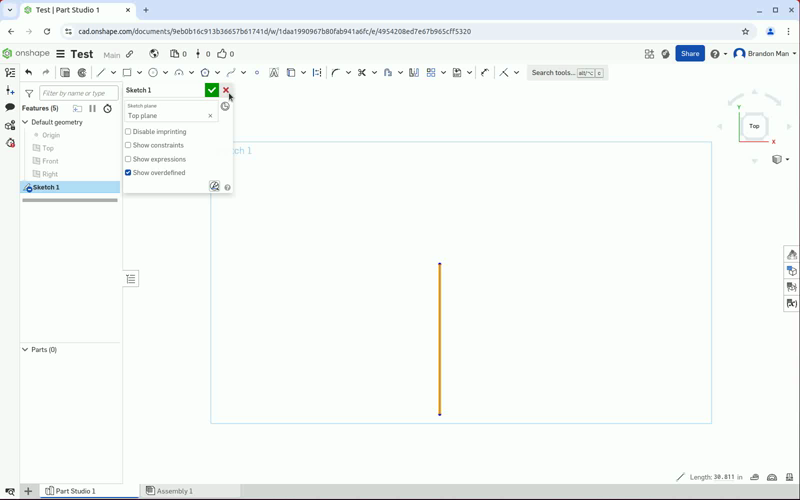
key(shift+h)
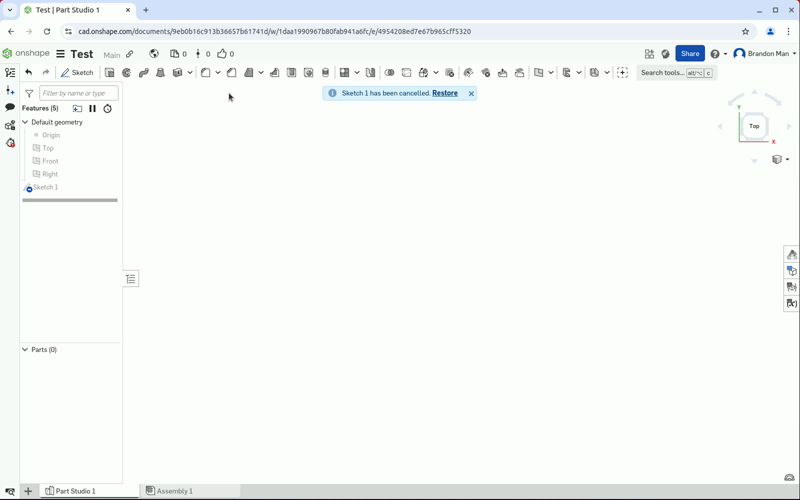
mouse_move(73, 352)
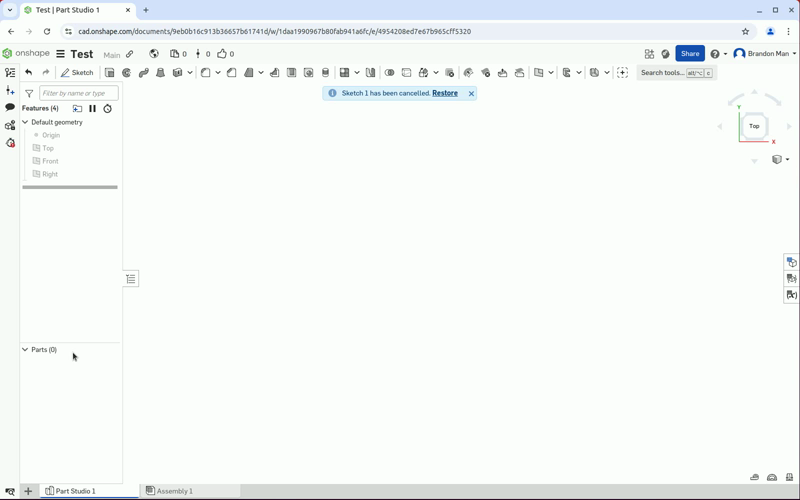
key(y)
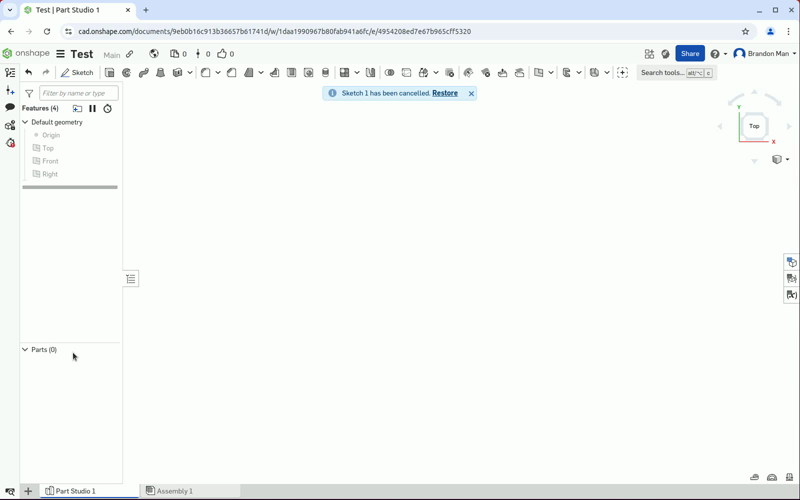
key(shift+p)
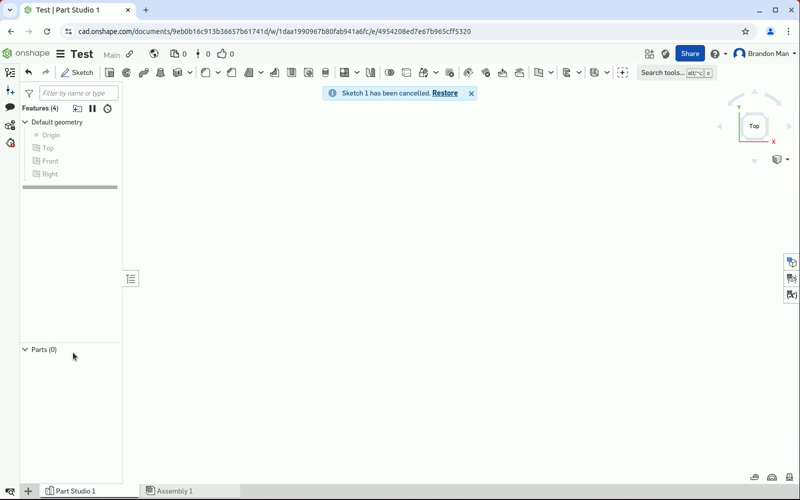
key(space)
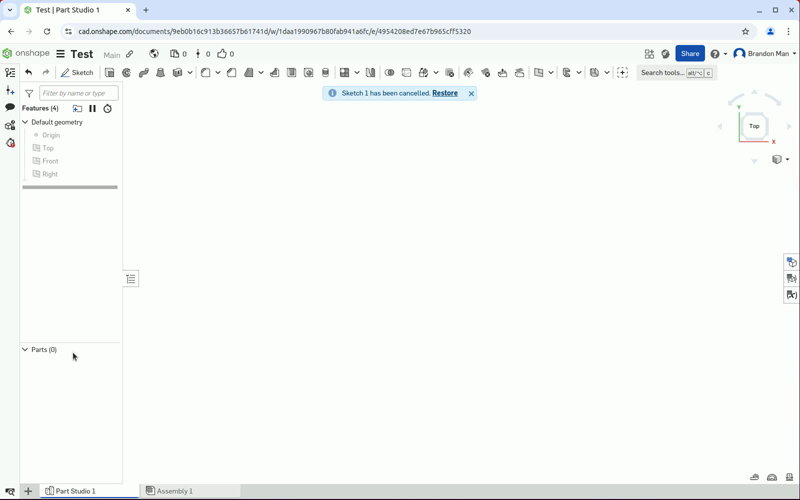
key_down(shift)
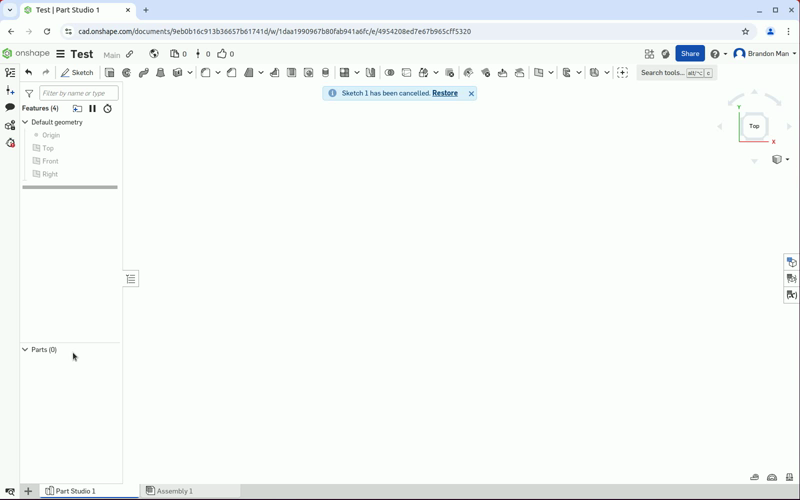
key(up)
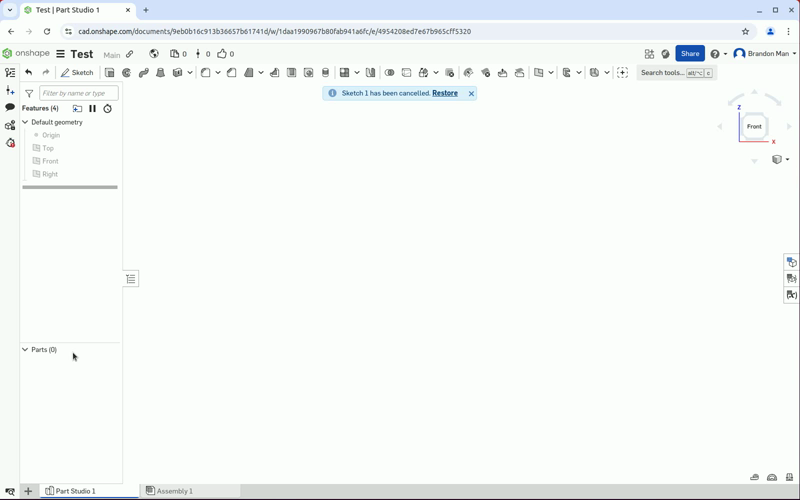
key_up(shift)
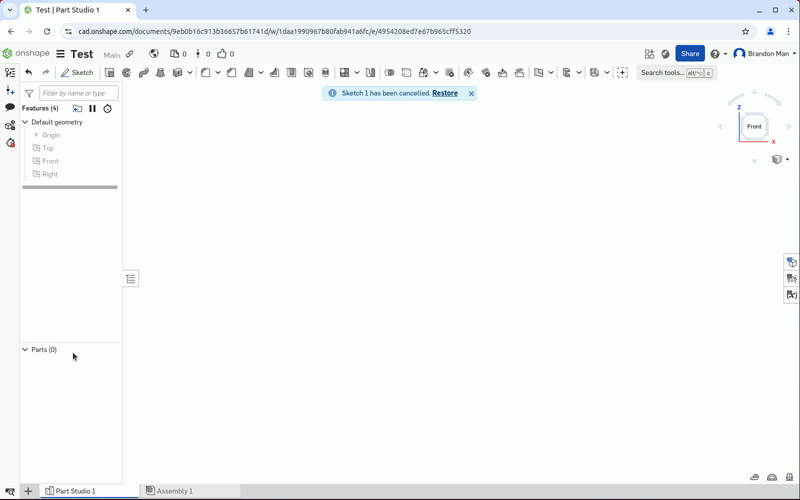
mouse_move(73, 352)
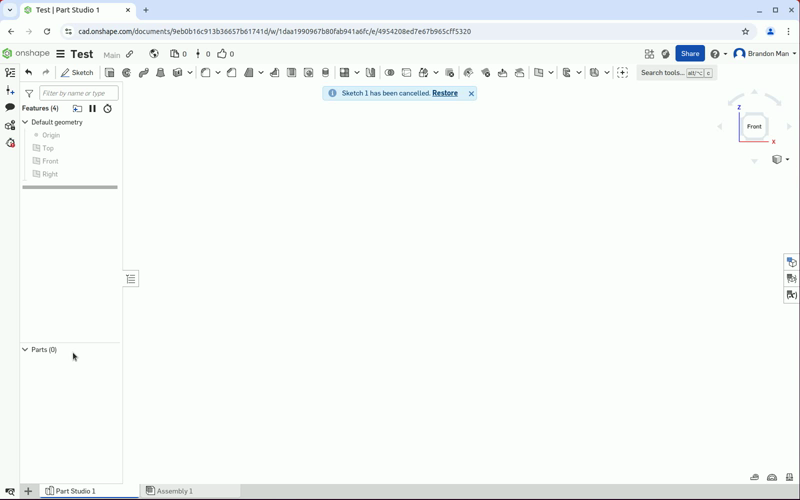
key(shift+y)
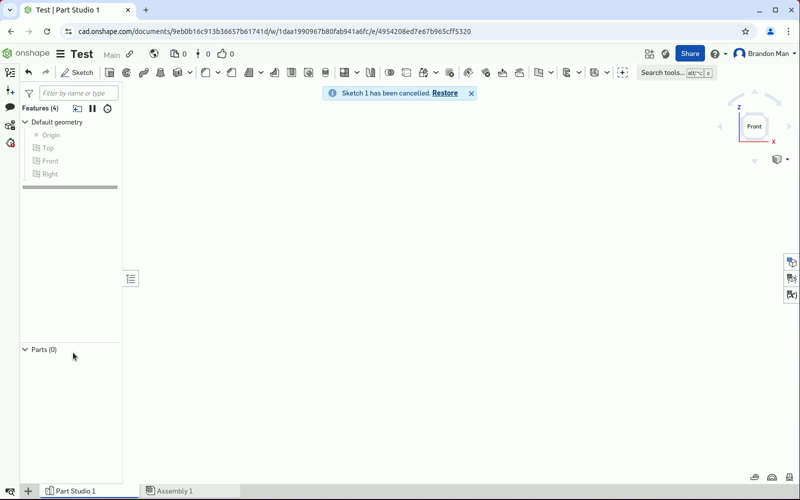
key(shift+s)
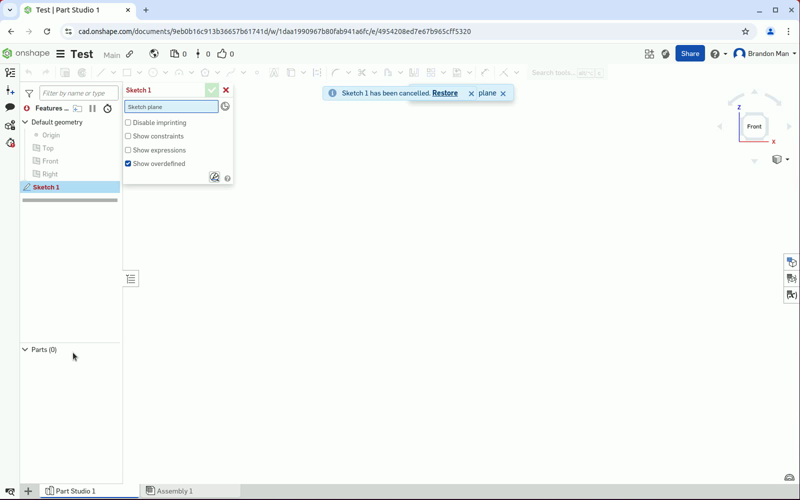
mouse_move(73, 163)
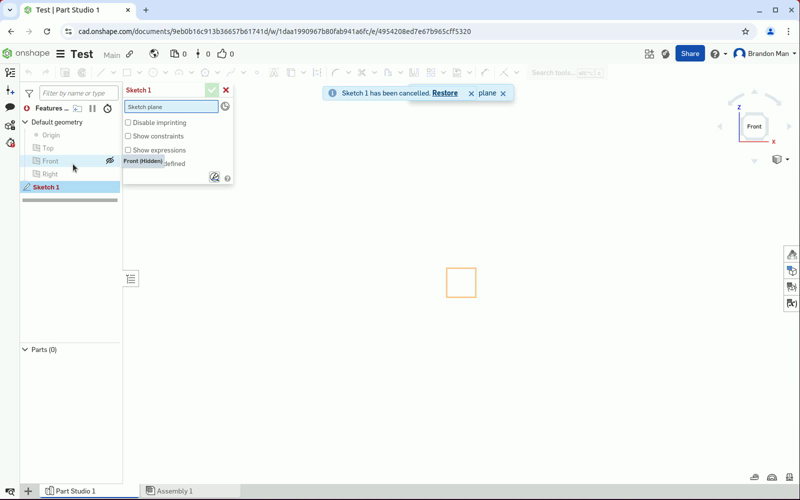
click(73, 163)
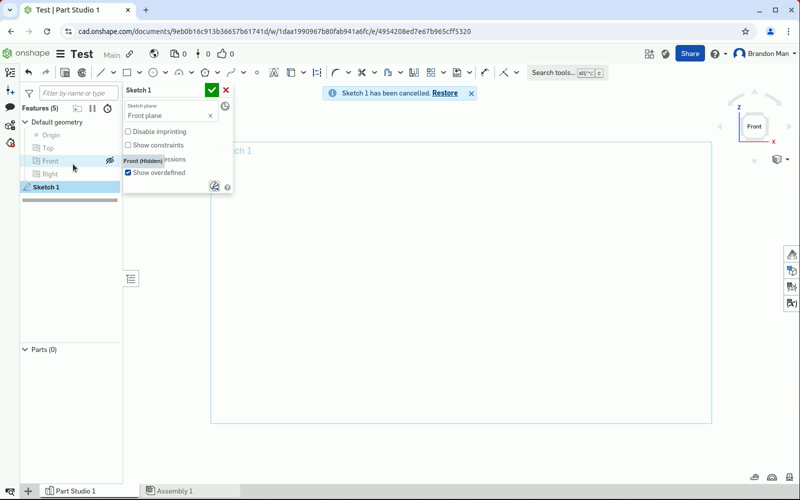
mouse_move(73, 352)
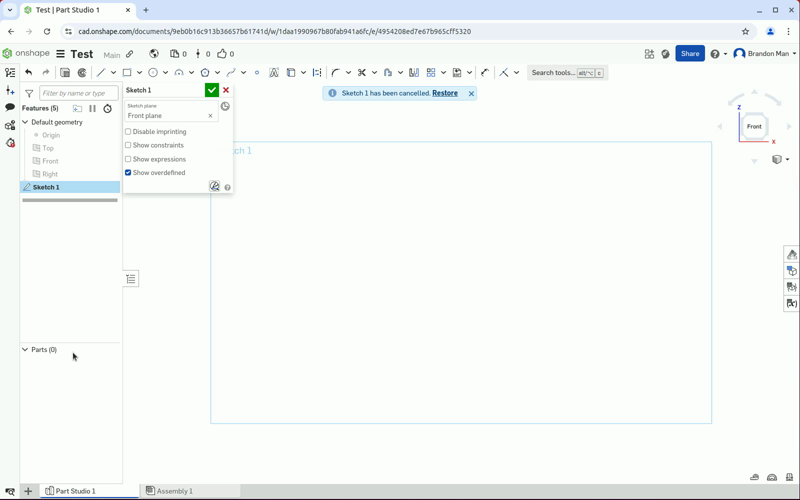
key(y)
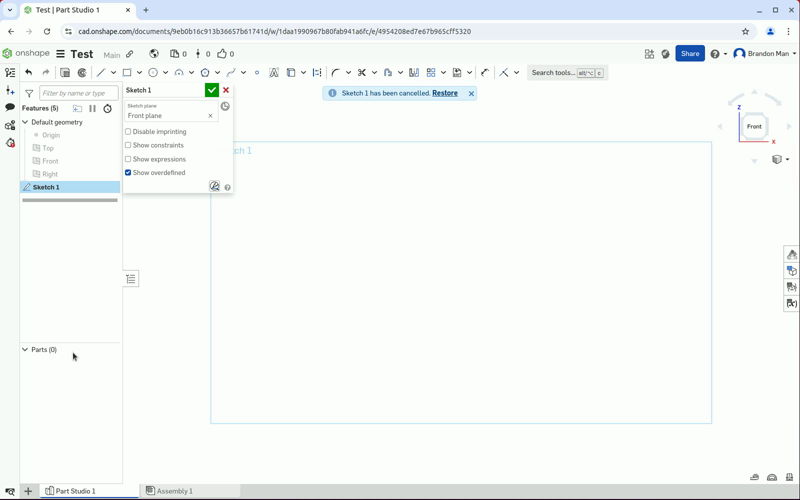
key(c)
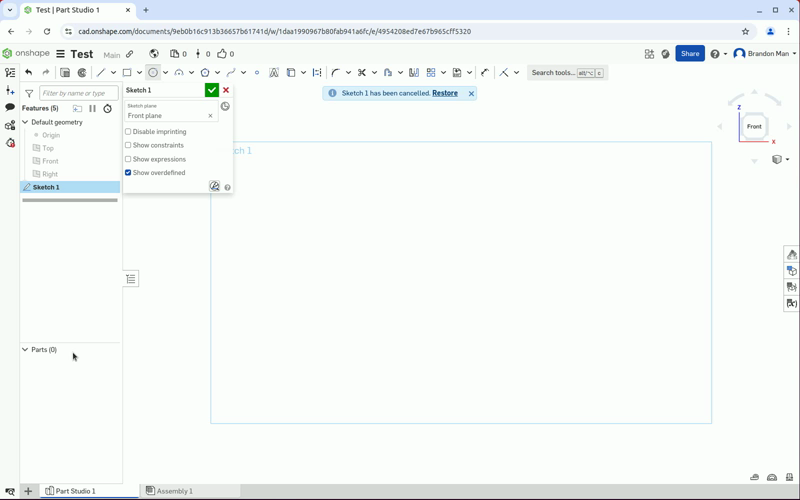
key_down(shift)
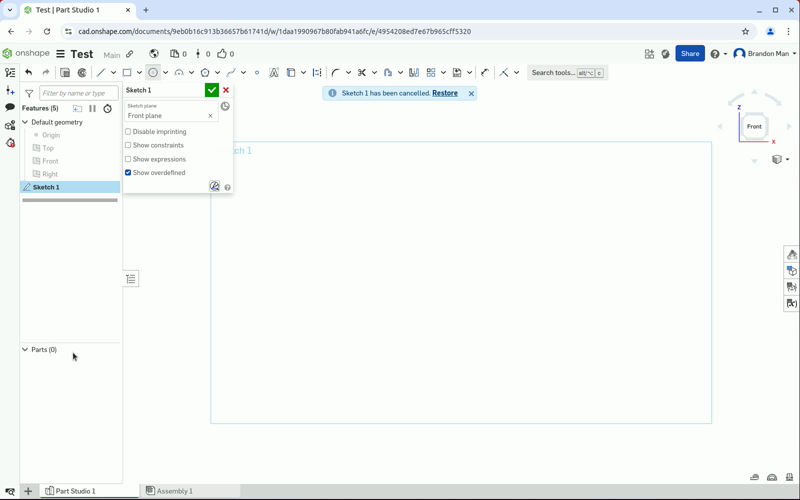
mouse_move(461, 282)
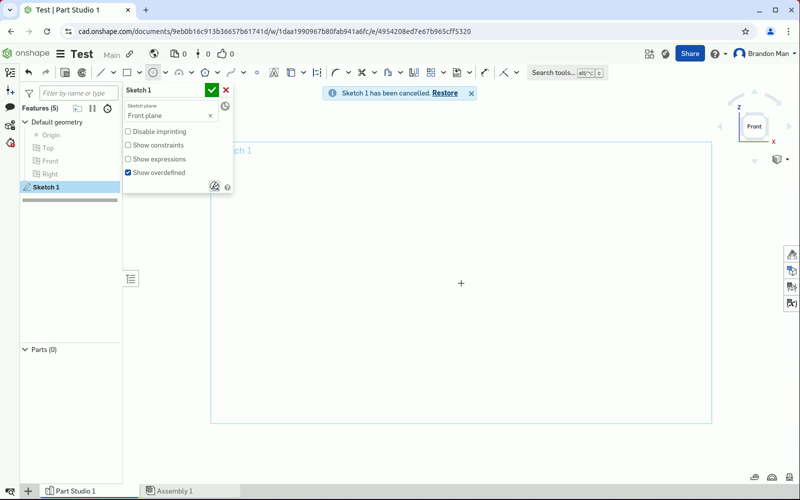
click(461, 282)
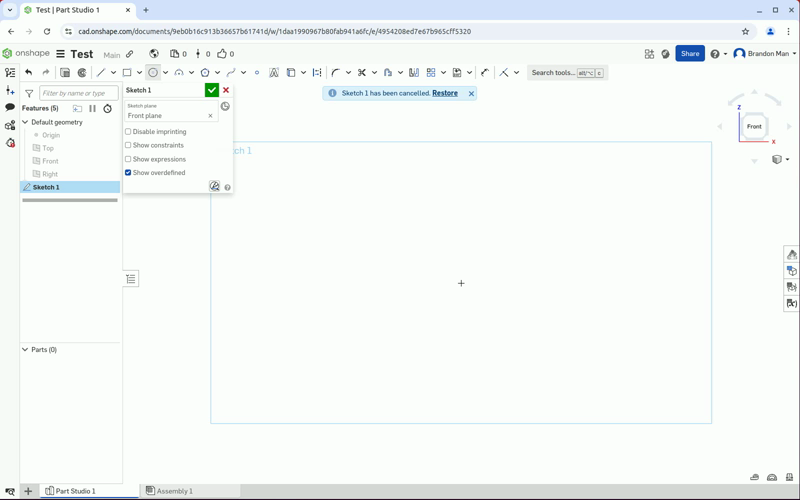
key_up(shift)
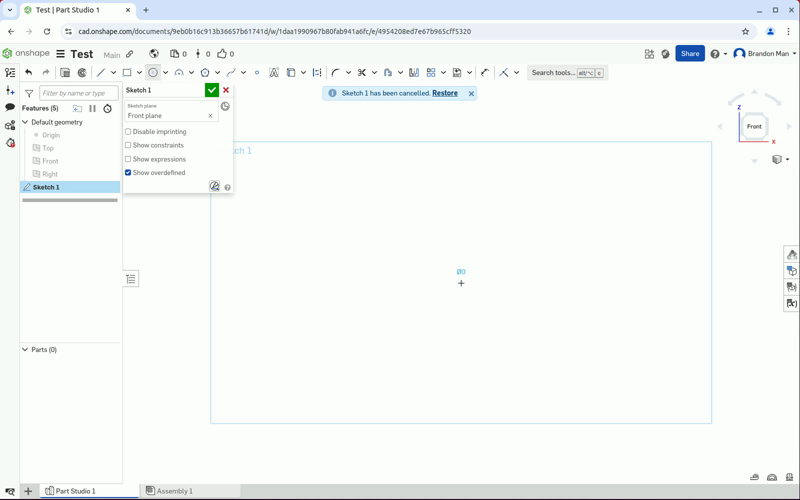
mouse_move(574, 282)
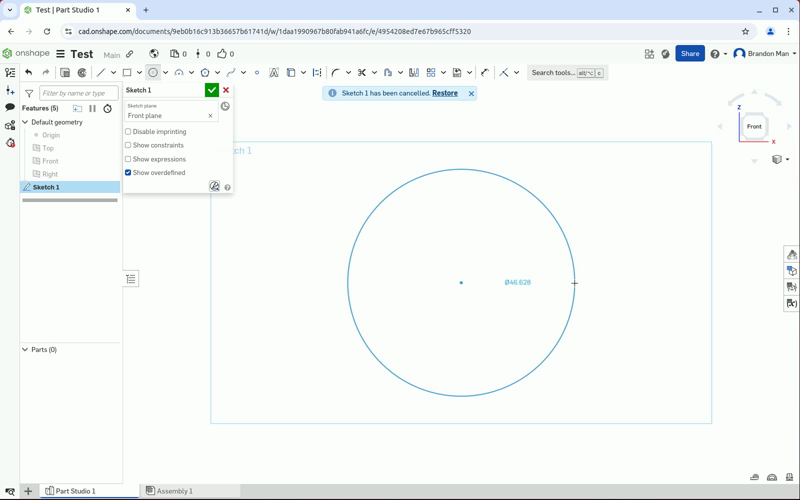
click(574, 282)
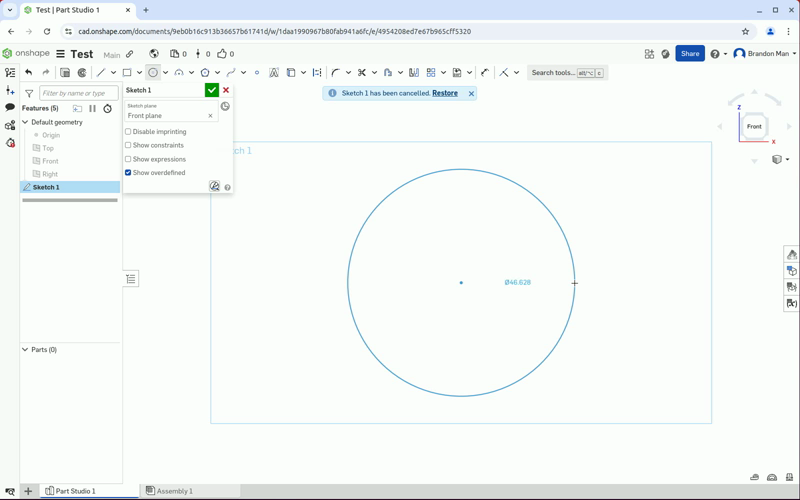
key(esc)
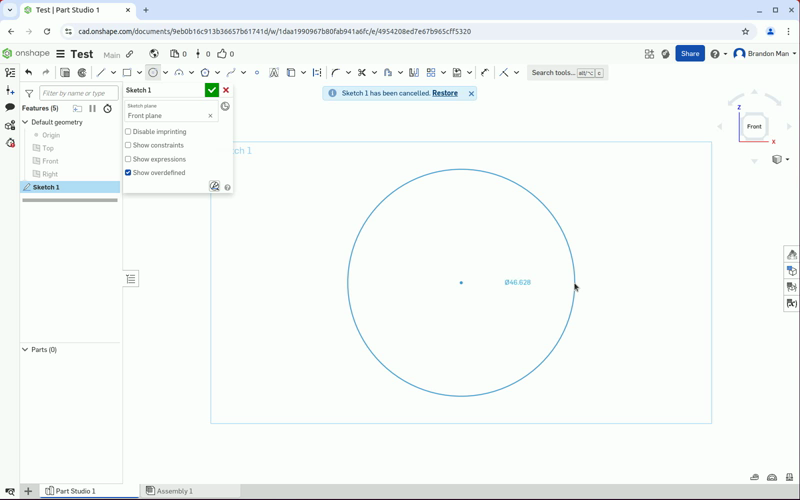
key(l)
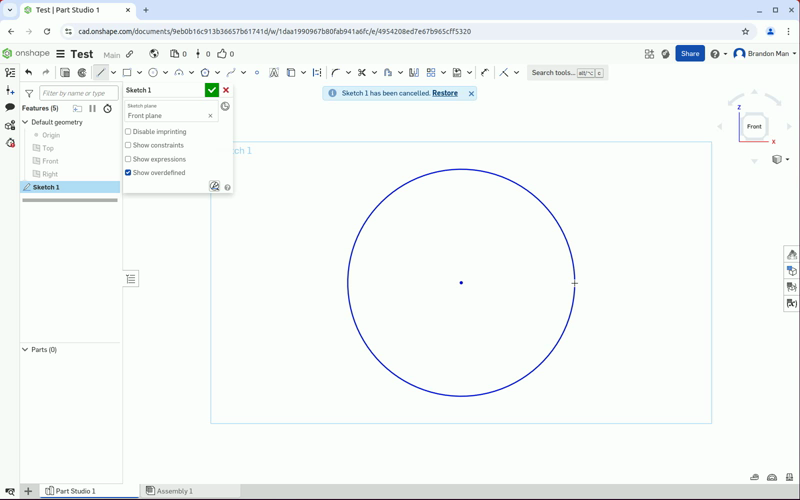
key_down(shift)
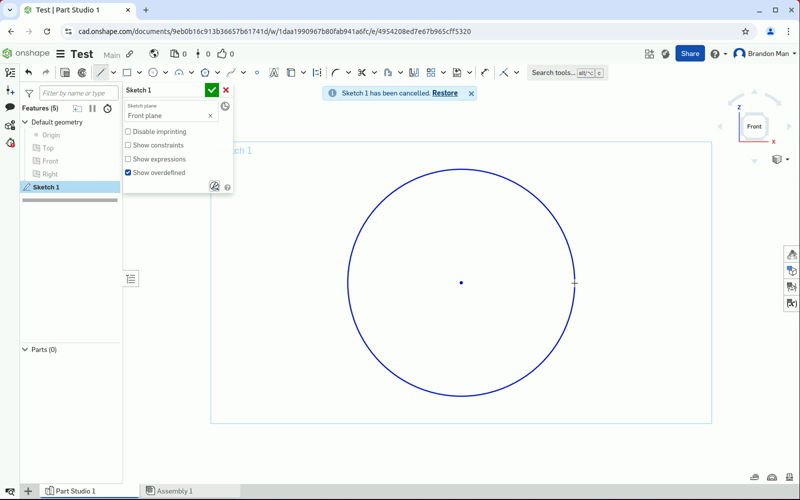
mouse_move(421, 374)
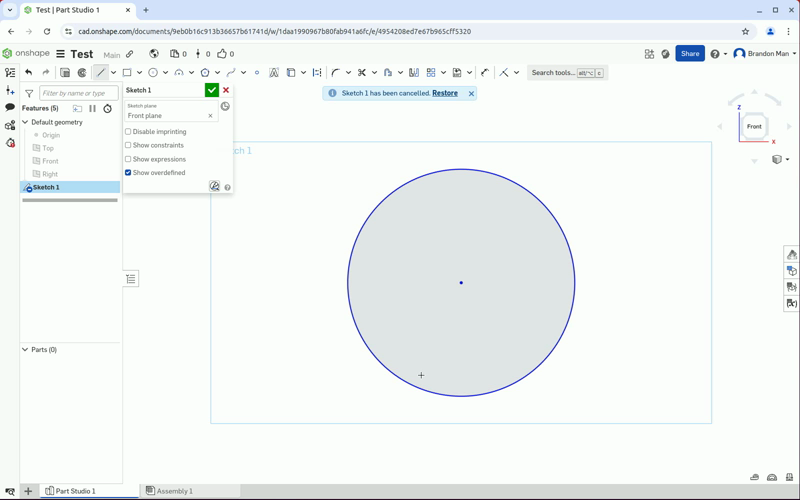
click(421, 374)
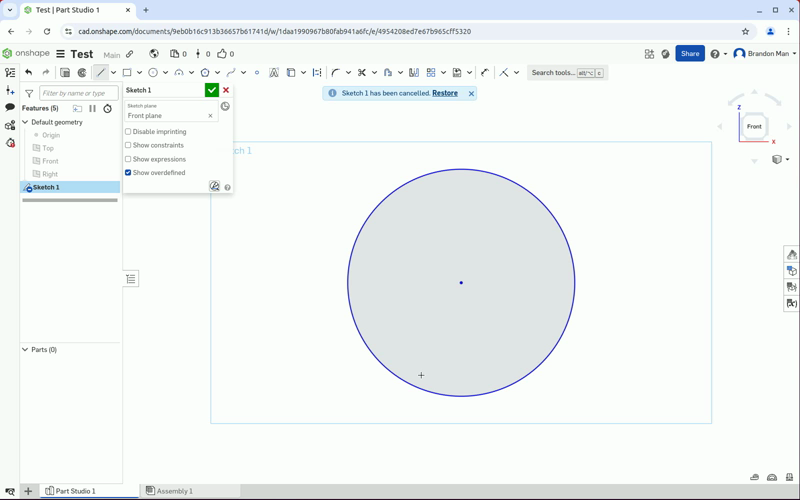
key_up(shift)
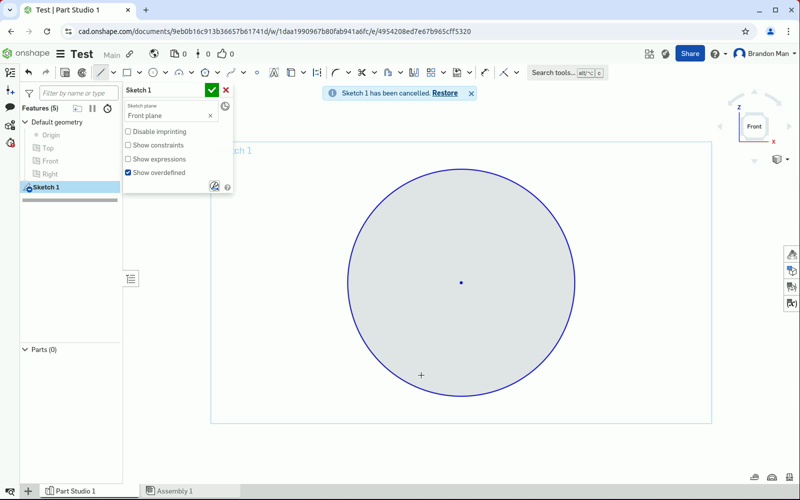
key_down(shift)
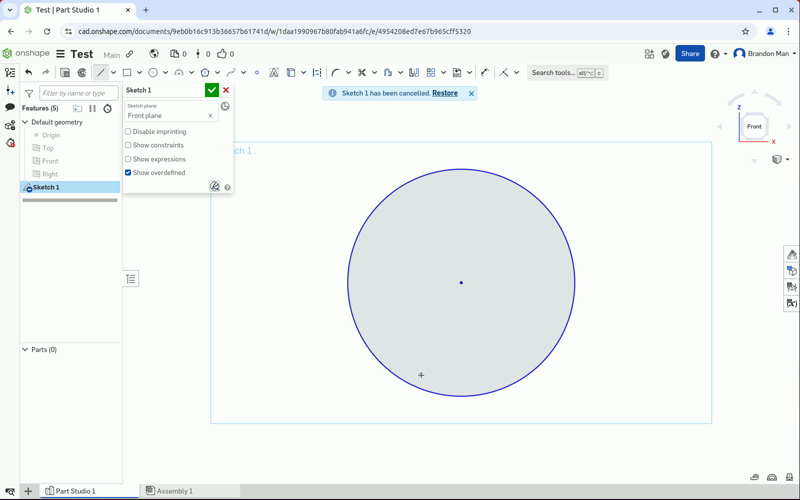
mouse_move(499, 374)
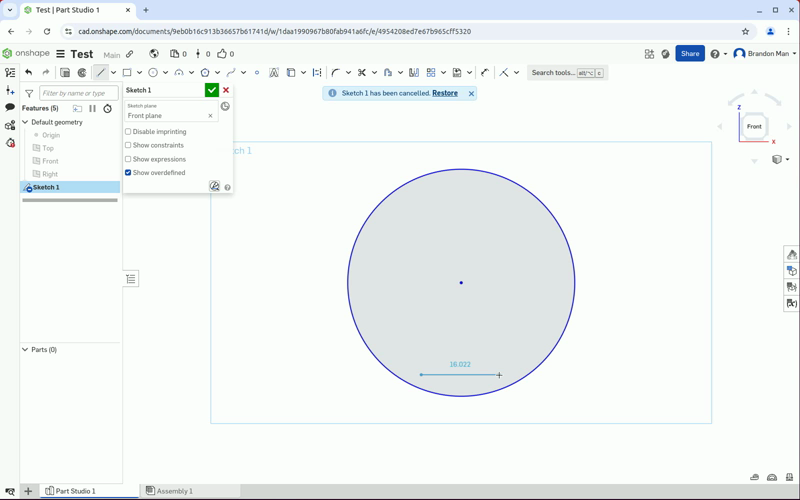
click(499, 374)
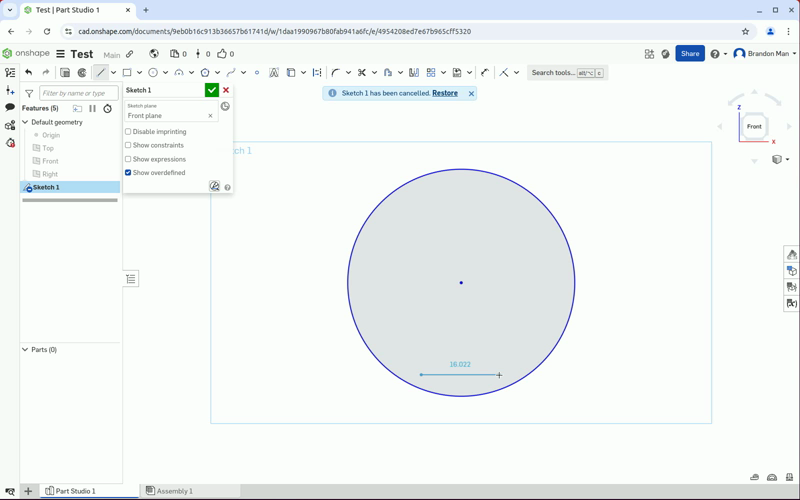
key_up(shift)
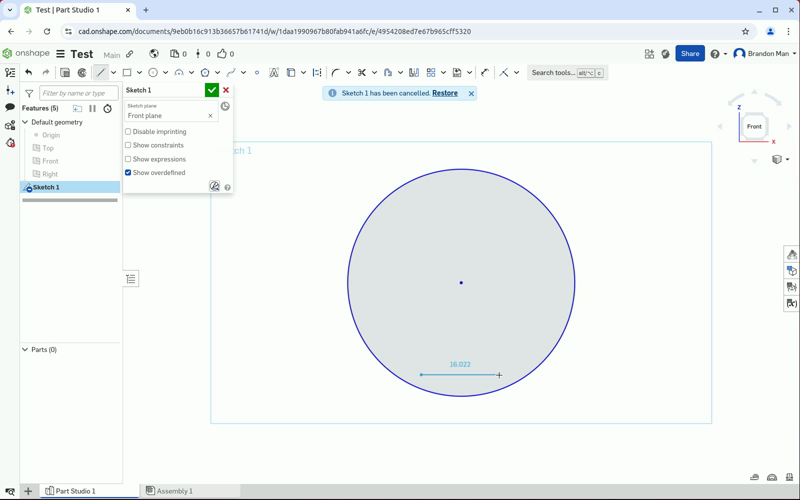
key_down(shift)
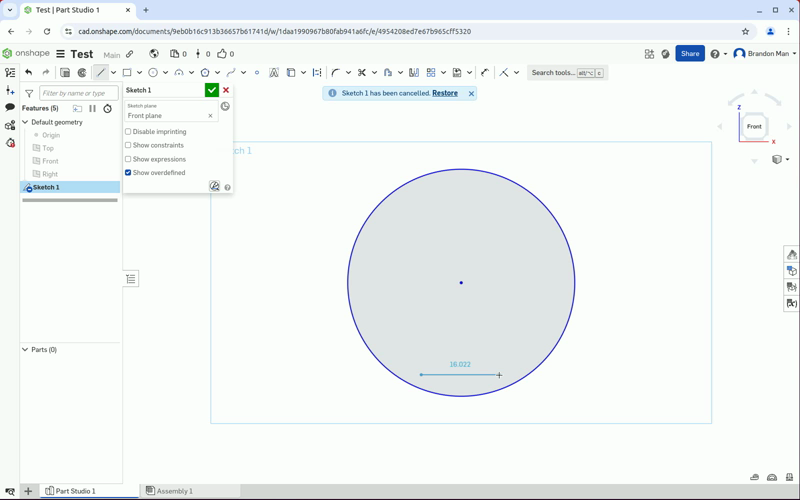
mouse_move(499, 191)
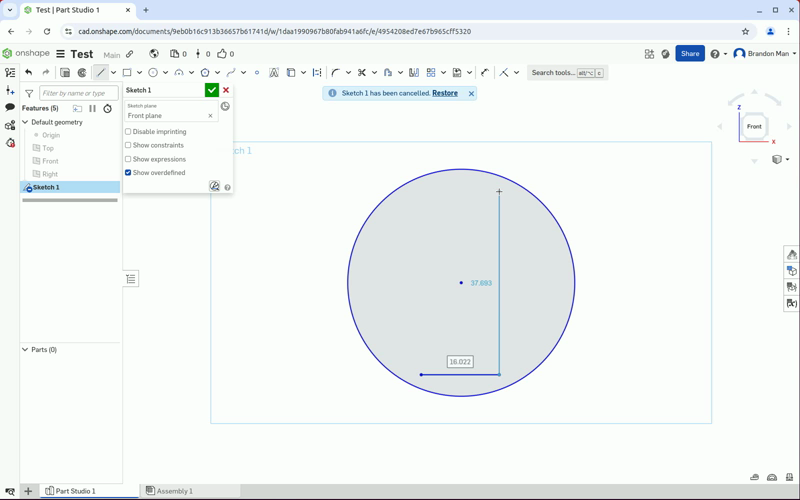
click(499, 191)
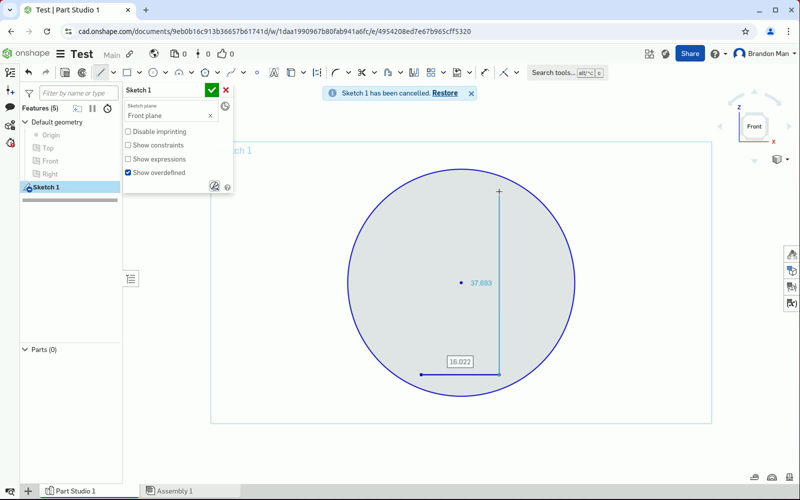
key_up(shift)
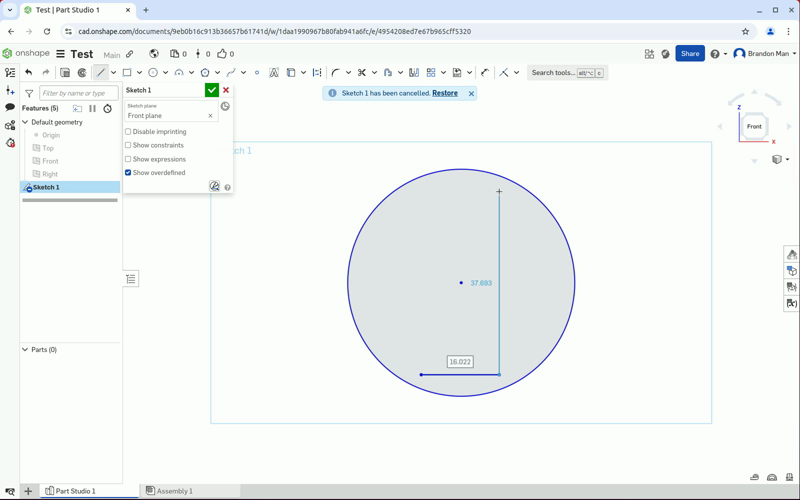
key_down(shift)
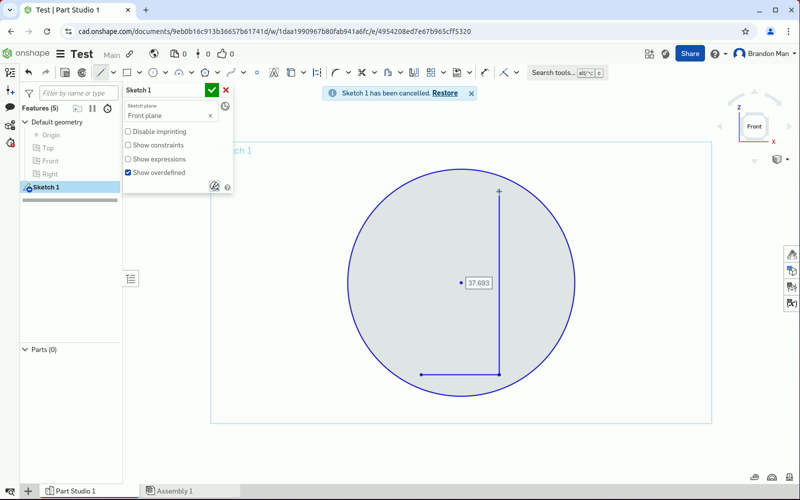
mouse_move(421, 191)
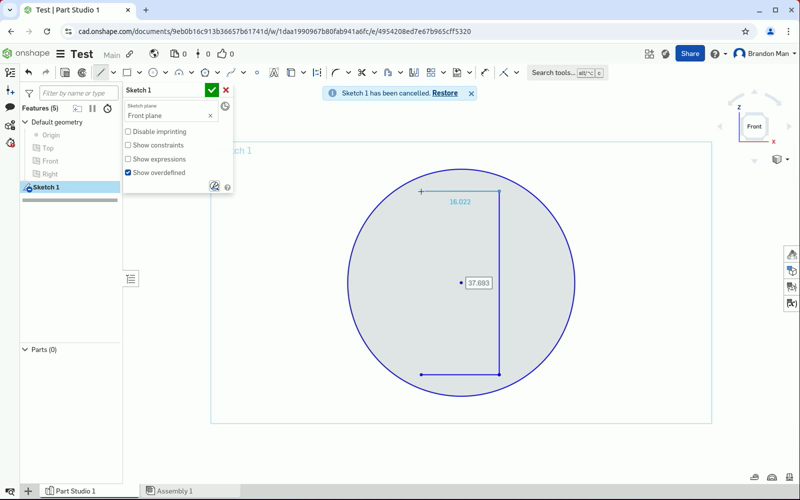
click(421, 191)
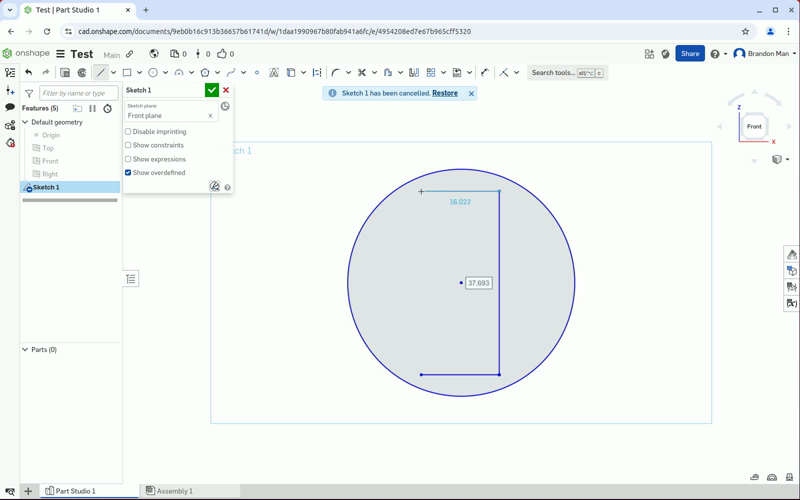
key_up(shift)
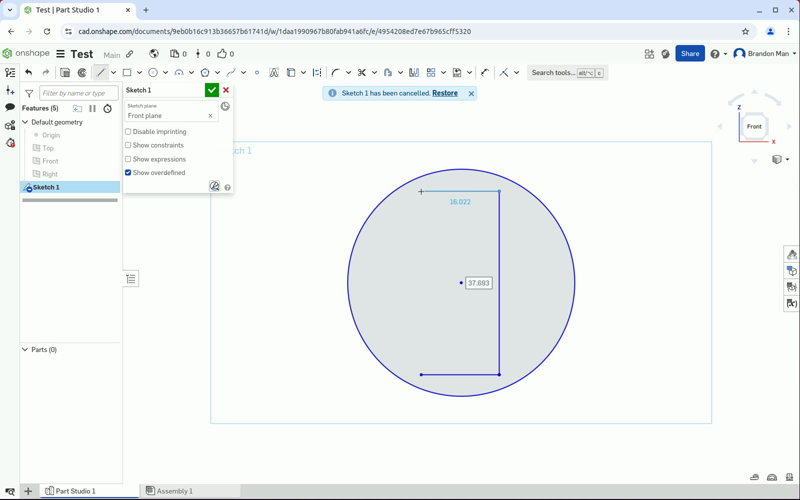
key_down(shift)
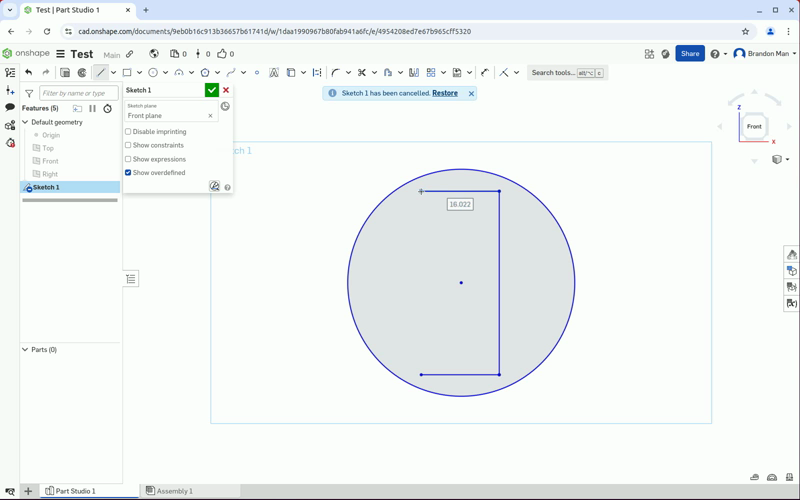
mouse_move(421, 374)
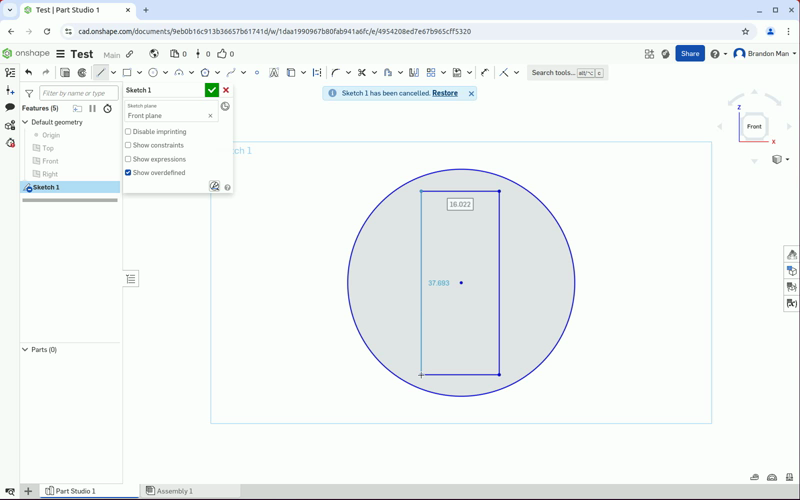
key_up(shift)
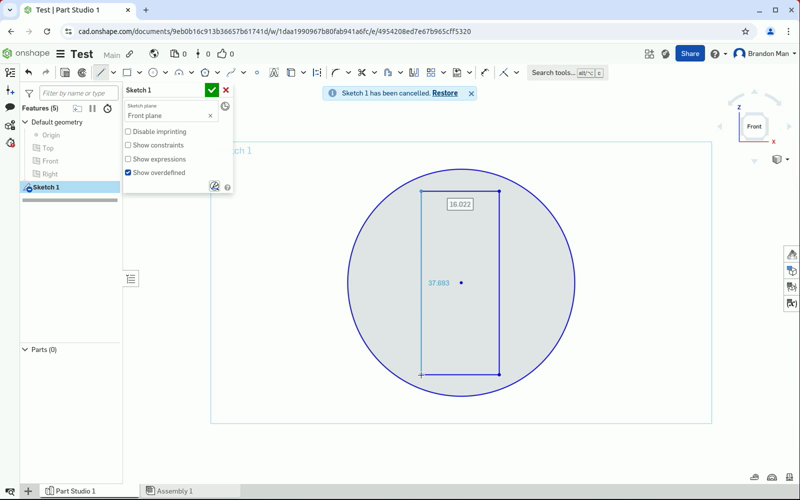
click(421, 374)
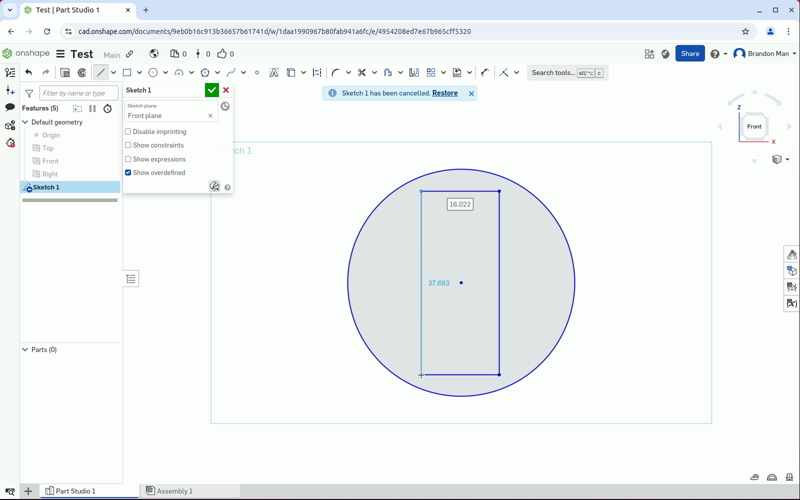
key(esc)
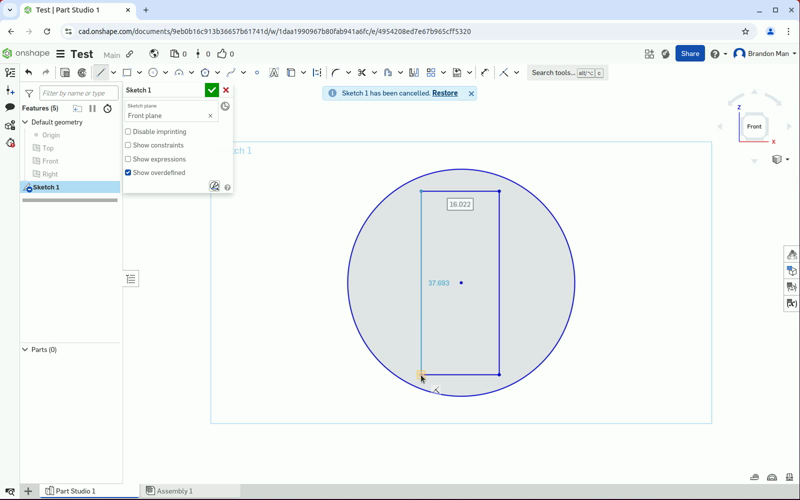
mouse_move(387, 283)
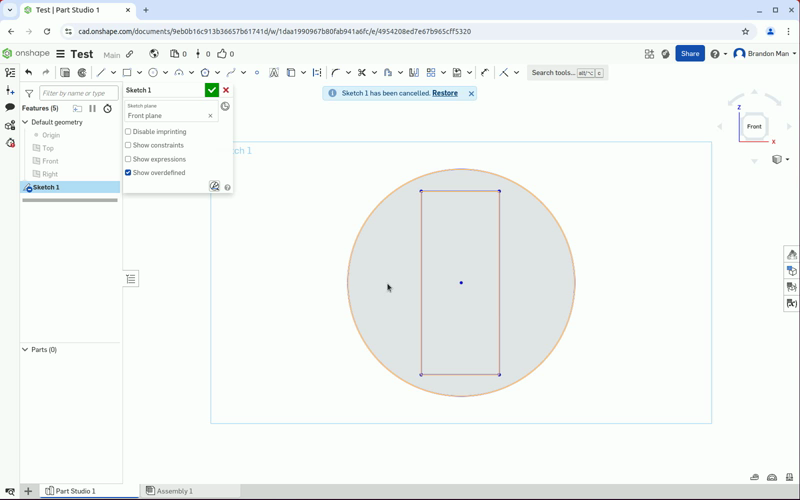
click(387, 283)
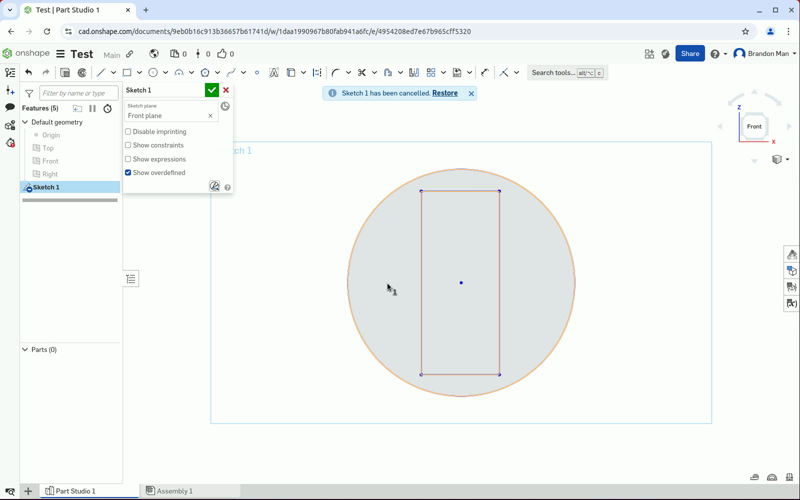
mouse_move(73, 352)
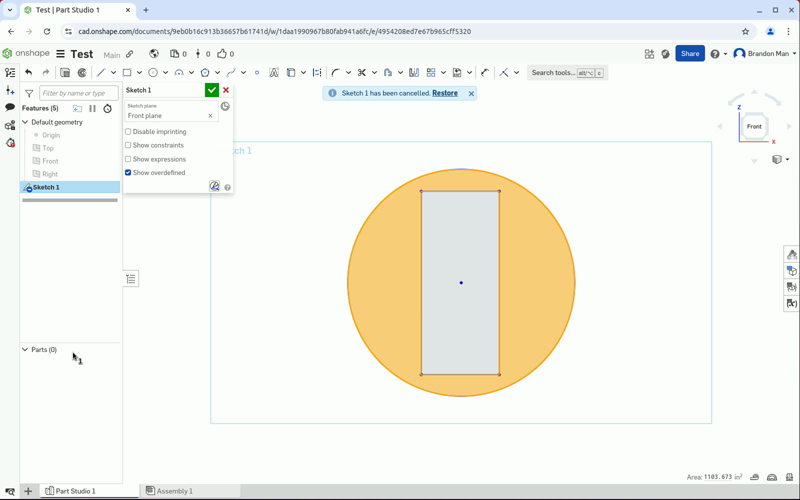
key(shift+y)
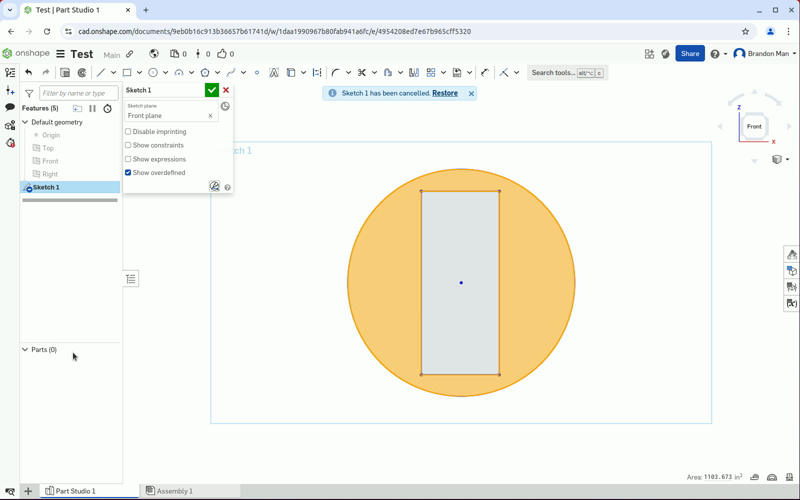
key(shift+e)
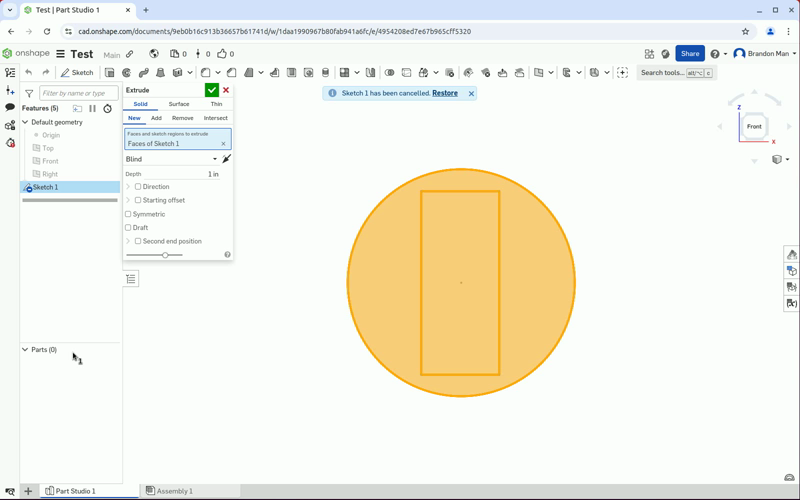
mouse_move(143, 106)
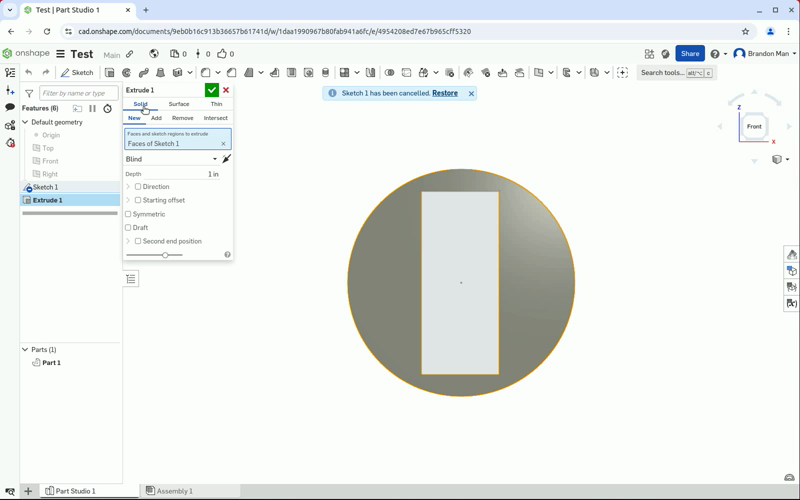
click(143, 106)
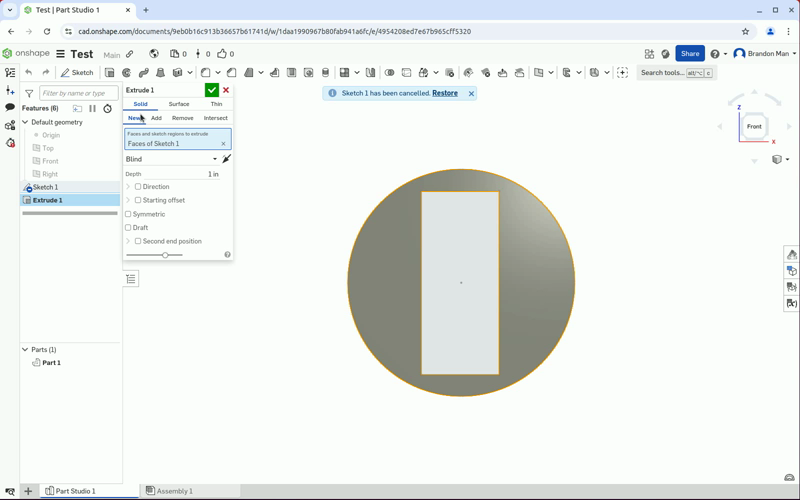
mouse_move(137, 120)
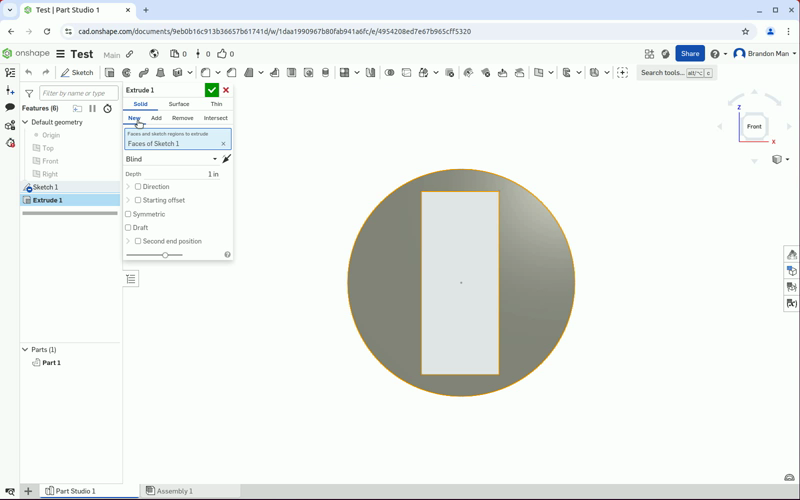
click(137, 120)
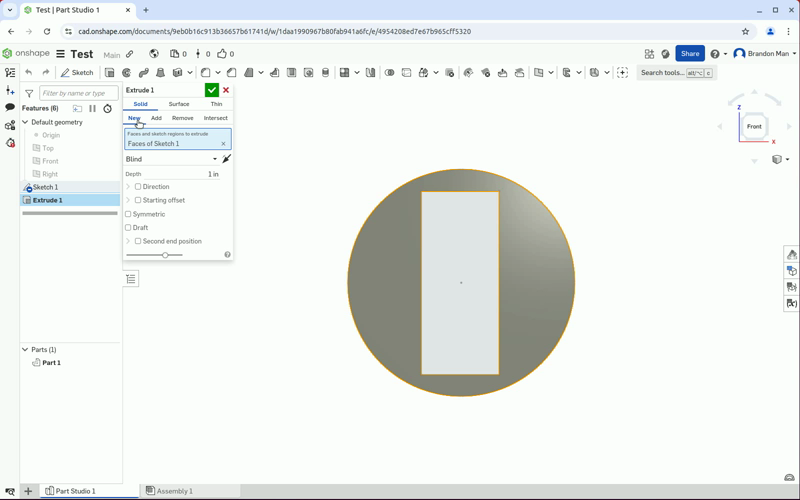
key(tab, 4)
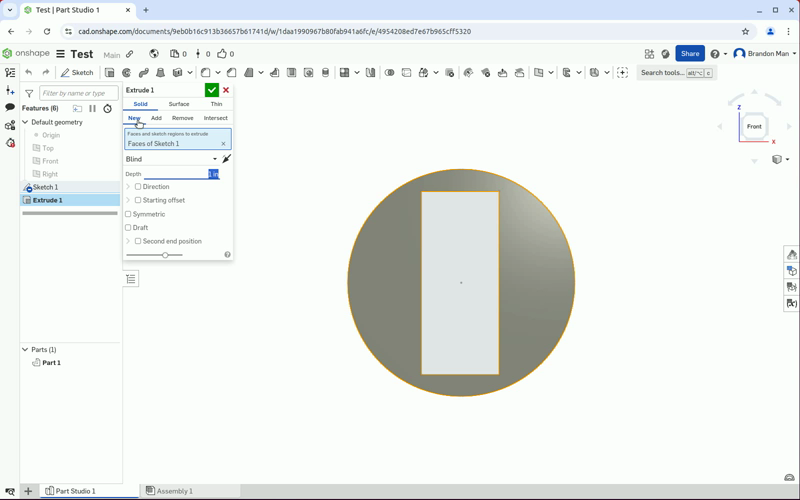
text(2.166)
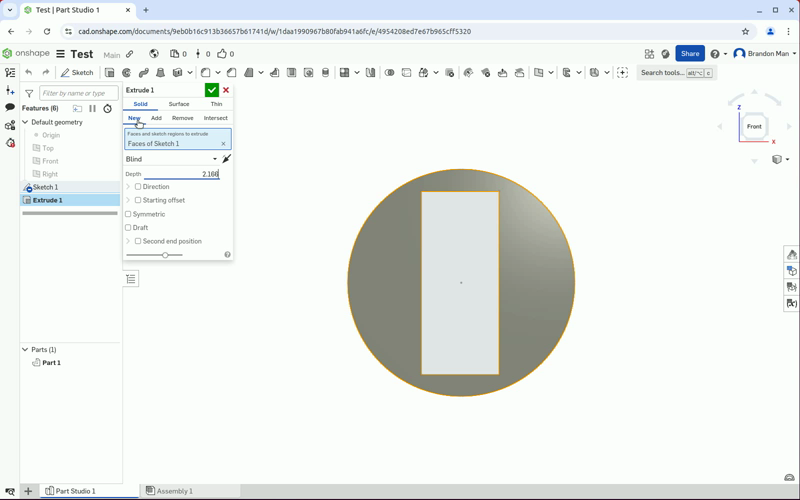
key(enter)
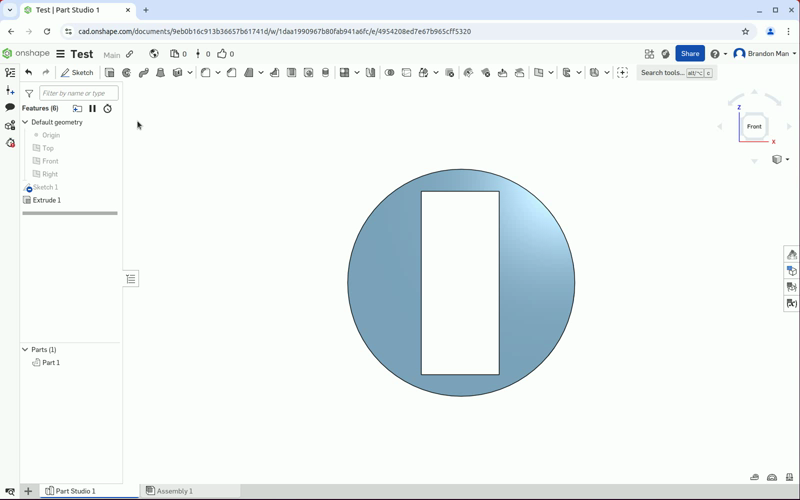
key(shift+h)
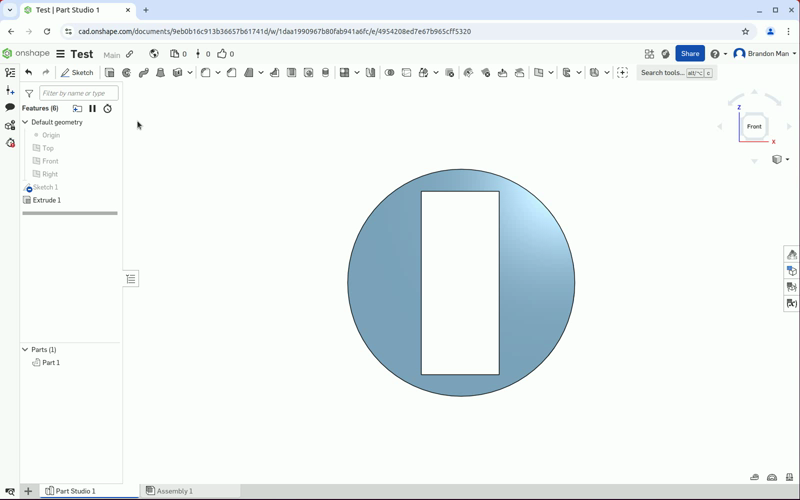
key(shift+h)
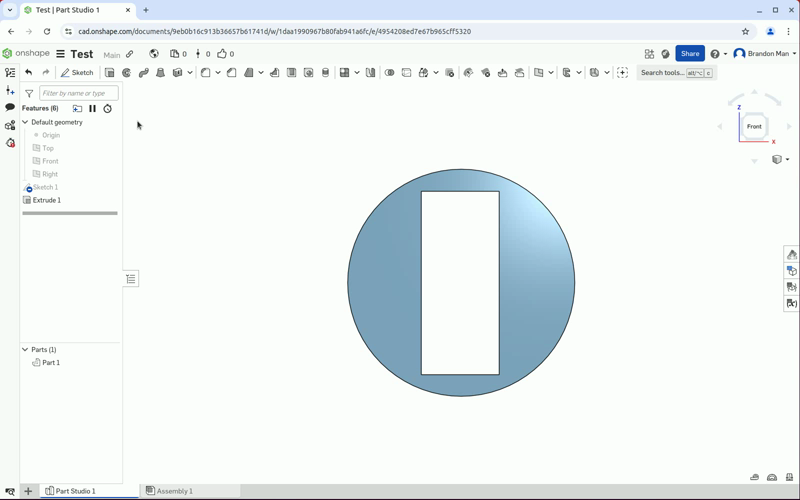
mouse_move(73, 189)
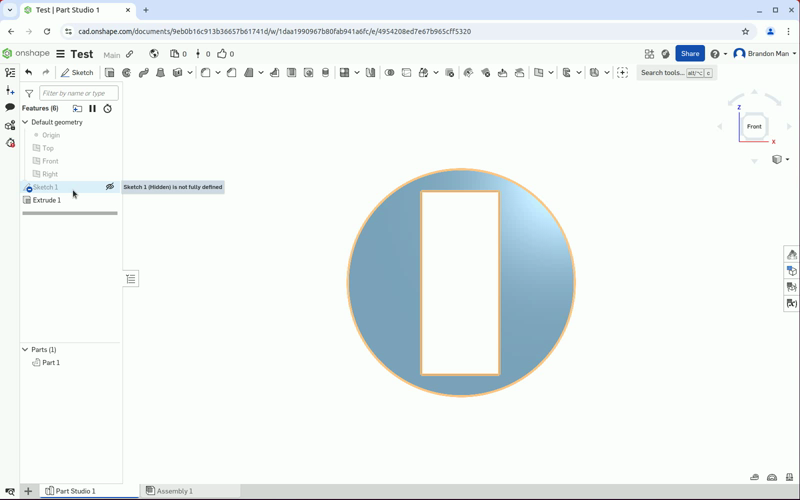
click(73, 189)
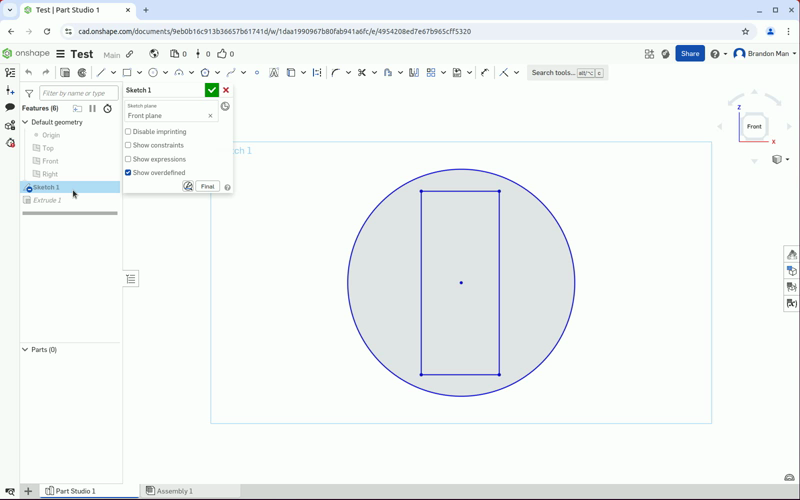
mouse_move(229, 92)
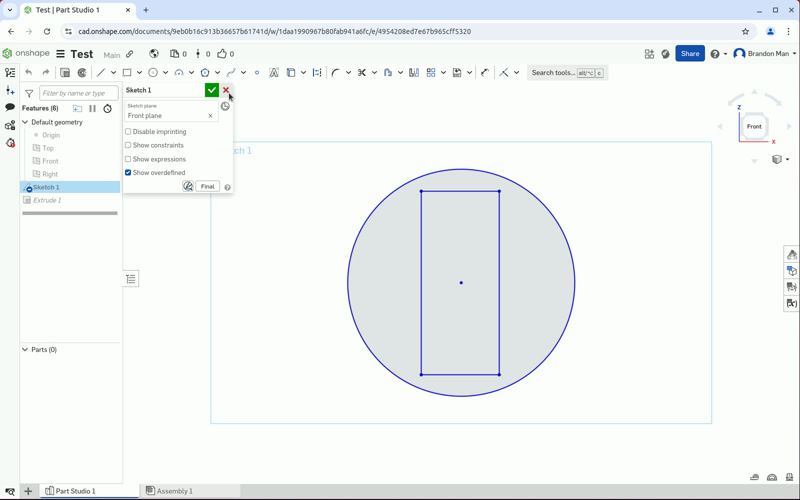
click(229, 92)
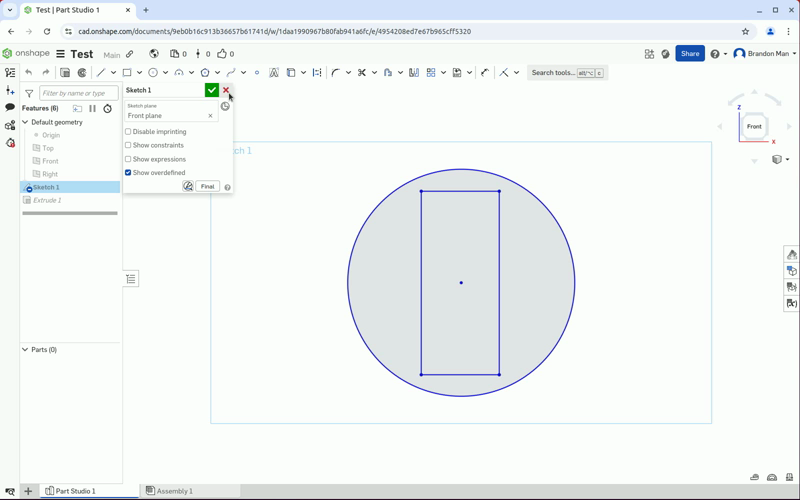
key(shift+s)
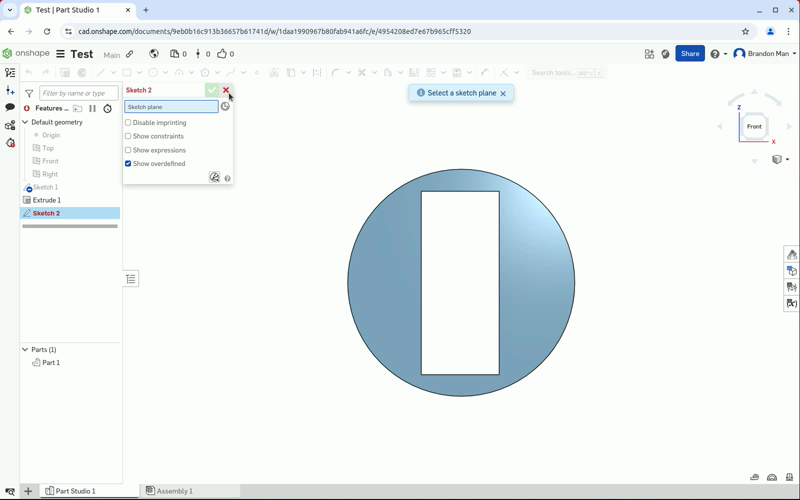
mouse_move(73, 163)
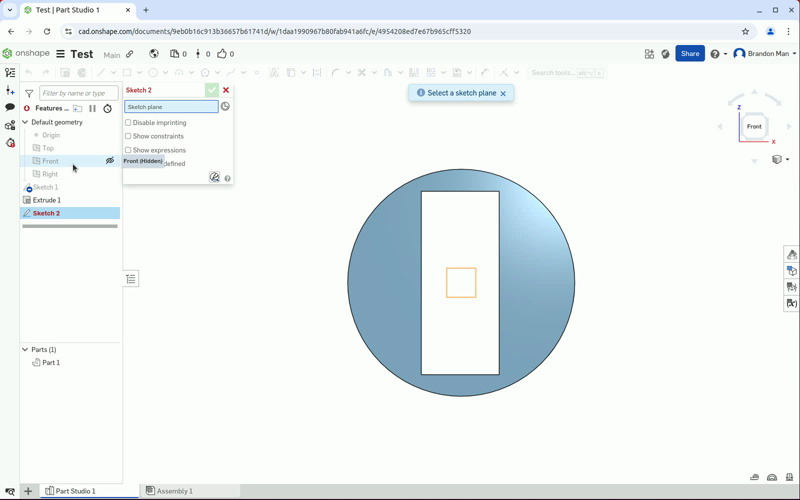
click(73, 163)
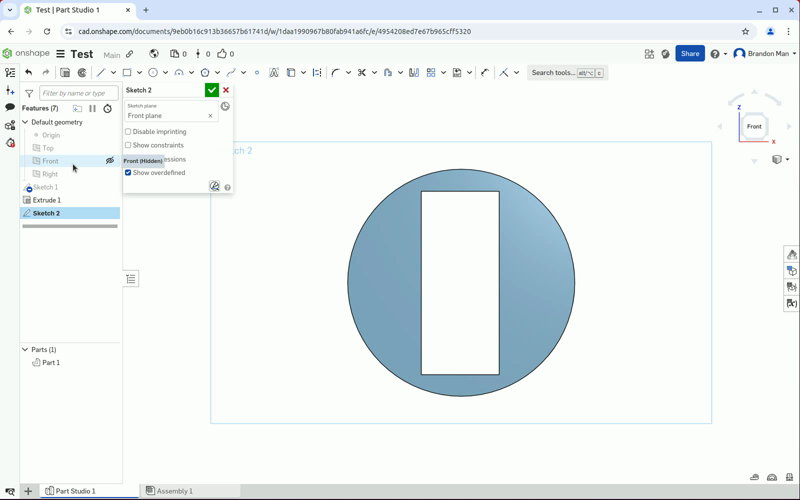
mouse_move(73, 352)
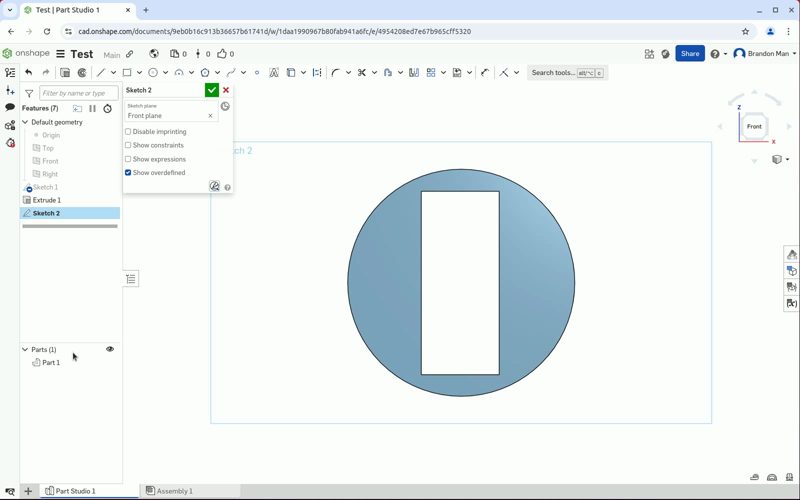
key(y)
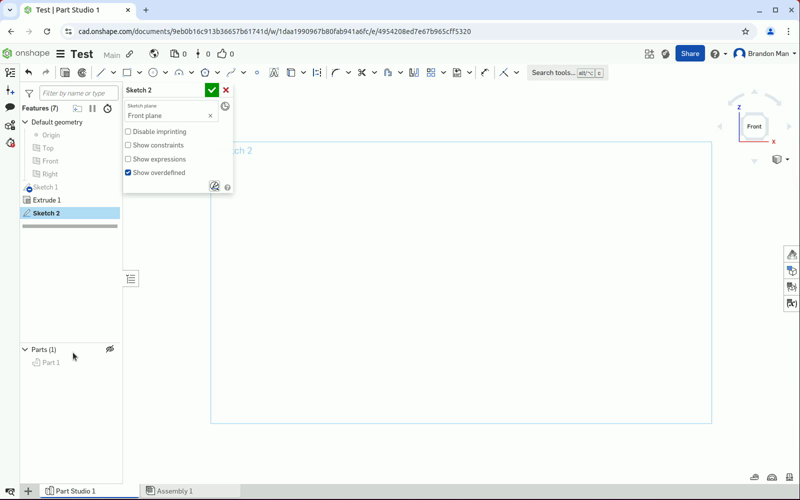
key(l)
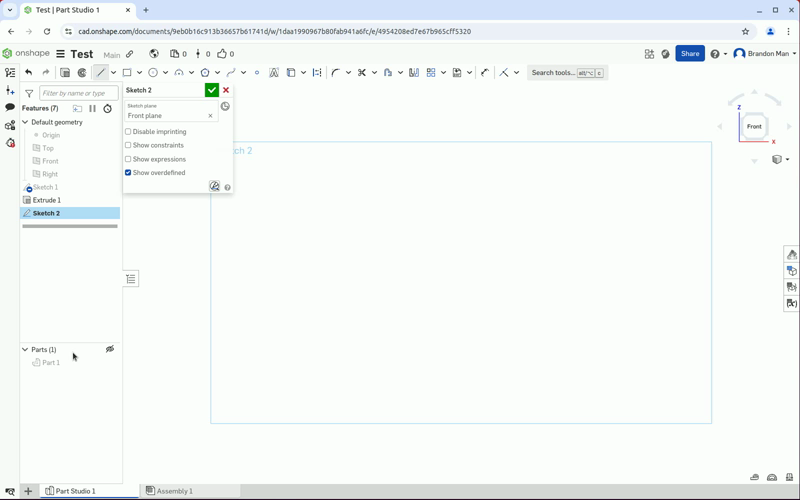
key_down(shift)
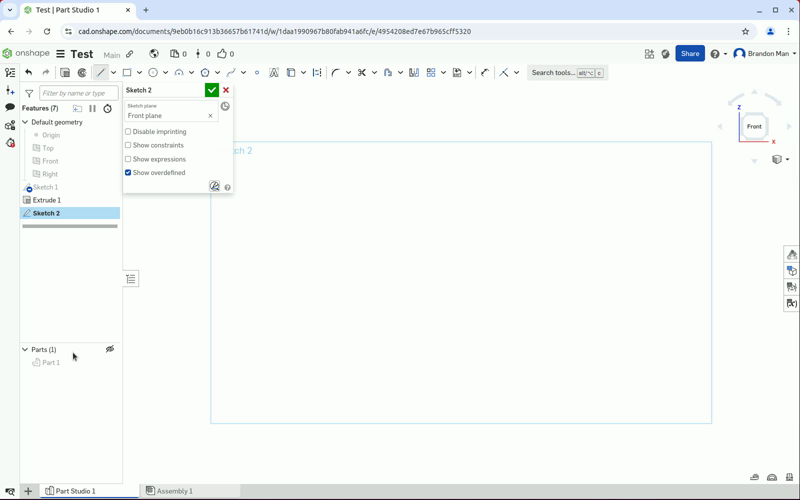
mouse_move(422, 374)
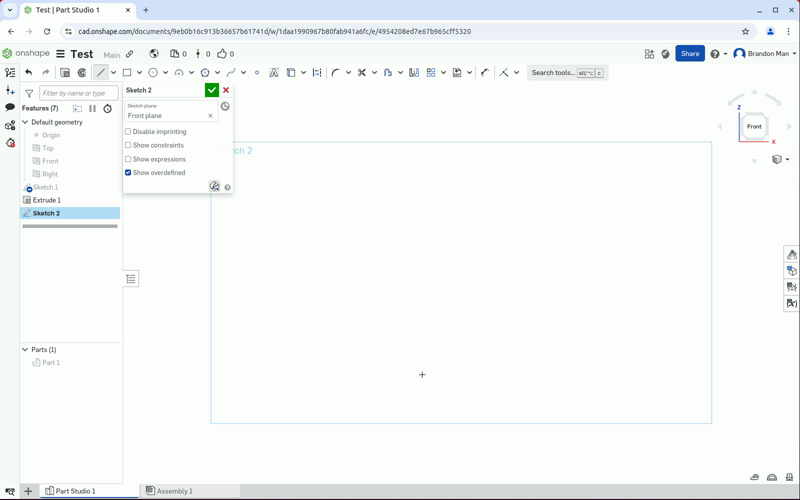
click(422, 374)
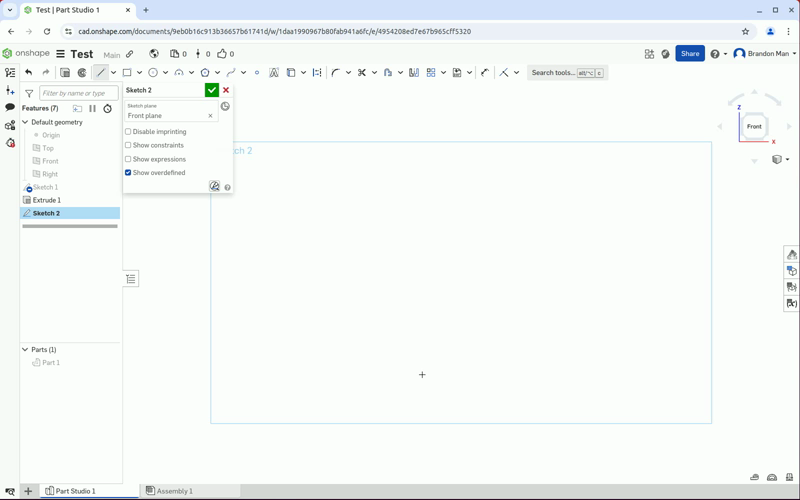
key_up(shift)
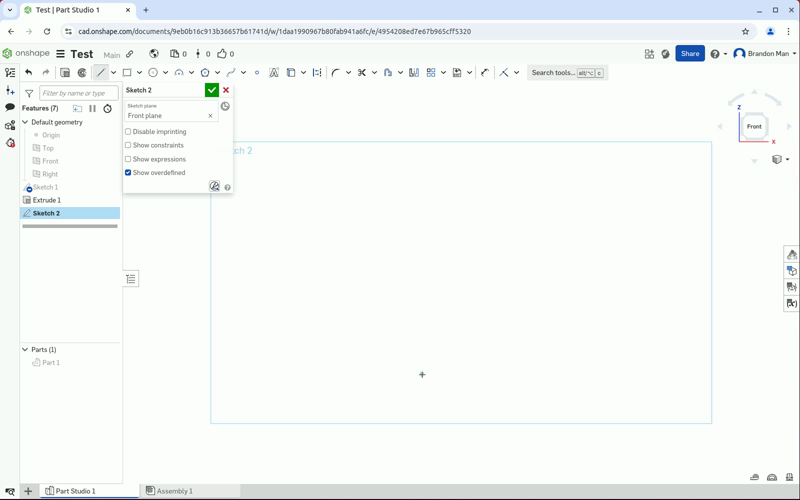
key_down(shift)
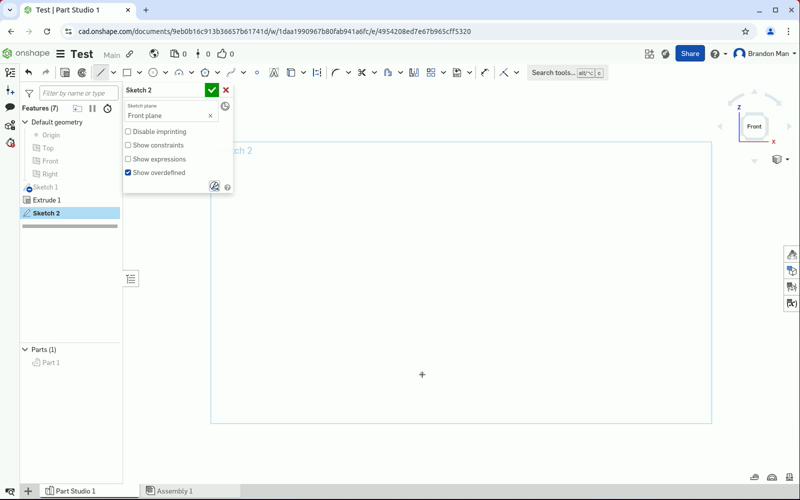
mouse_move(499, 374)
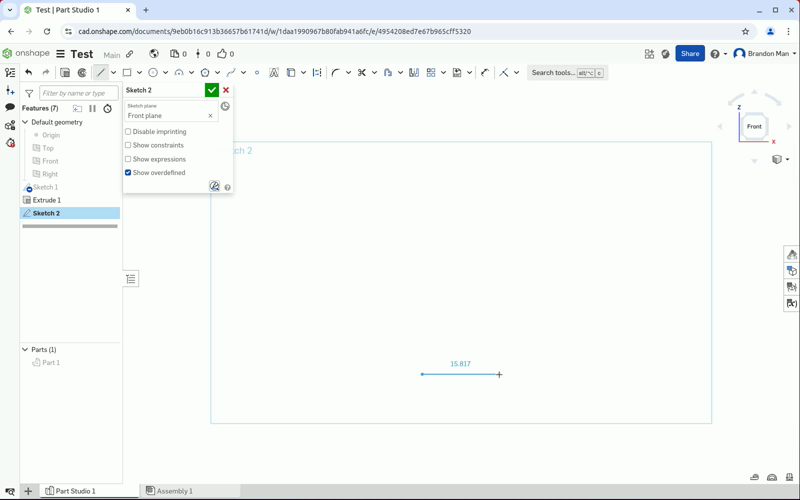
click(499, 374)
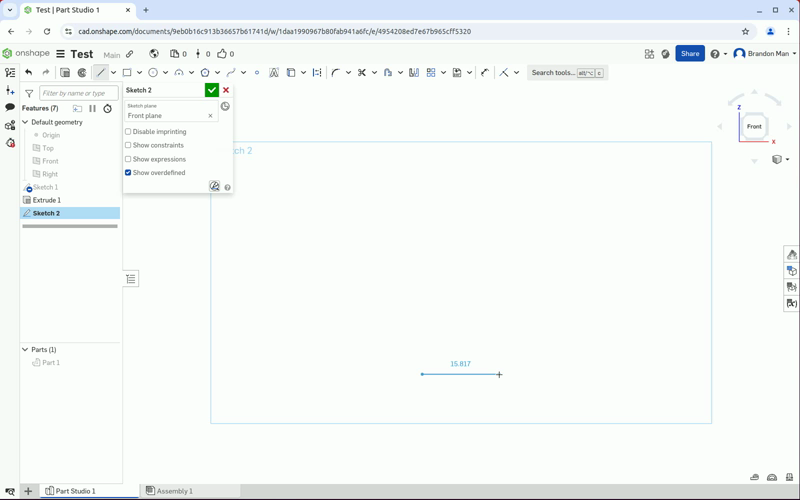
key_up(shift)
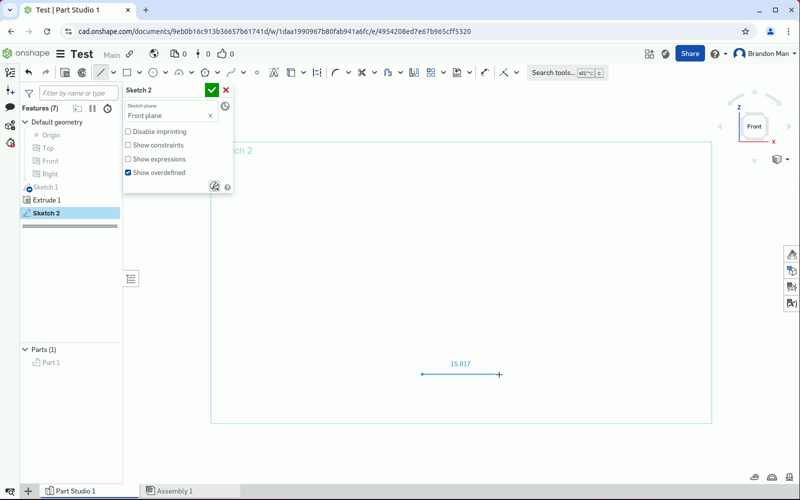
key_down(shift)
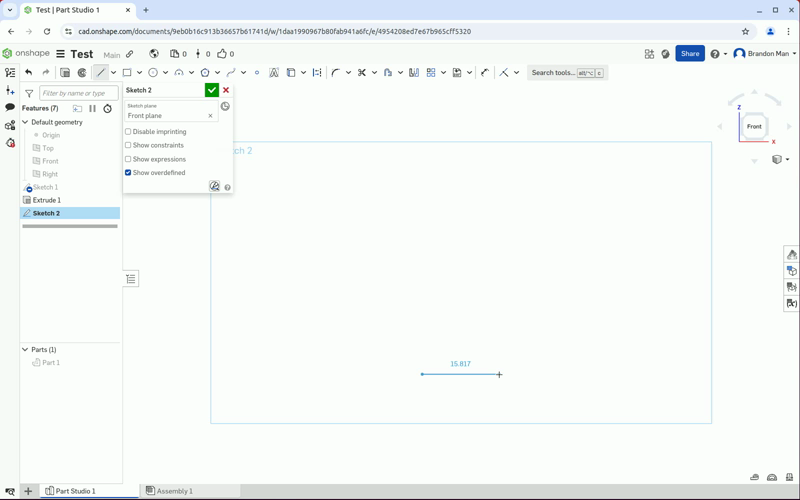
mouse_move(499, 191)
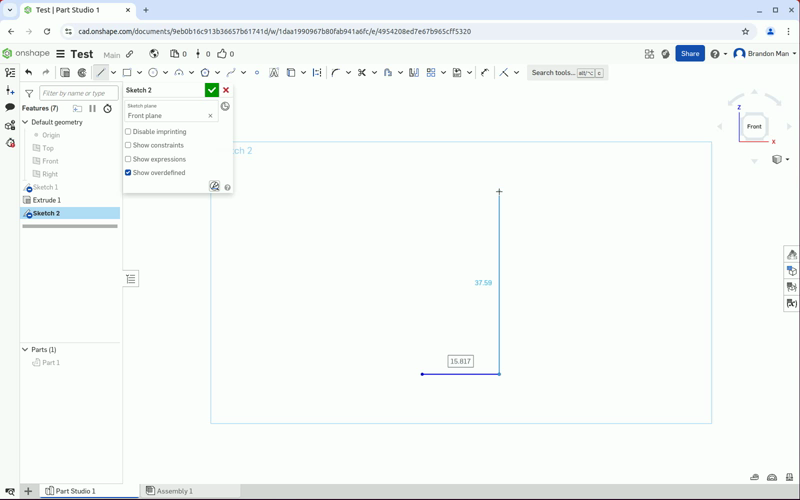
click(499, 191)
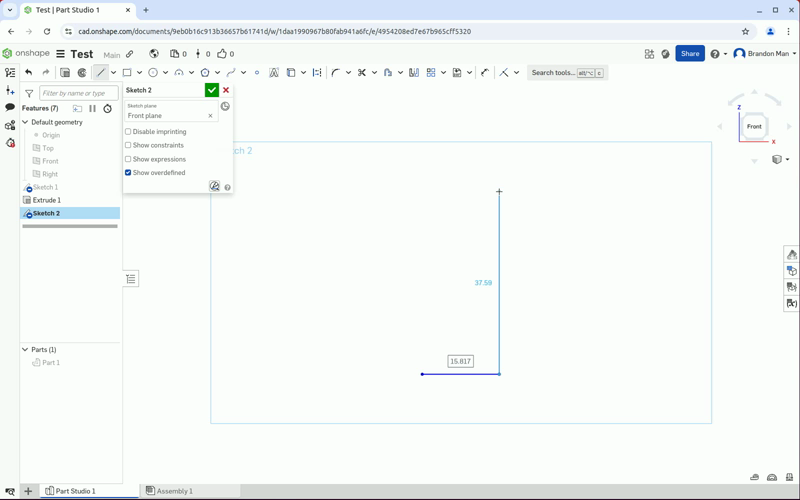
key_up(shift)
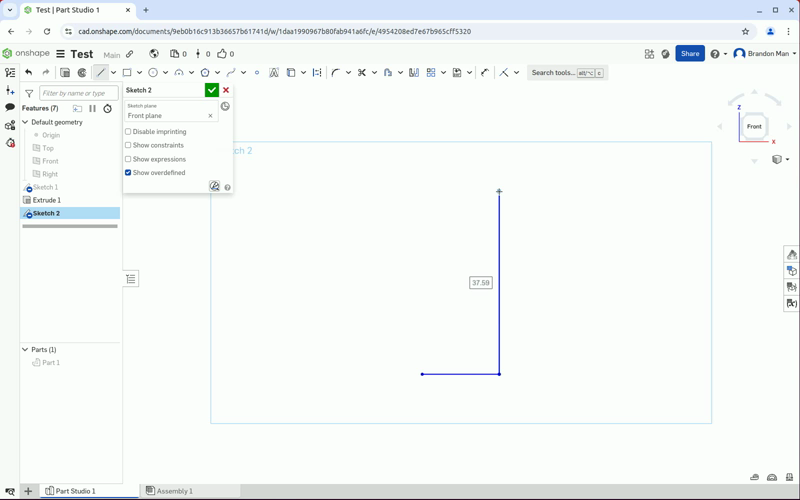
key_down(shift)
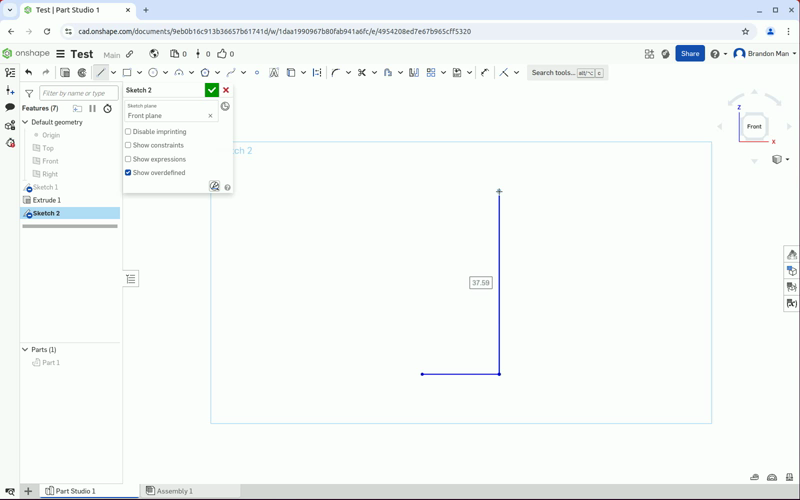
mouse_move(422, 191)
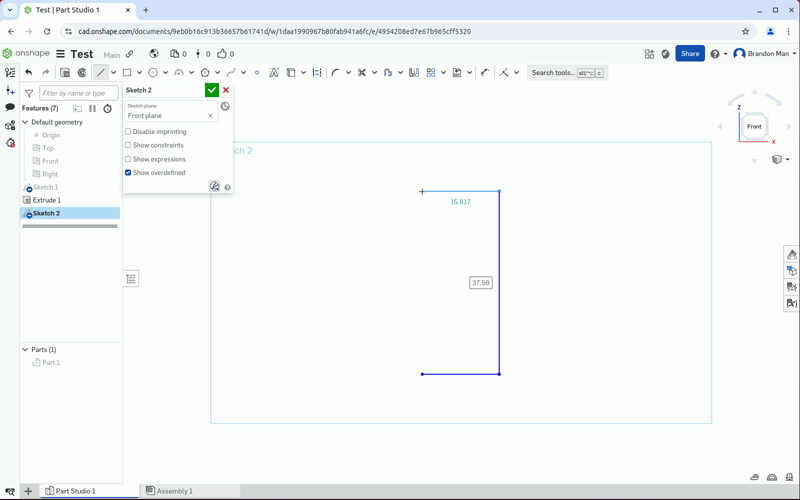
click(422, 191)
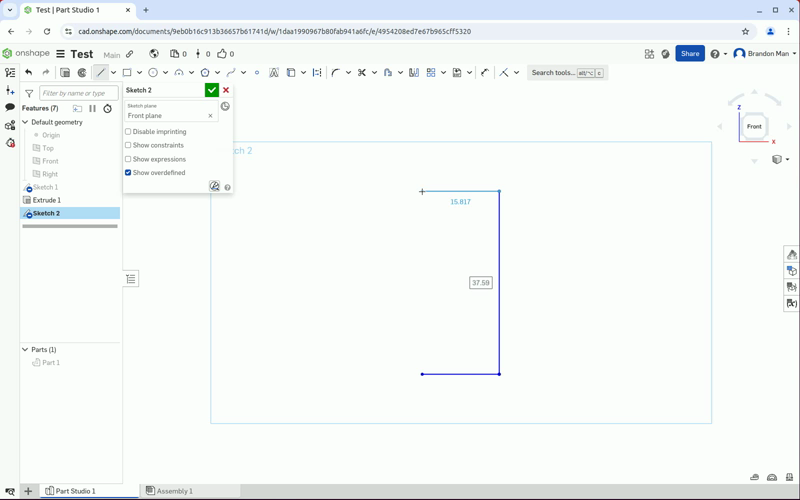
key_up(shift)
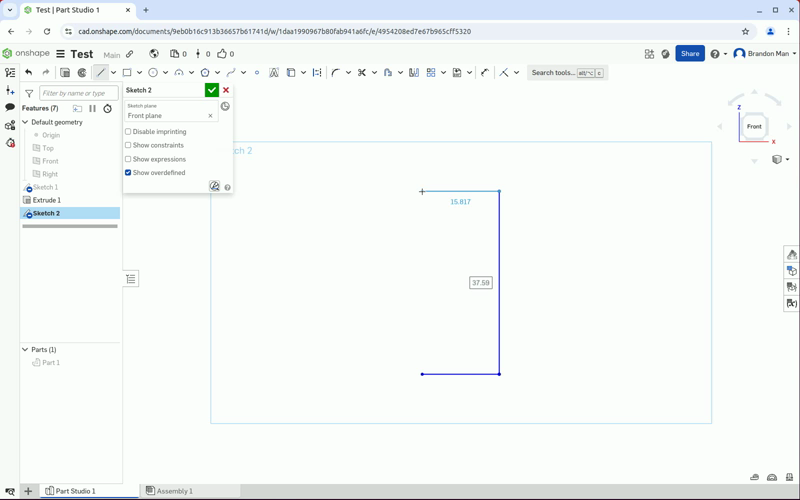
key_down(shift)
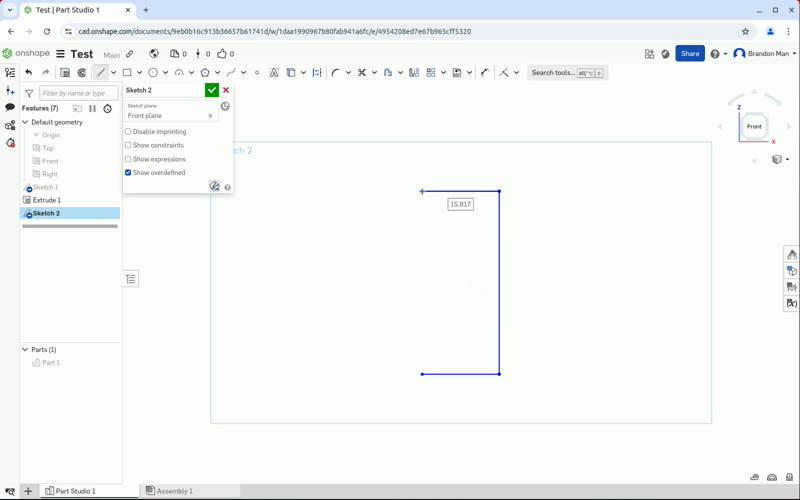
mouse_move(422, 374)
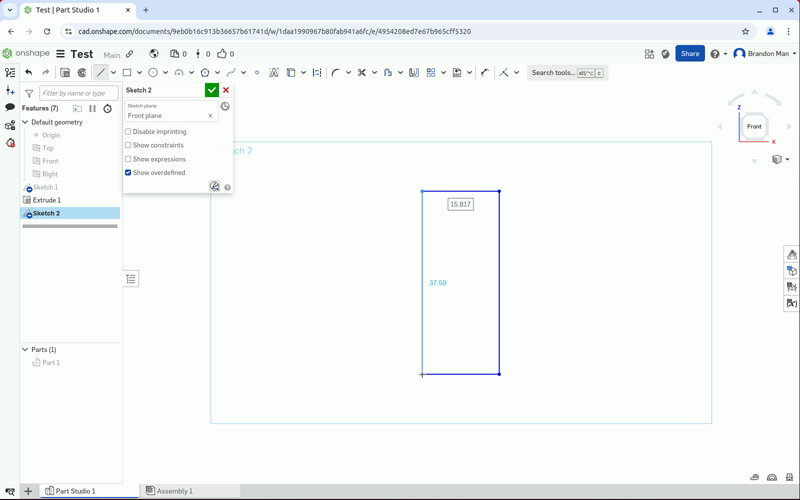
key_up(shift)
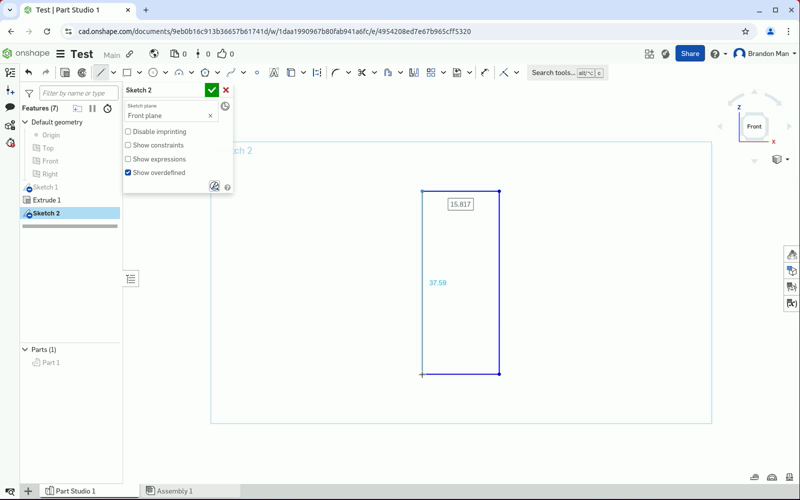
click(422, 374)
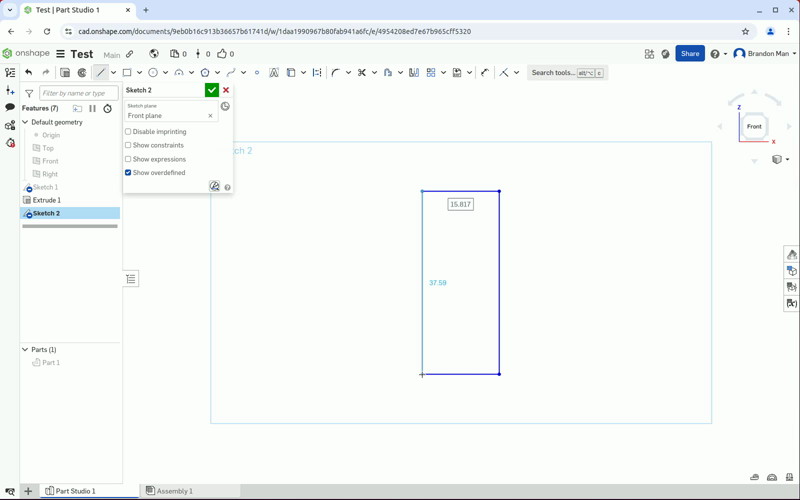
key(esc)
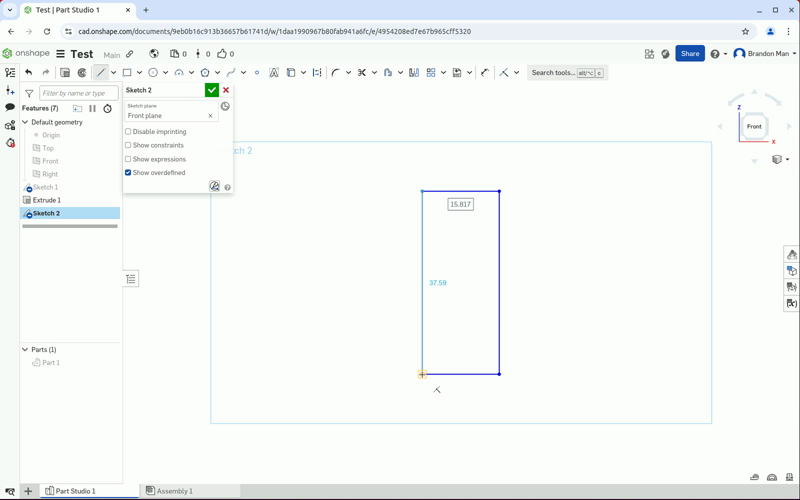
key(c)
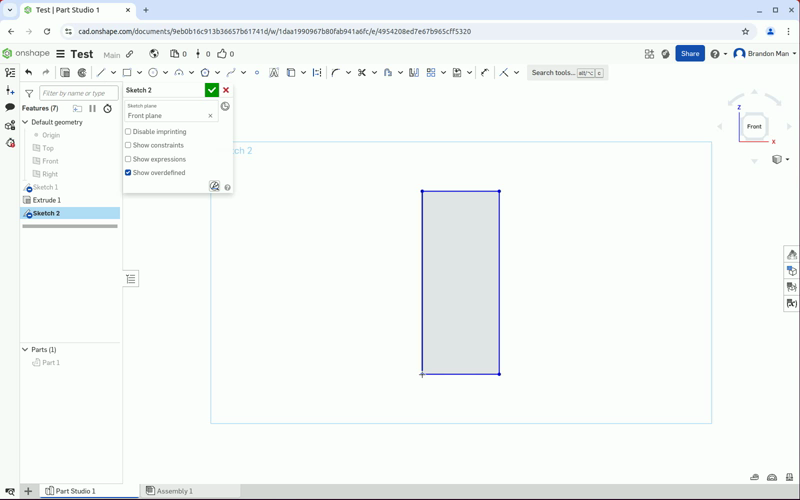
key_down(shift)
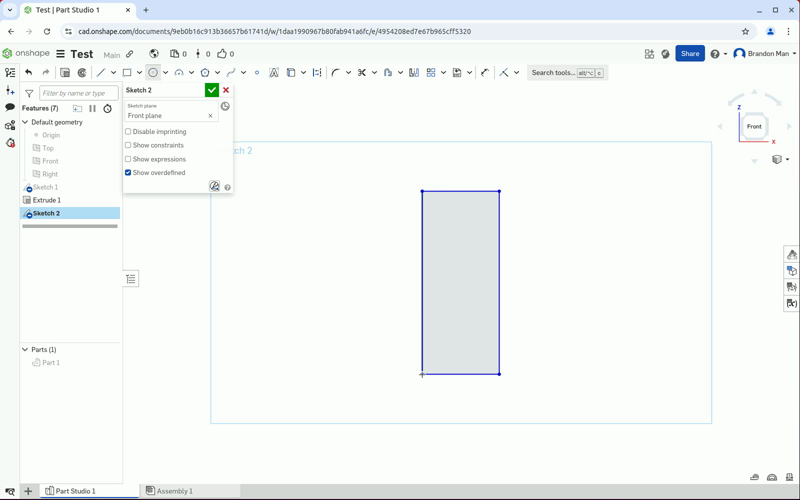
mouse_move(460, 351)
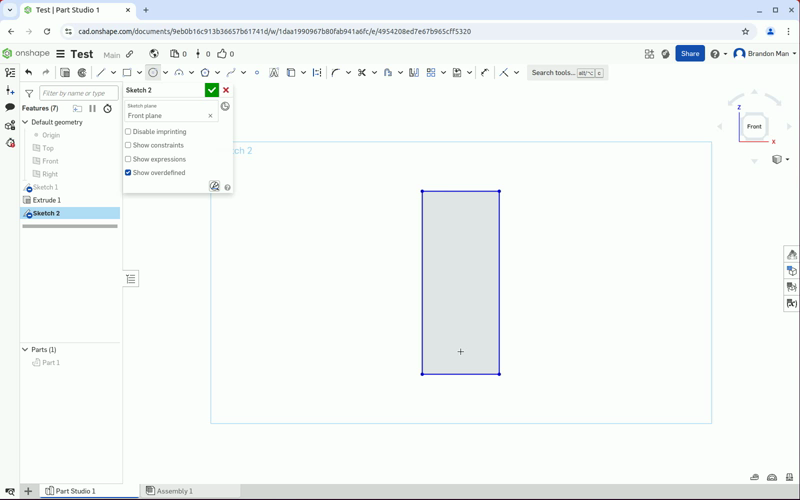
click(460, 351)
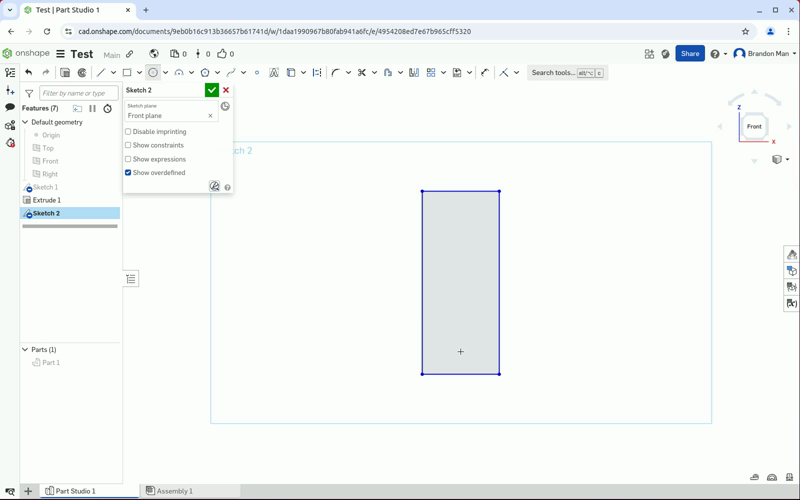
key_up(shift)
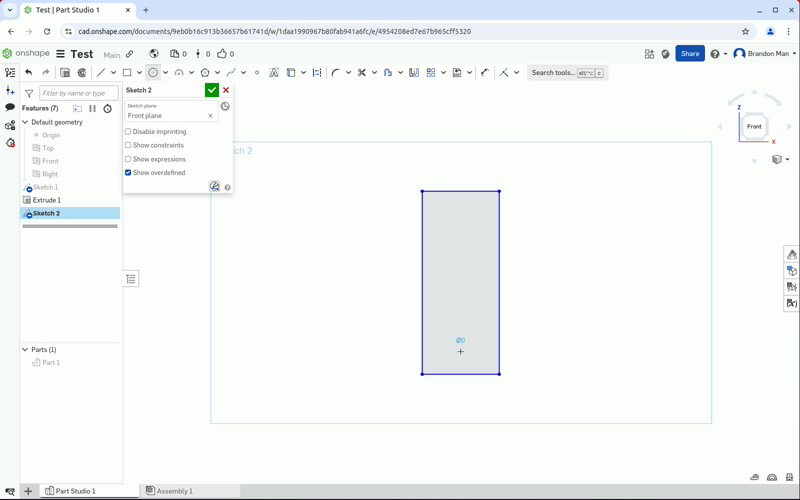
mouse_move(470, 351)
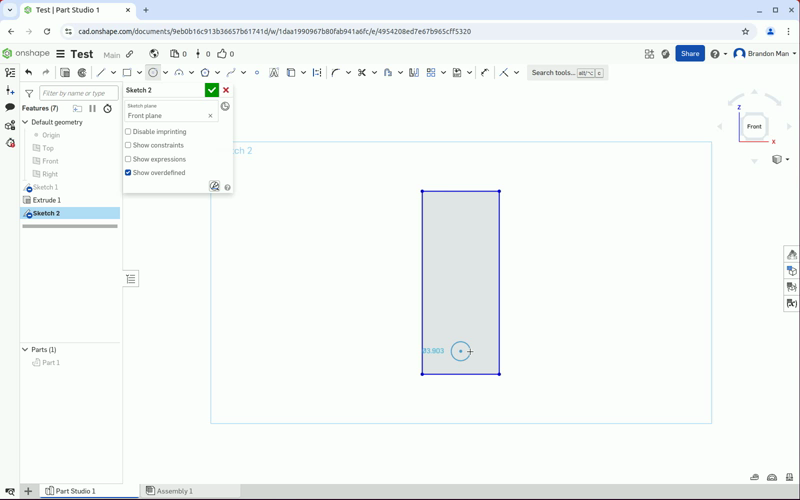
click(470, 351)
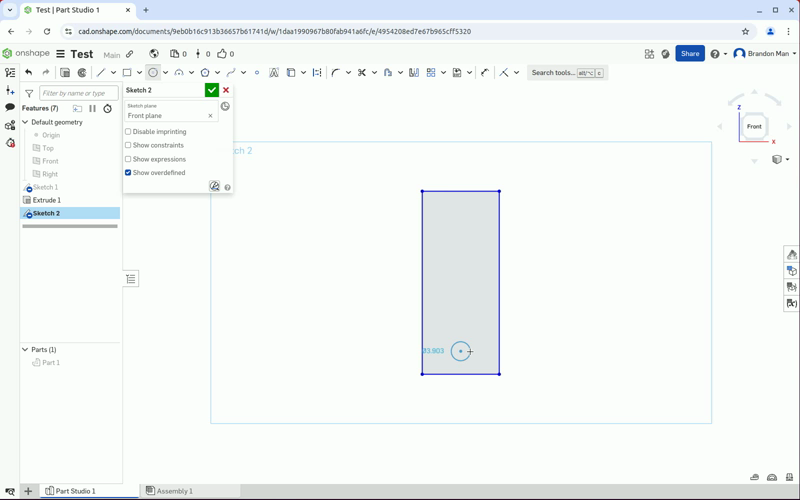
key(esc)
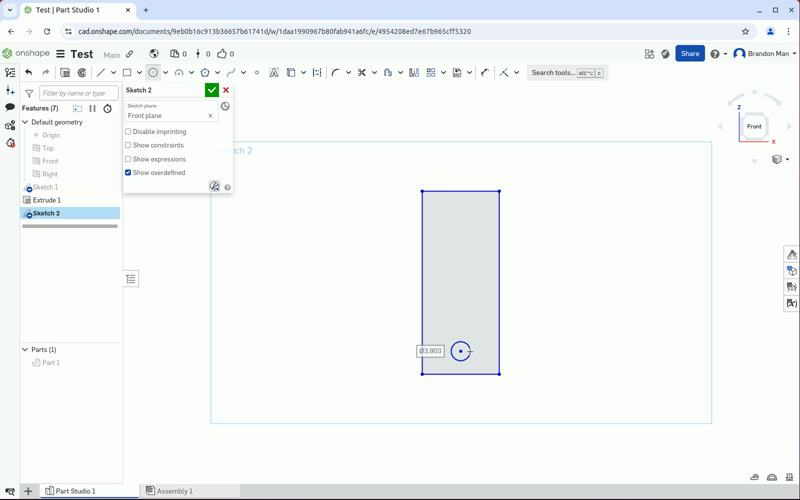
key(c)
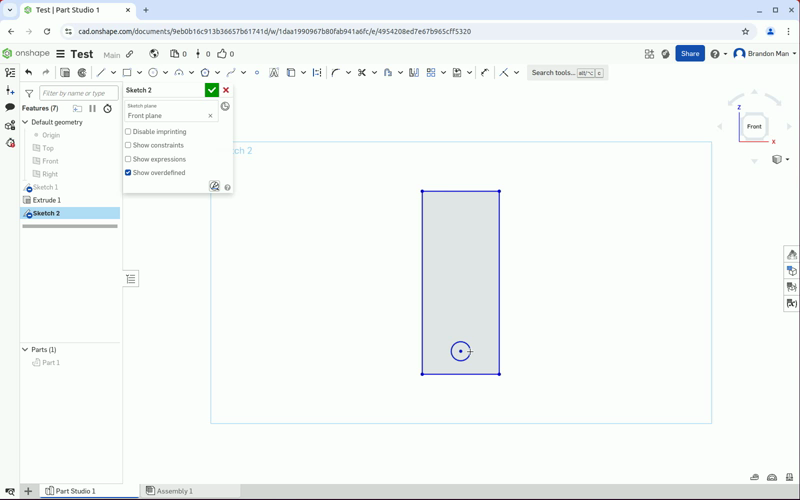
key_down(shift)
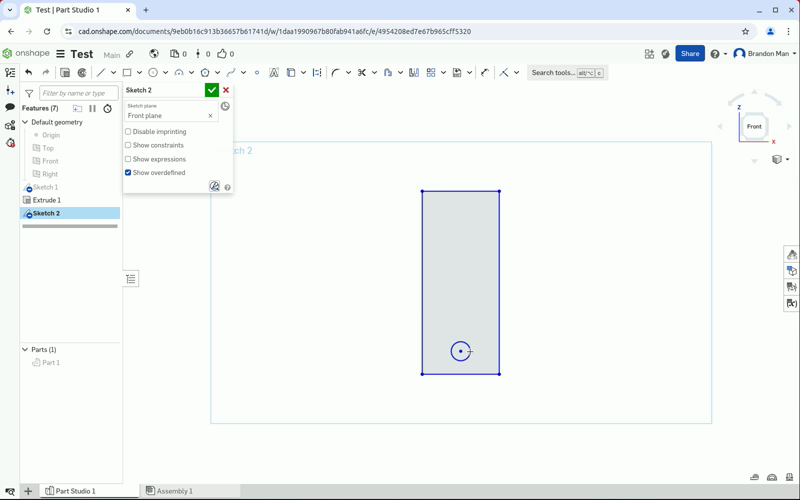
mouse_move(460, 214)
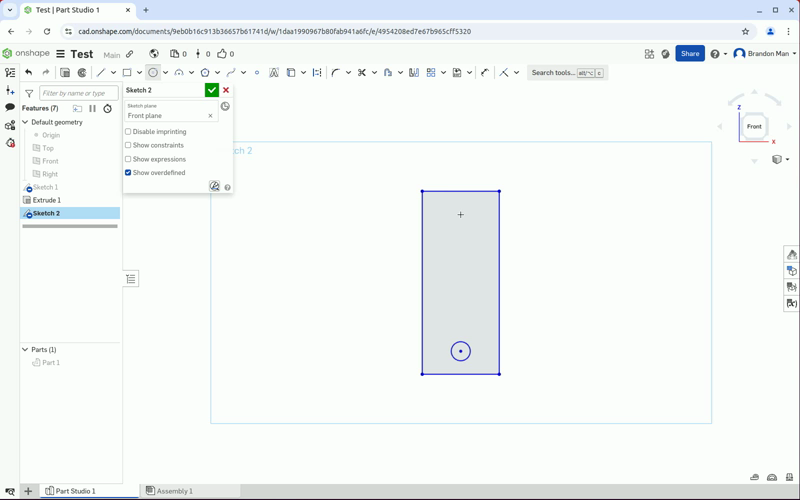
click(460, 214)
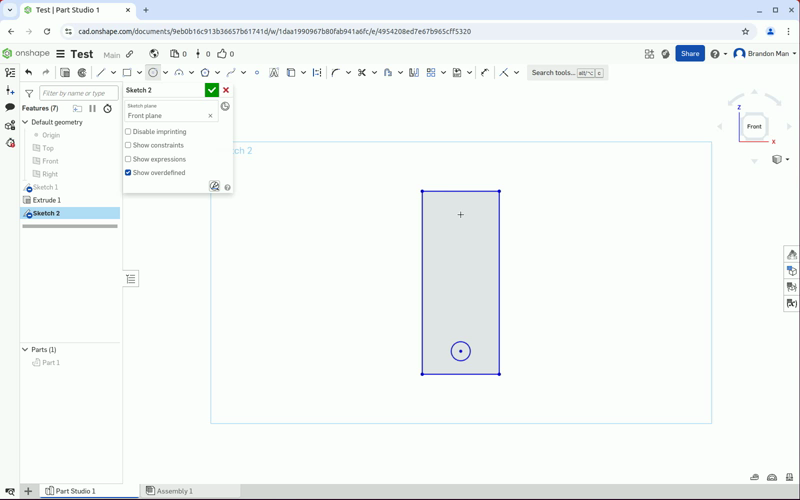
key_up(shift)
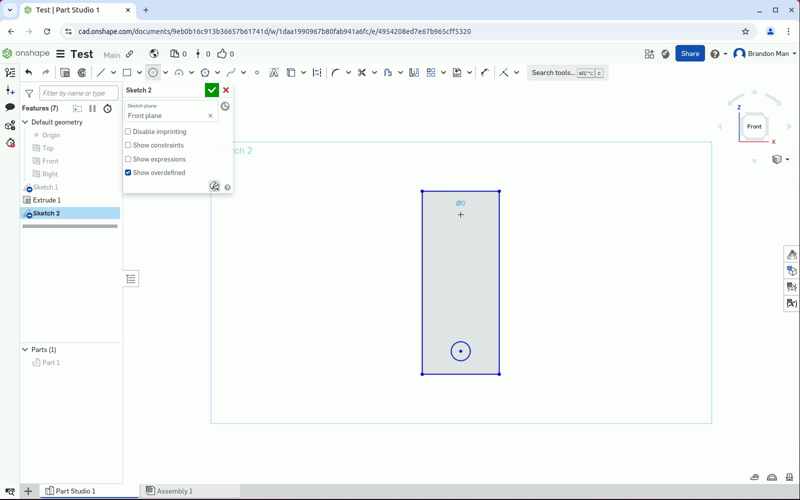
mouse_move(470, 214)
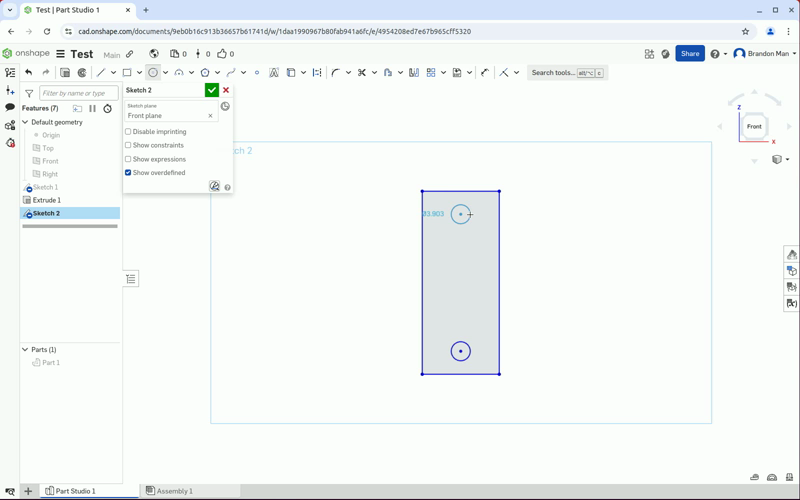
click(470, 214)
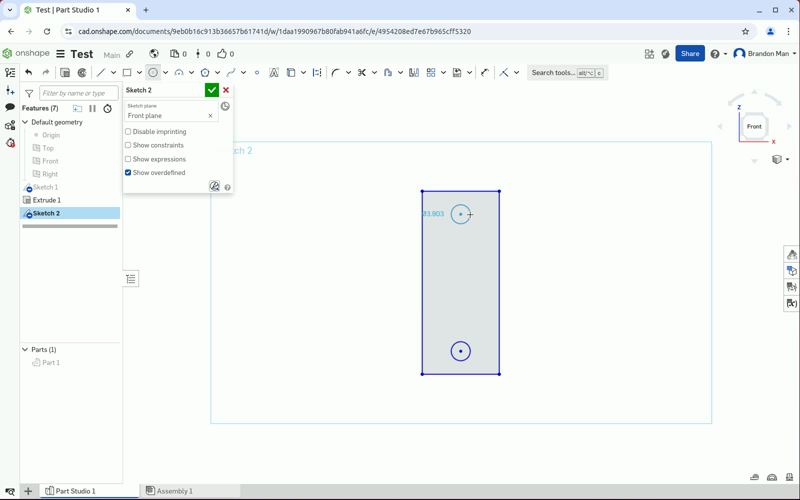
key(esc)
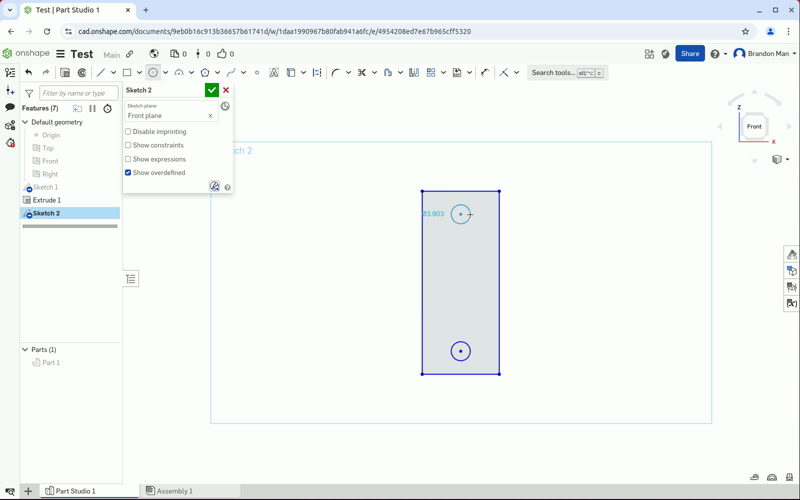
mouse_move(442, 344)
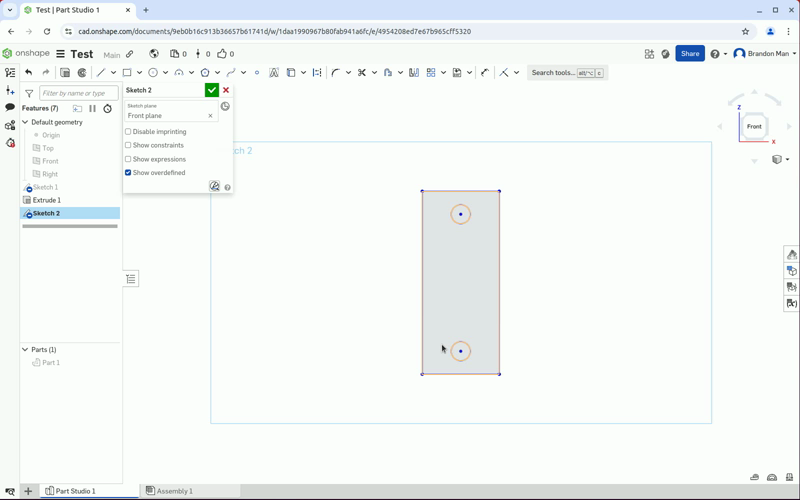
click(442, 344)
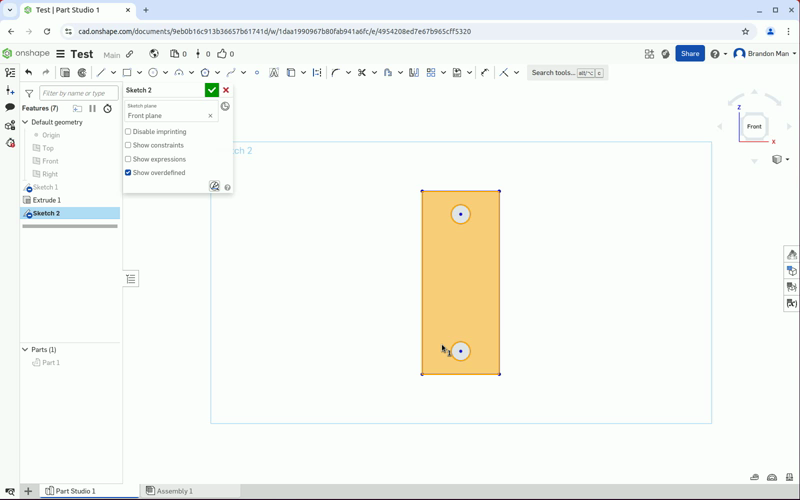
mouse_move(73, 352)
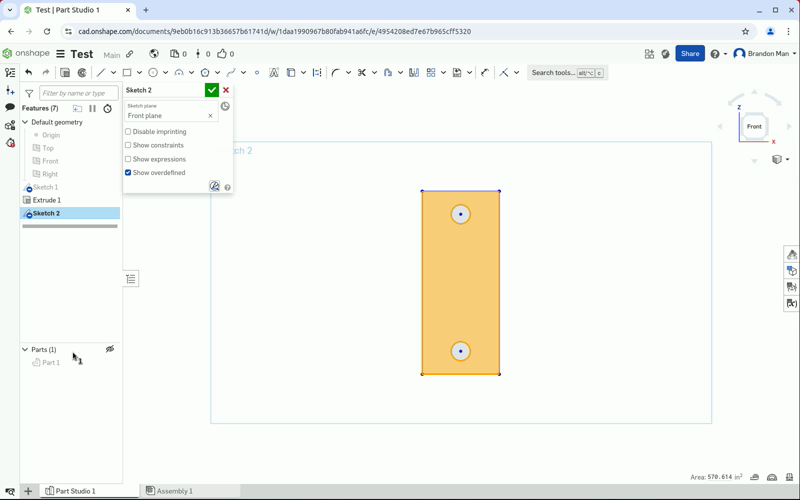
key(shift+y)
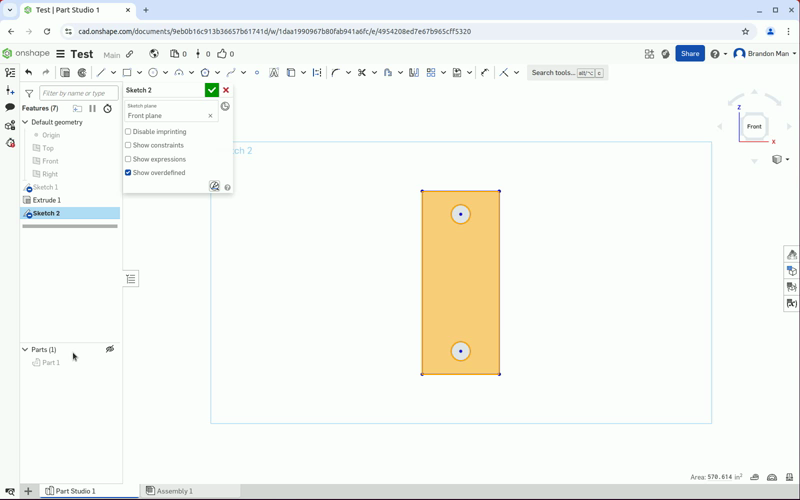
key(shift+e)
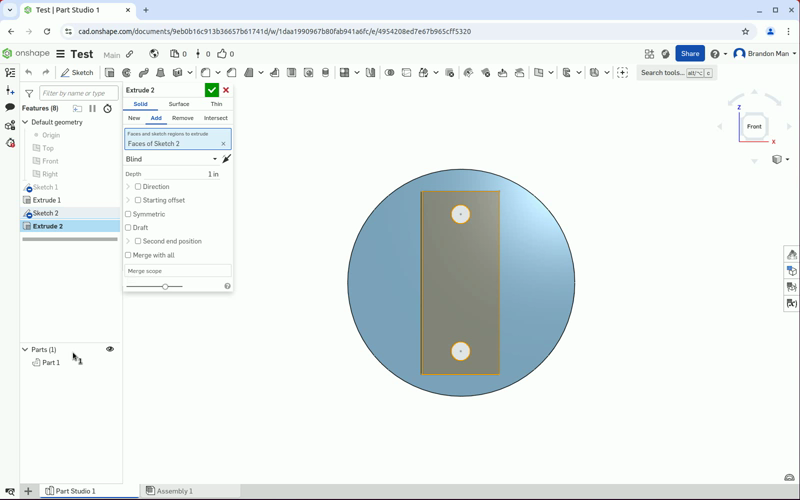
mouse_move(143, 106)
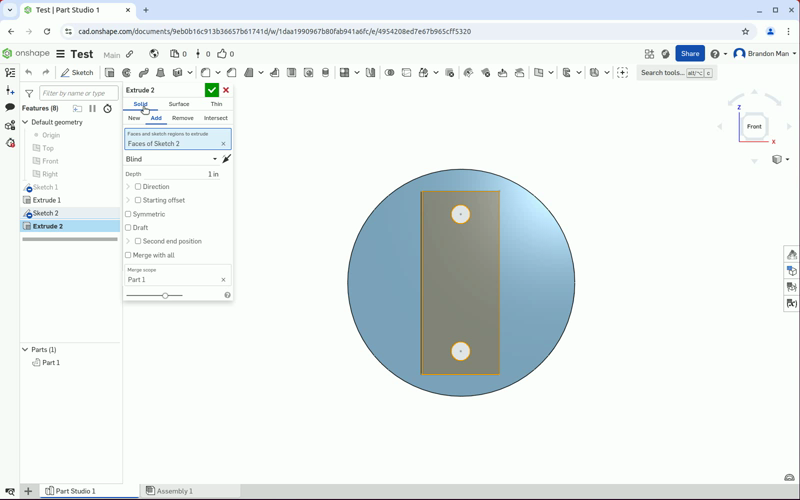
click(143, 106)
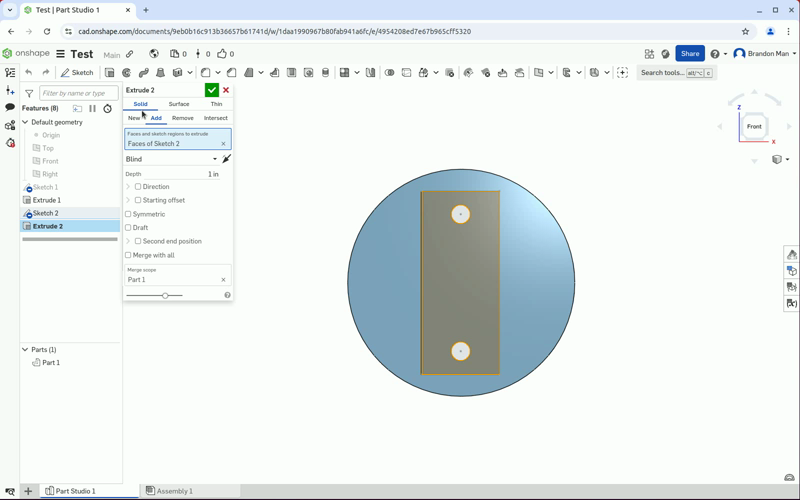
mouse_move(137, 120)
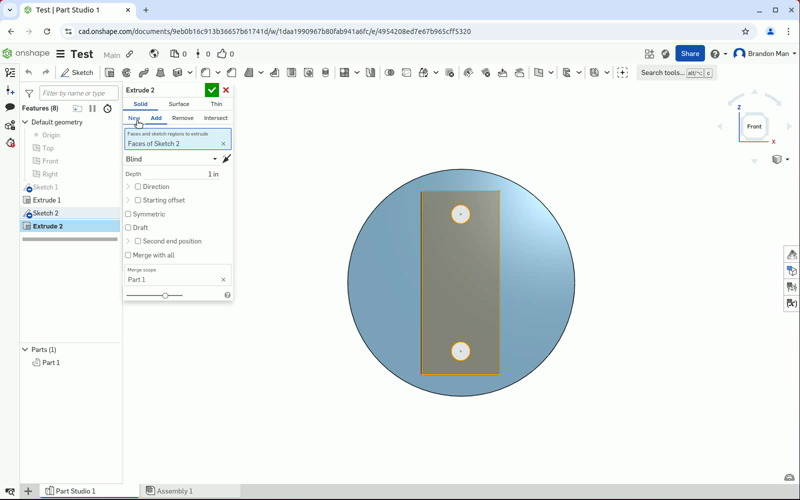
click(137, 120)
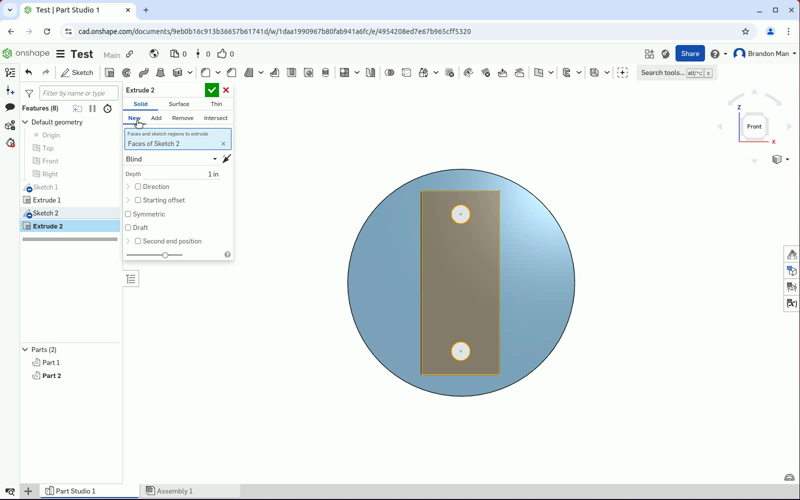
key(tab, 4)
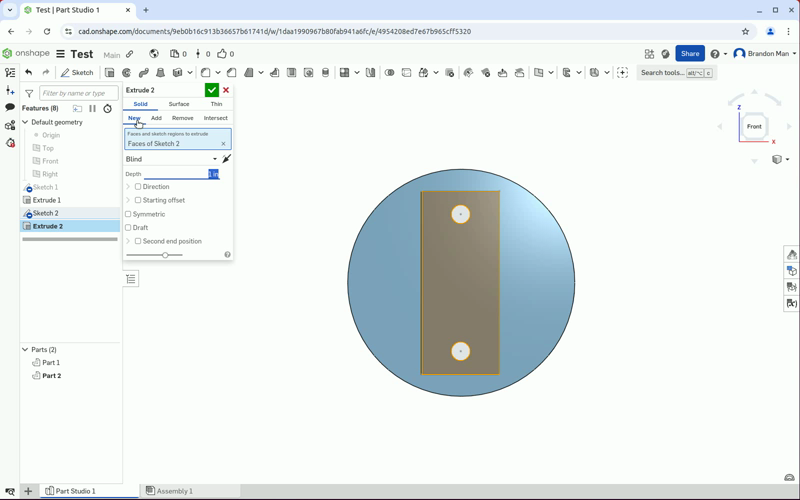
text(13.239)
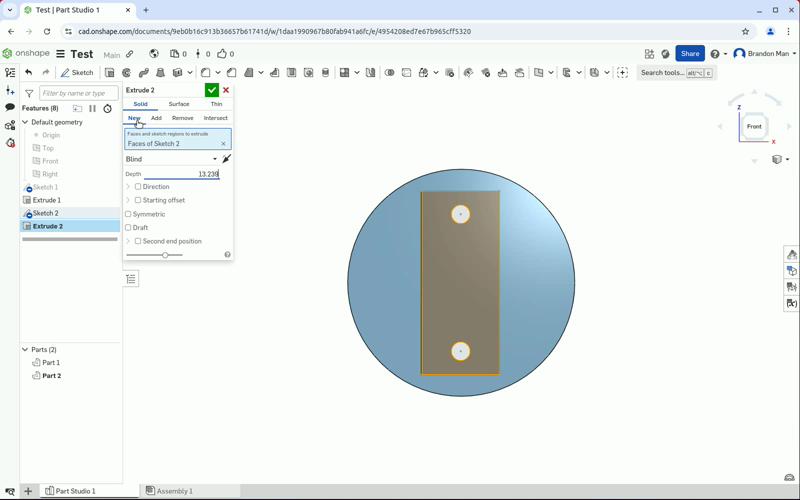
key(enter)
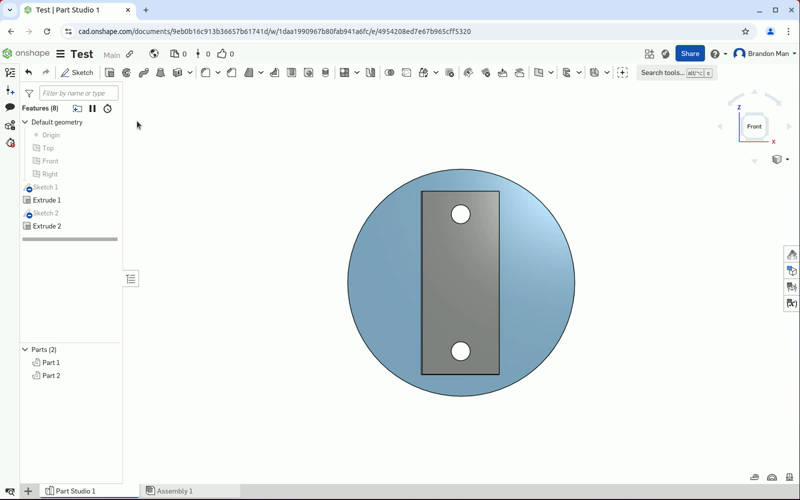
key(shift+h)
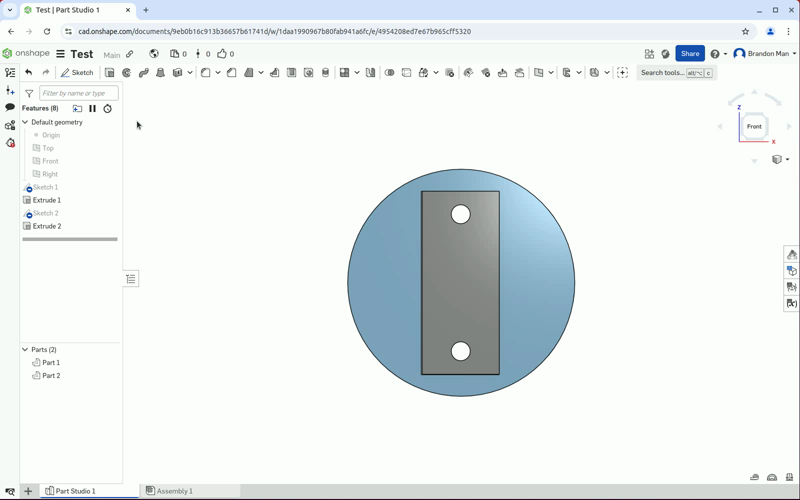
key(shift+h)
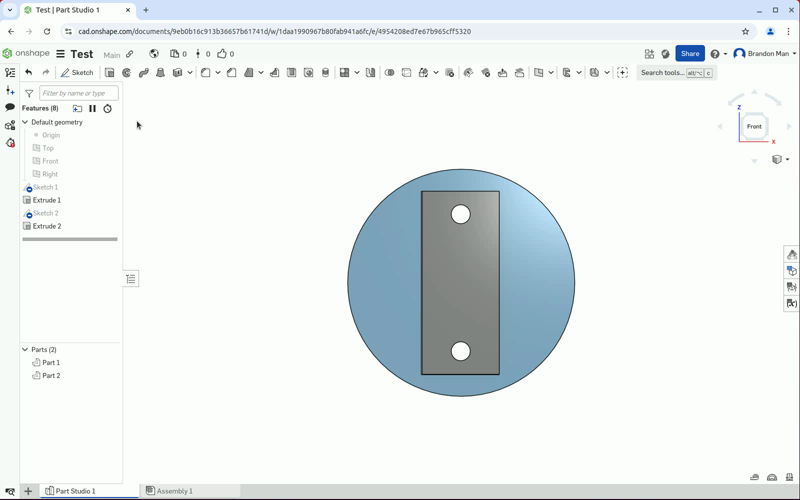
mouse_move(73, 189)
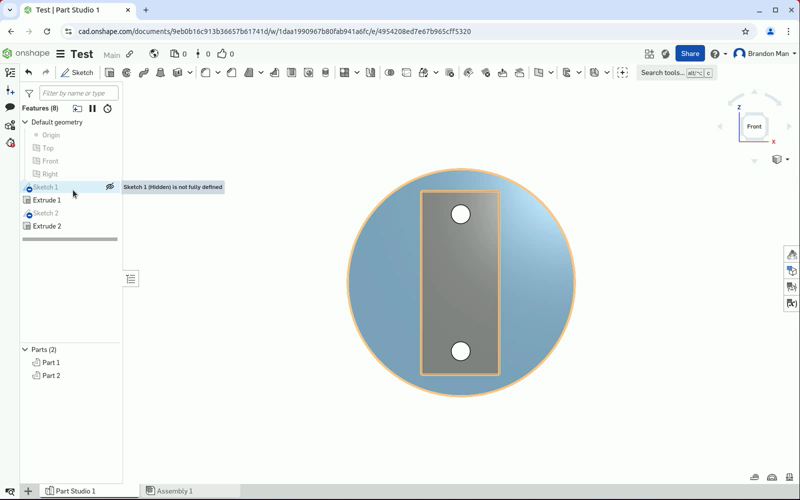
click(73, 189)
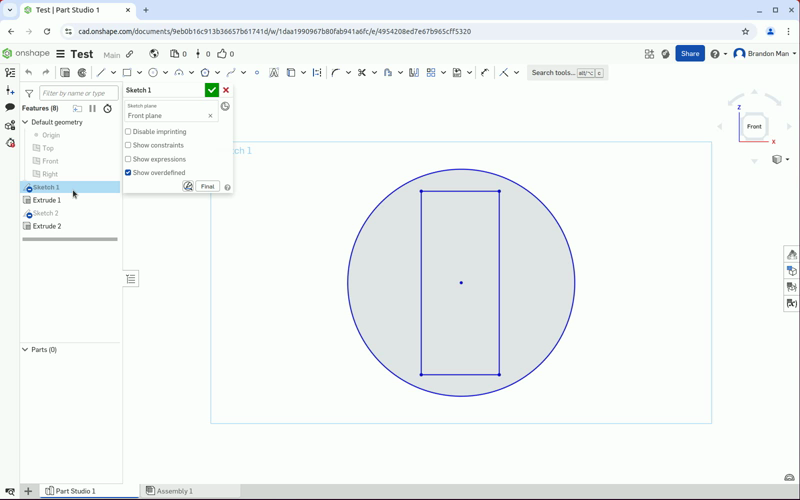
mouse_move(229, 92)
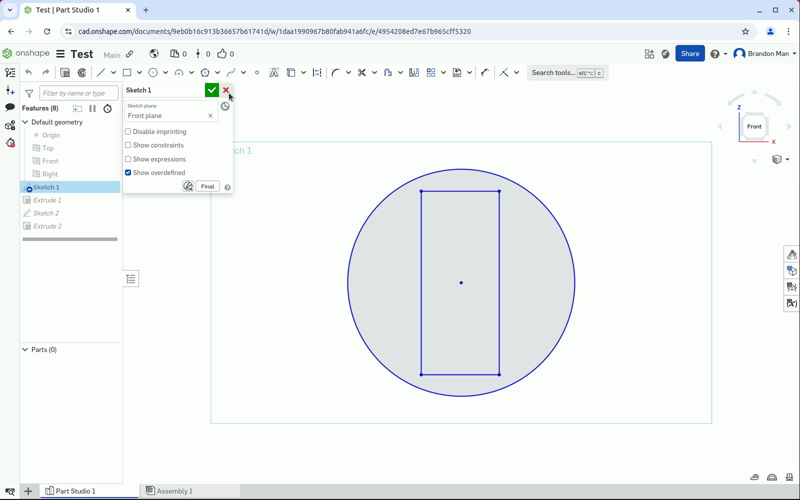
click(229, 92)
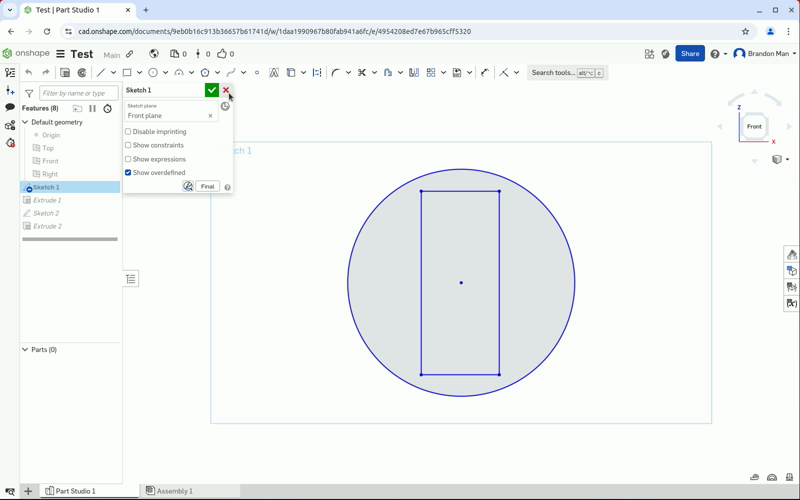
key(shift+s)
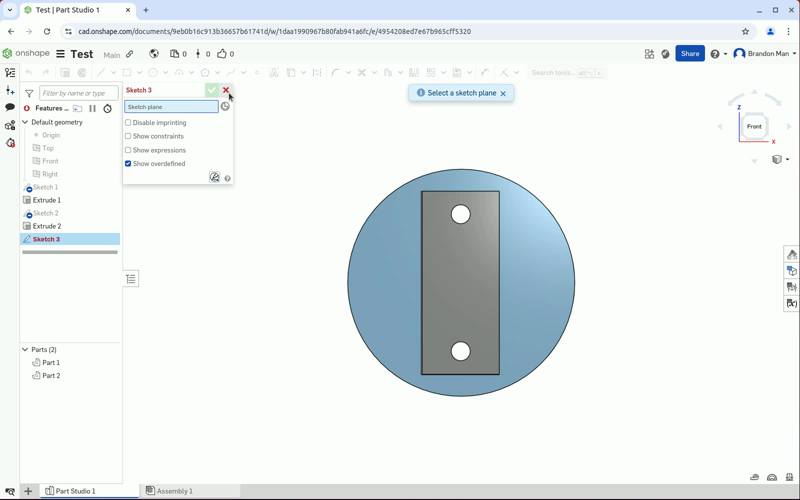
mouse_move(73, 163)
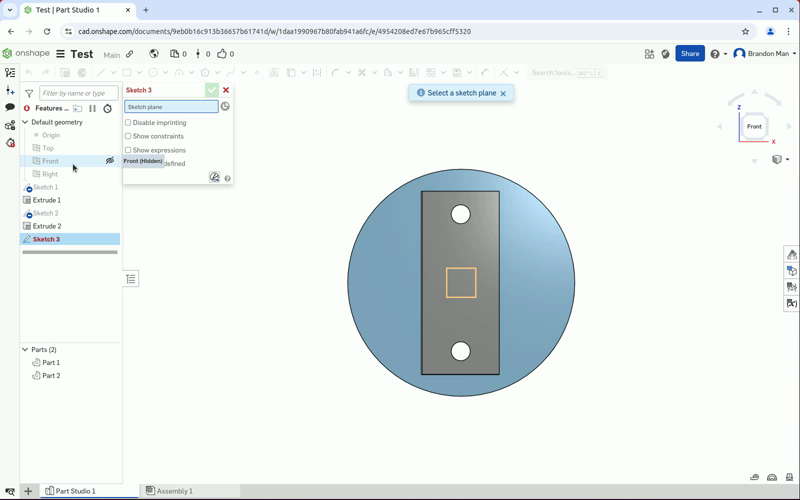
click(73, 163)
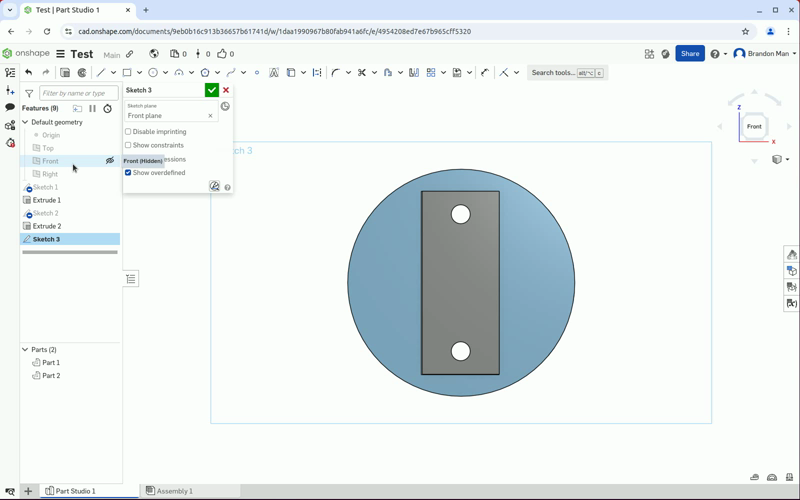
mouse_move(73, 352)
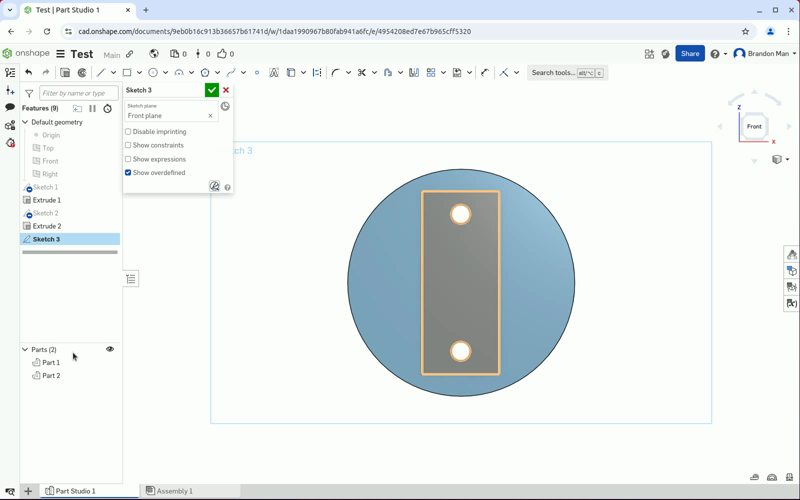
key(y)
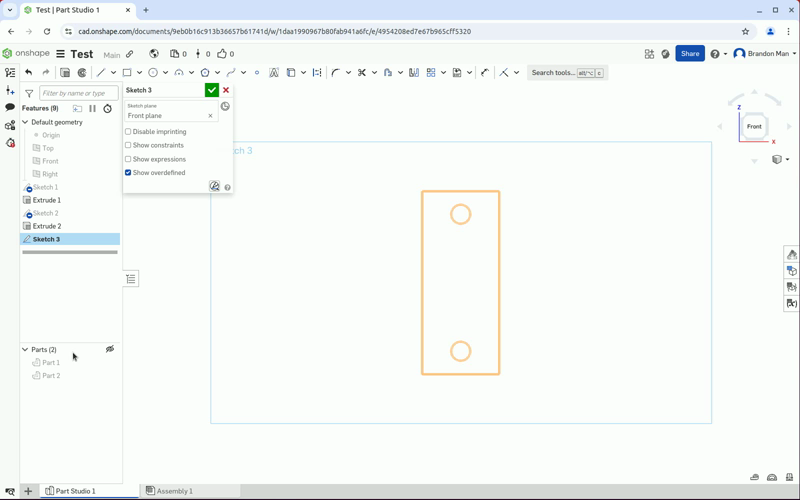
key(c)
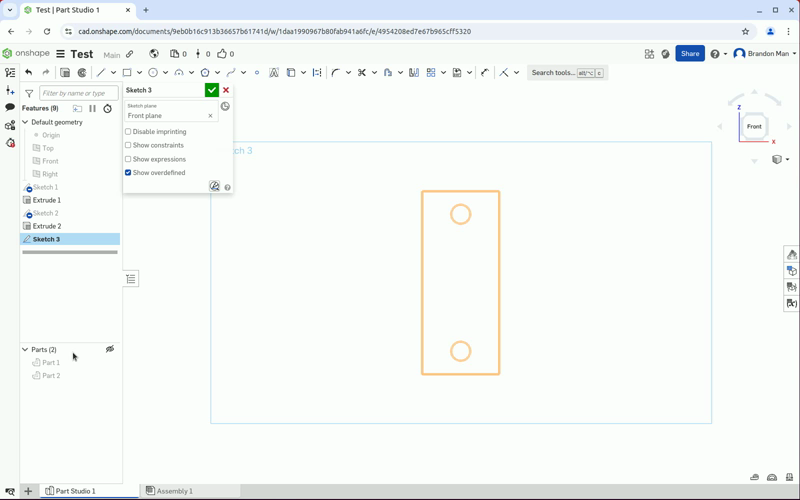
key_down(shift)
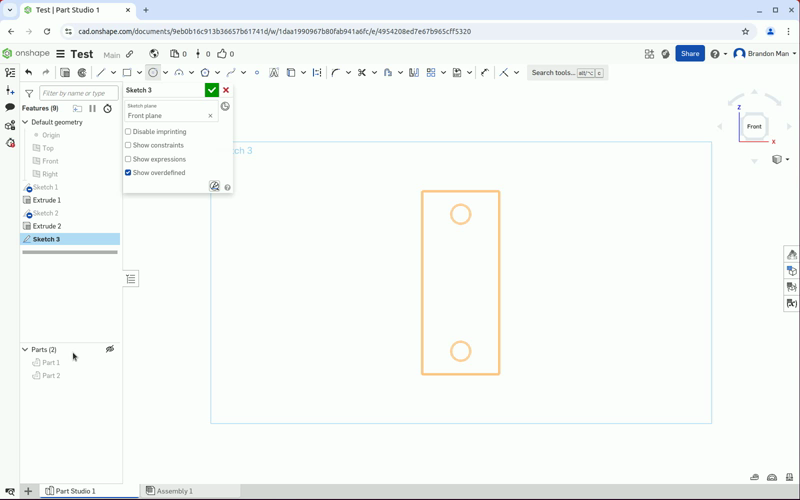
mouse_move(461, 213)
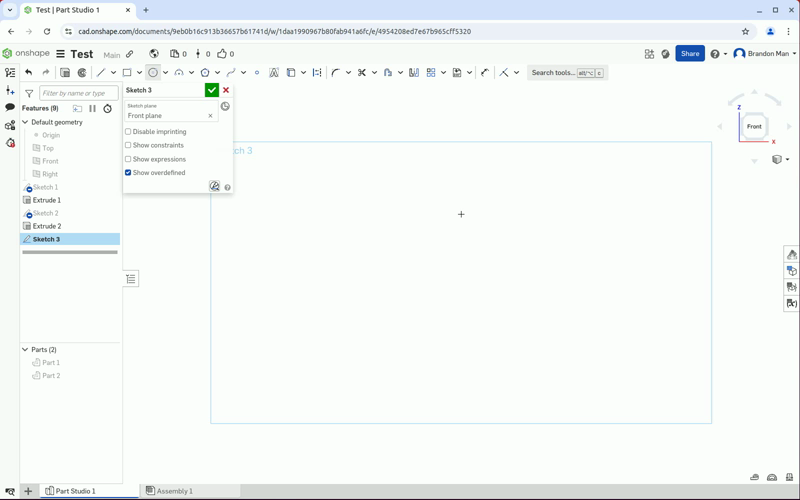
click(461, 213)
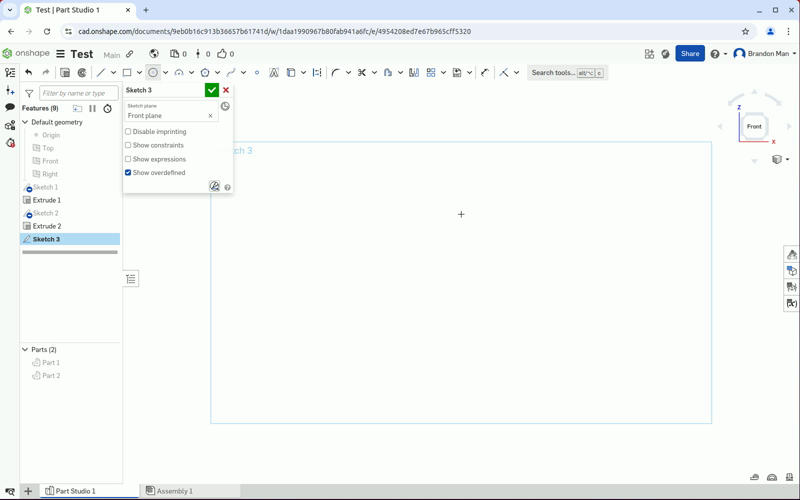
key_up(shift)
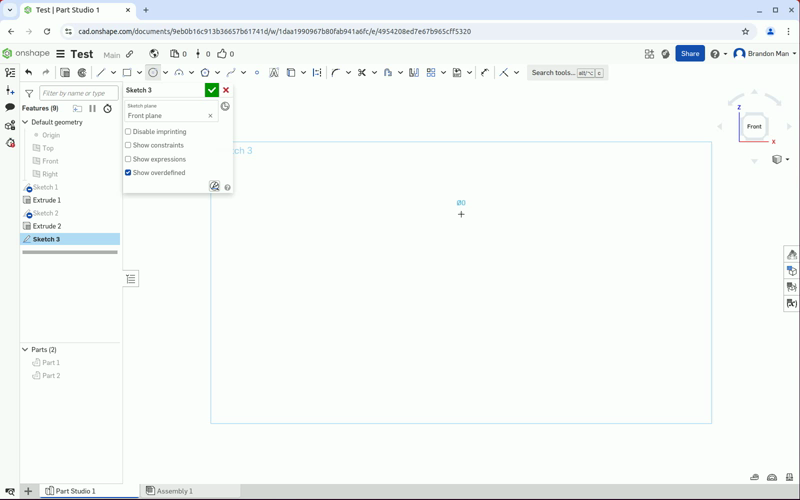
mouse_move(471, 213)
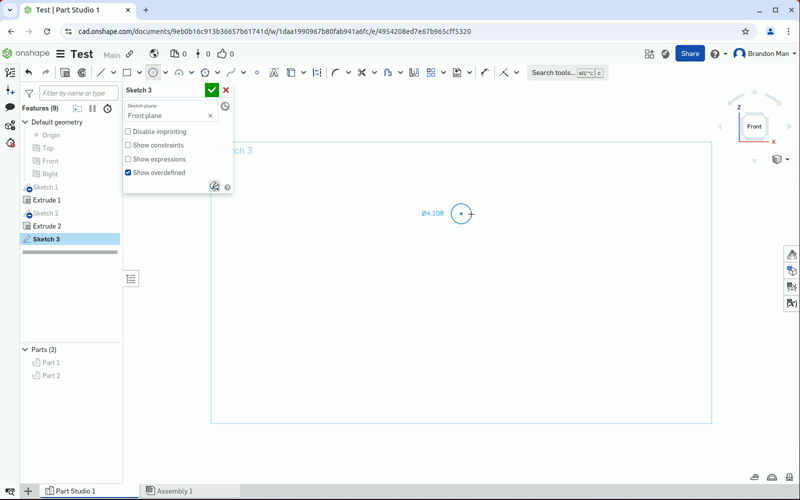
click(471, 213)
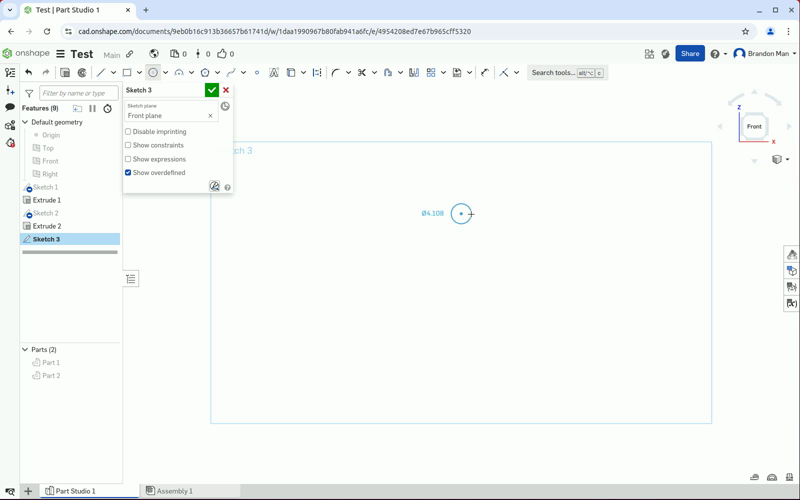
key(esc)
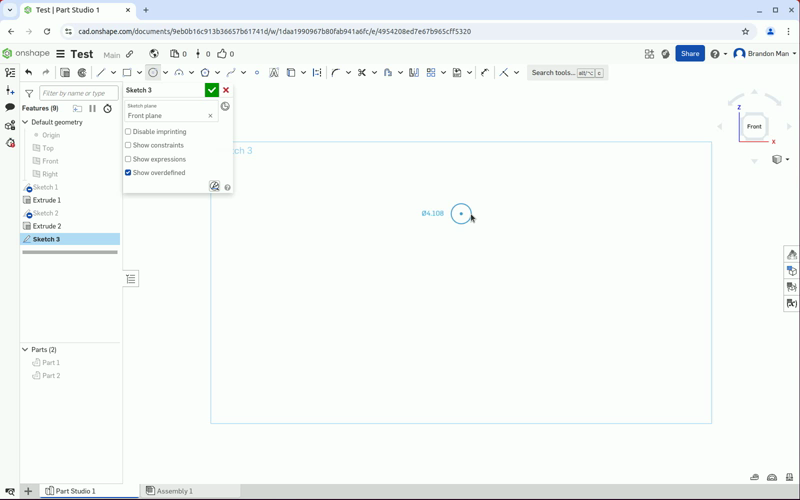
mouse_move(463, 209)
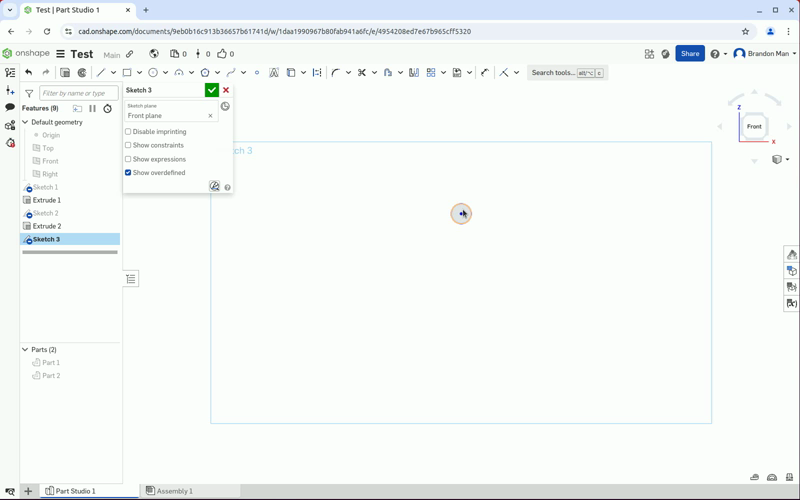
scroll(6)
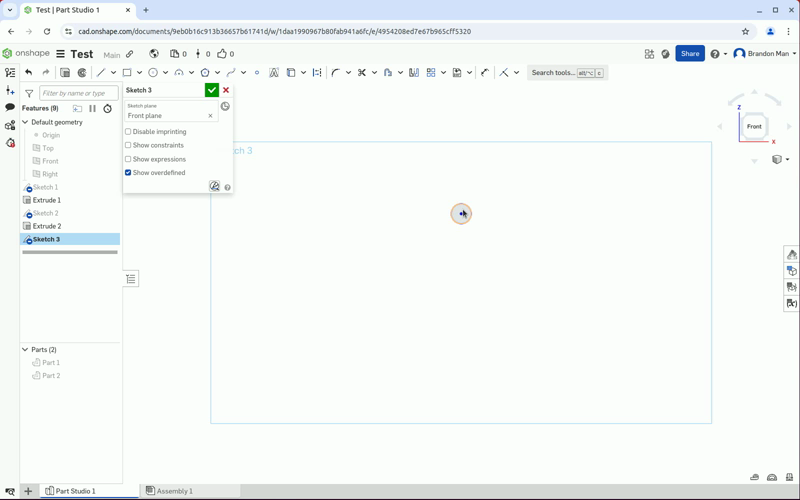
scroll(6)
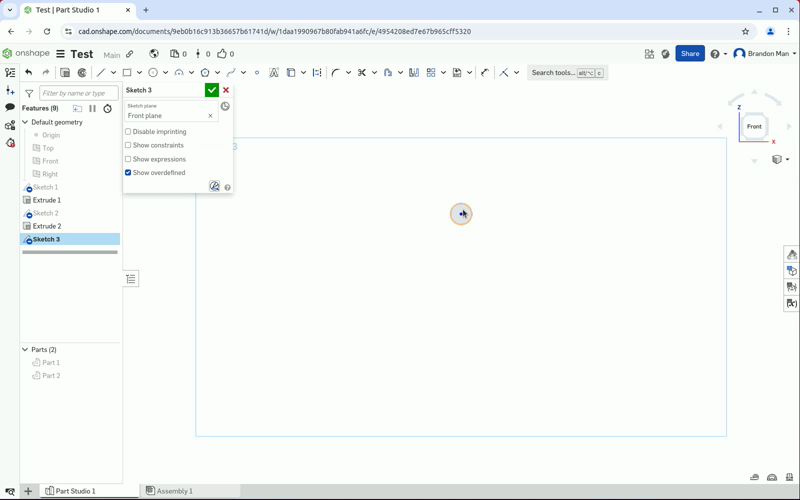
scroll(6)
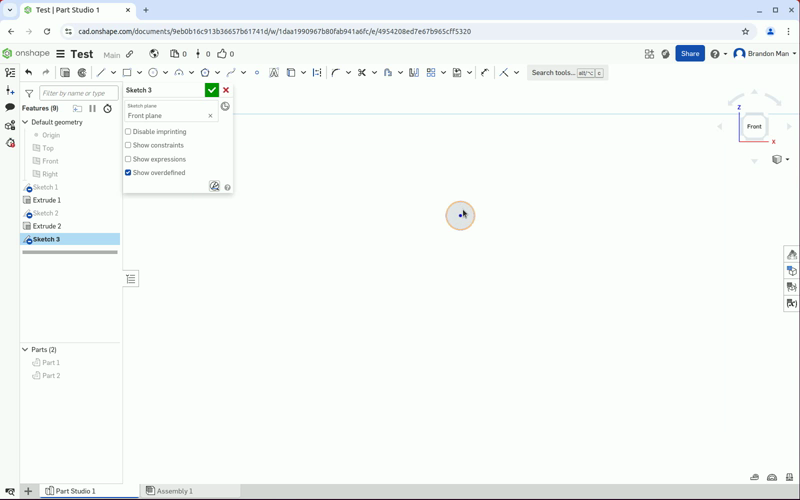
scroll(6)
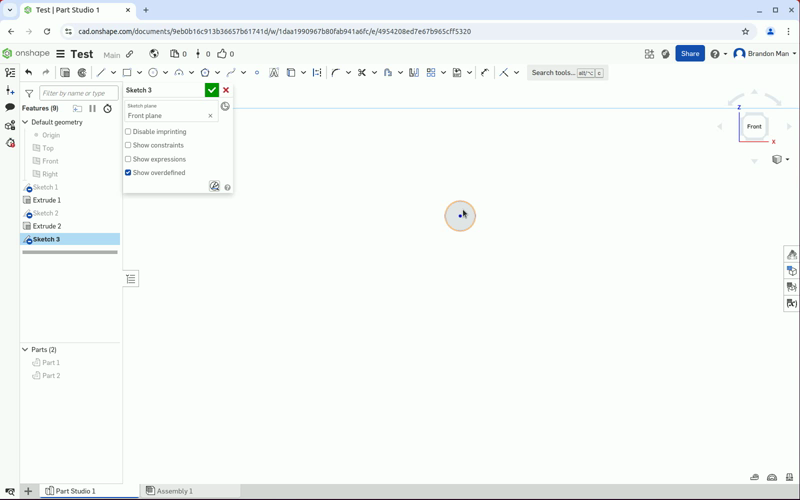
scroll(6)
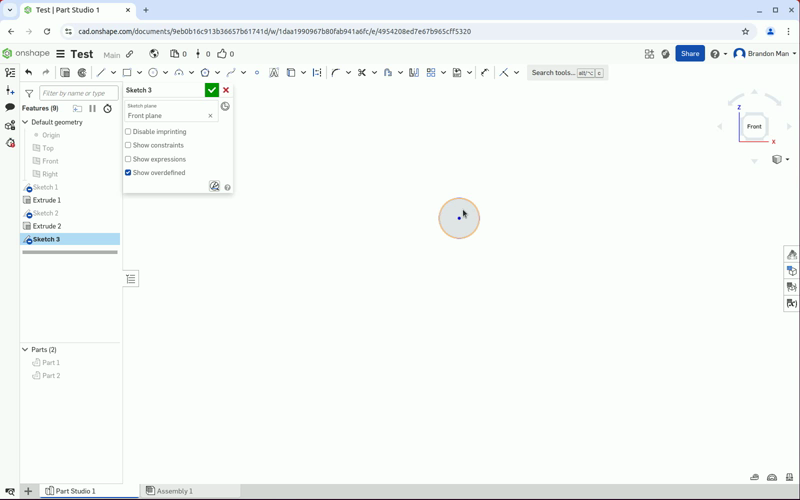
scroll(6)
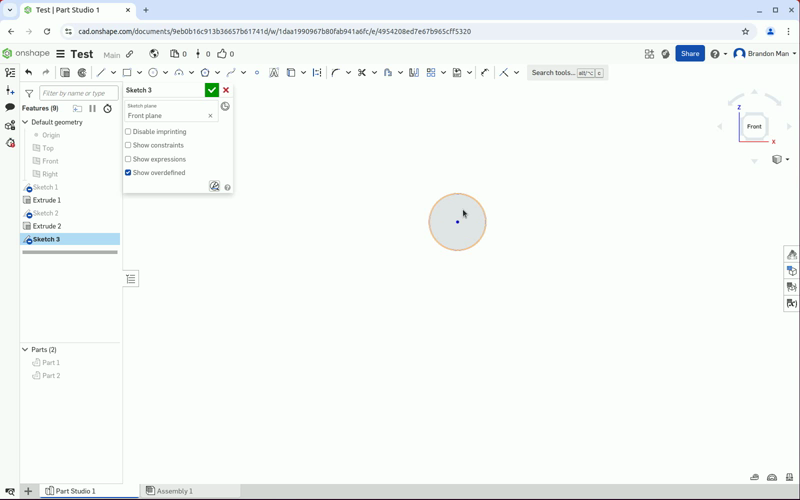
scroll(6)
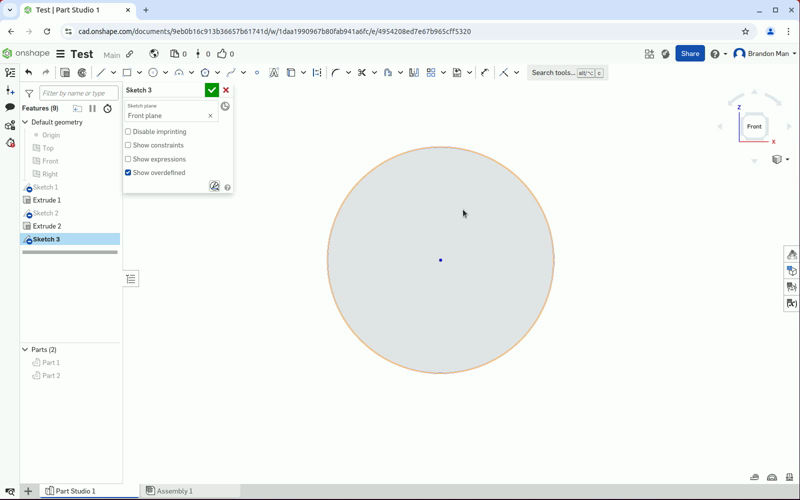
click(463, 209)
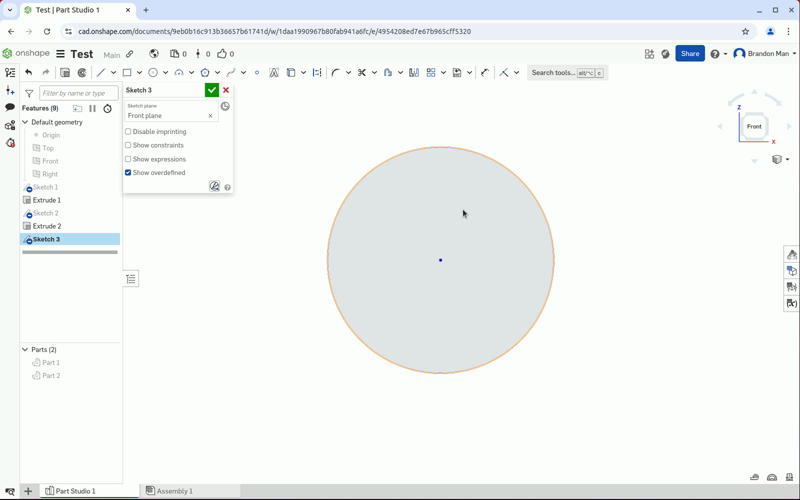
scroll(-6)
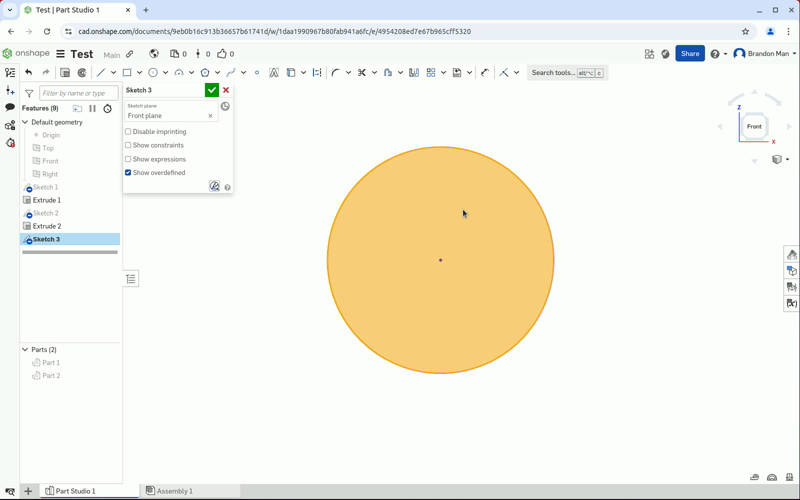
scroll(-6)
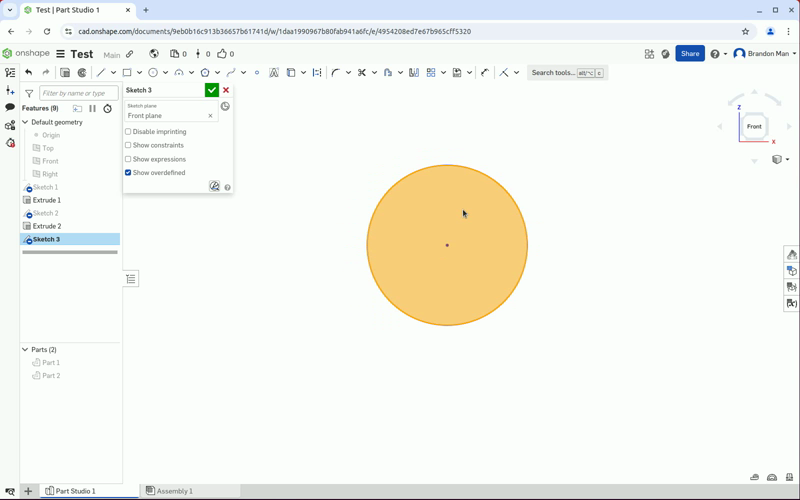
scroll(-6)
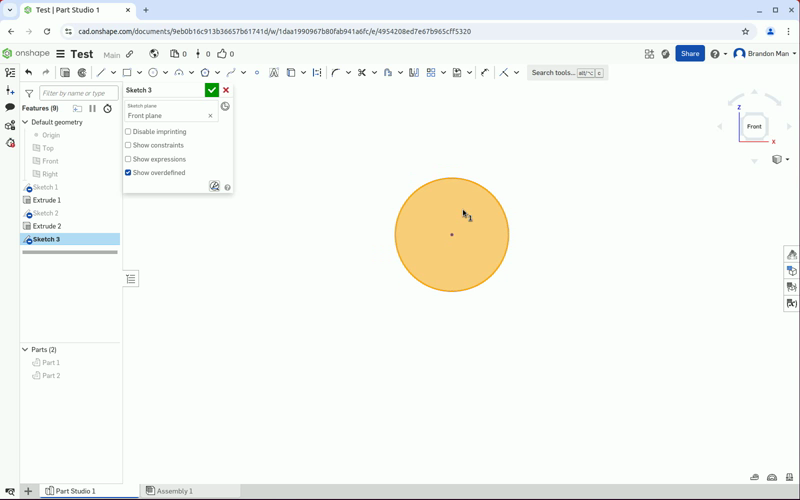
scroll(-6)
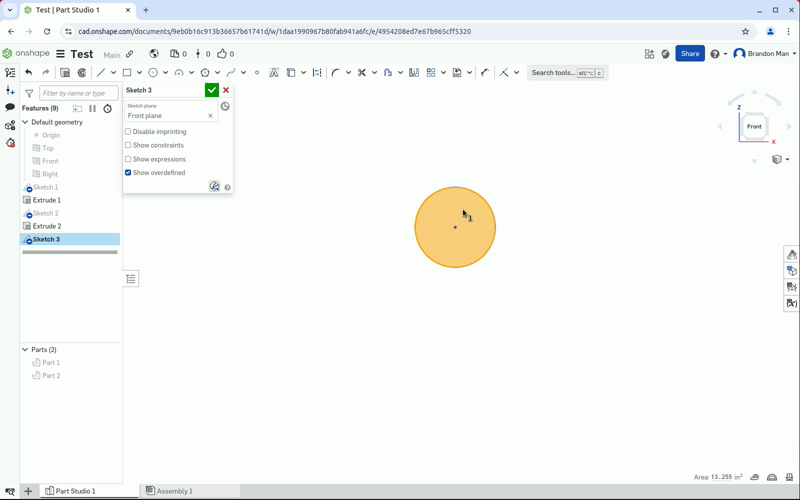
scroll(-6)
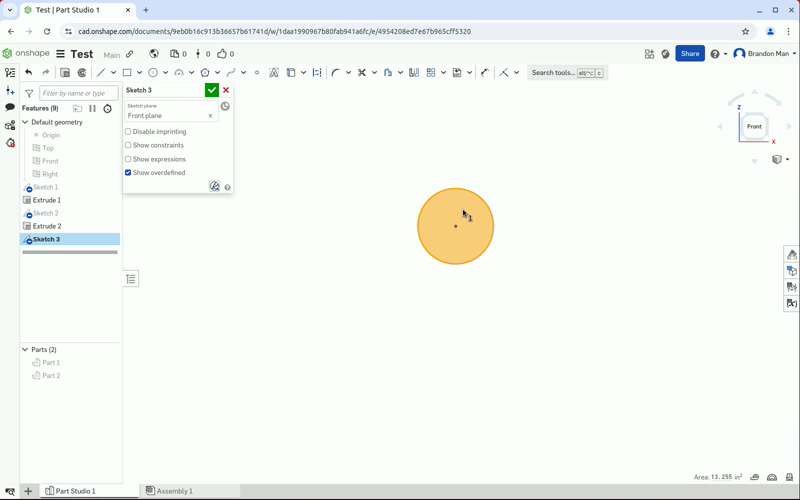
scroll(-6)
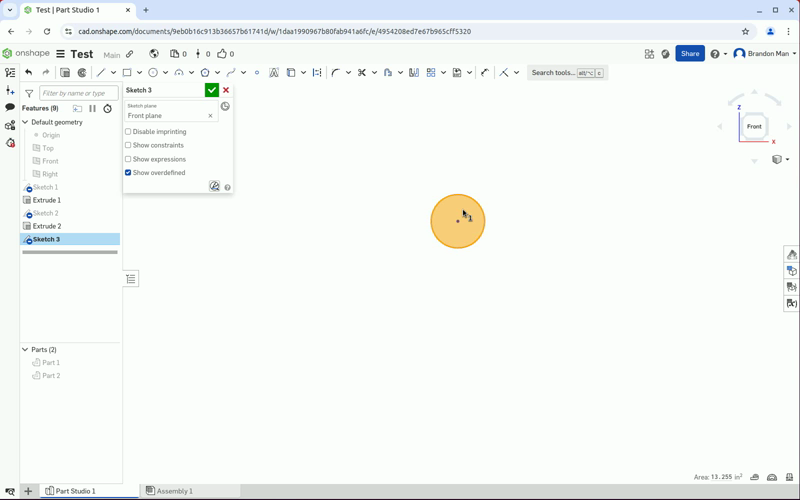
scroll(-6)
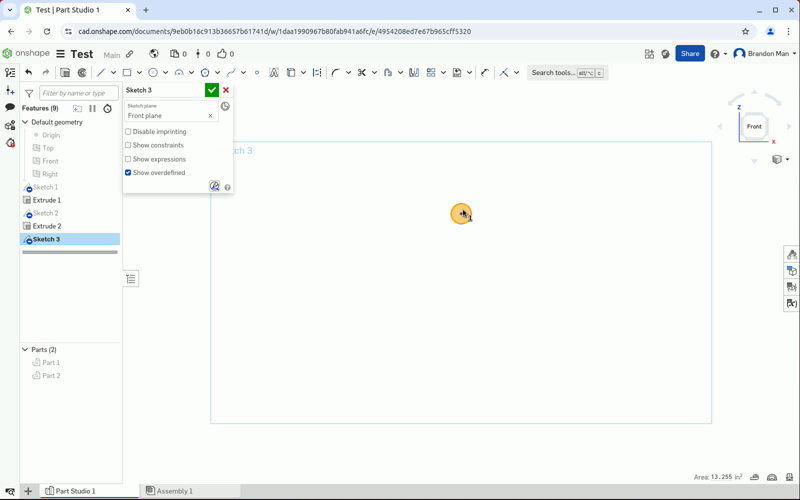
mouse_move(73, 352)
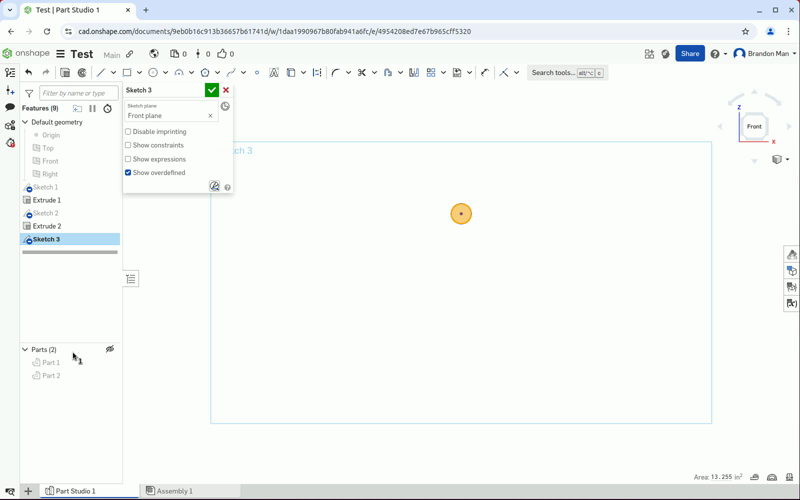
key(shift+y)
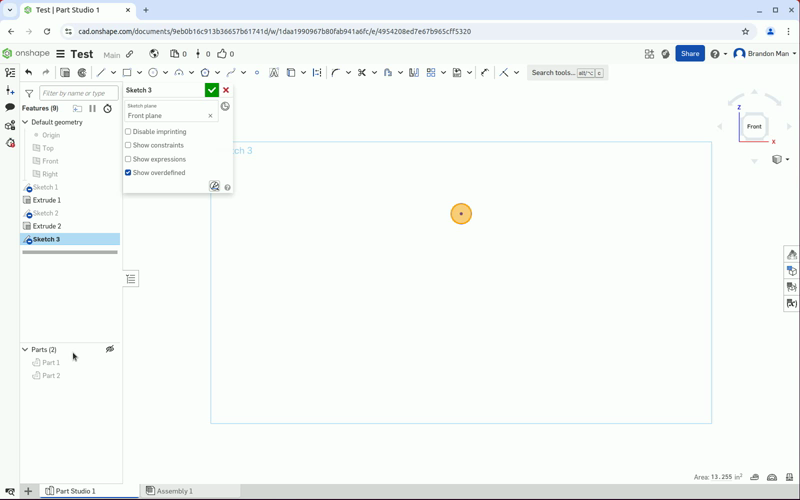
key(shift+e)
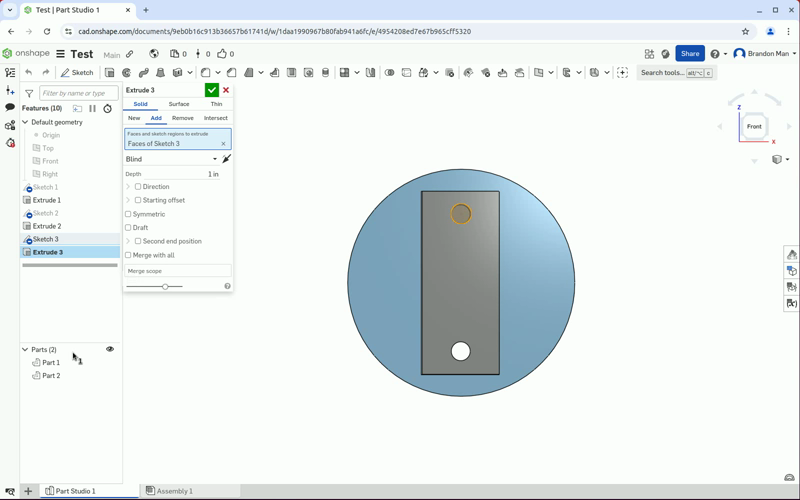
mouse_move(143, 106)
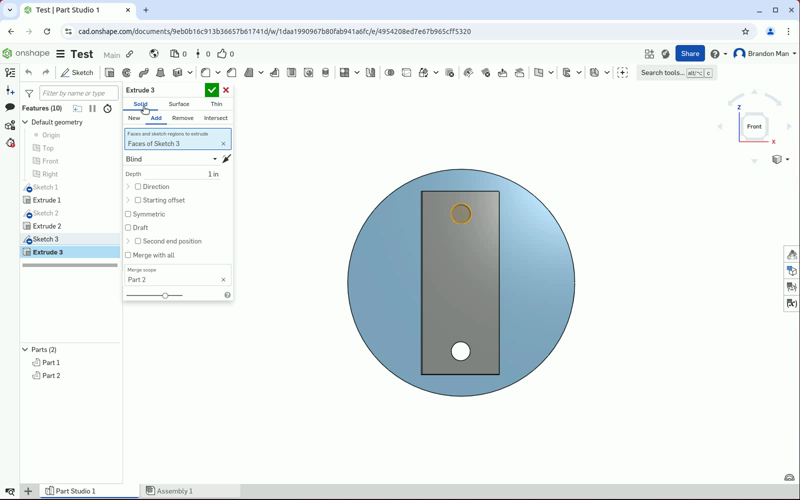
click(143, 106)
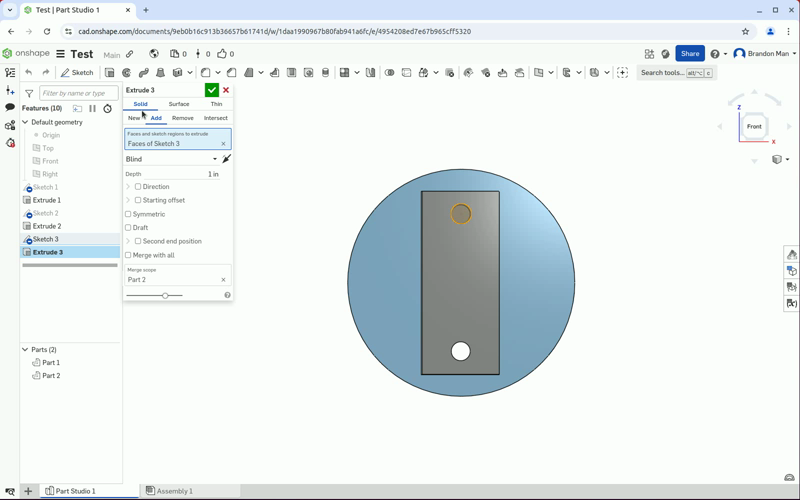
mouse_move(137, 120)
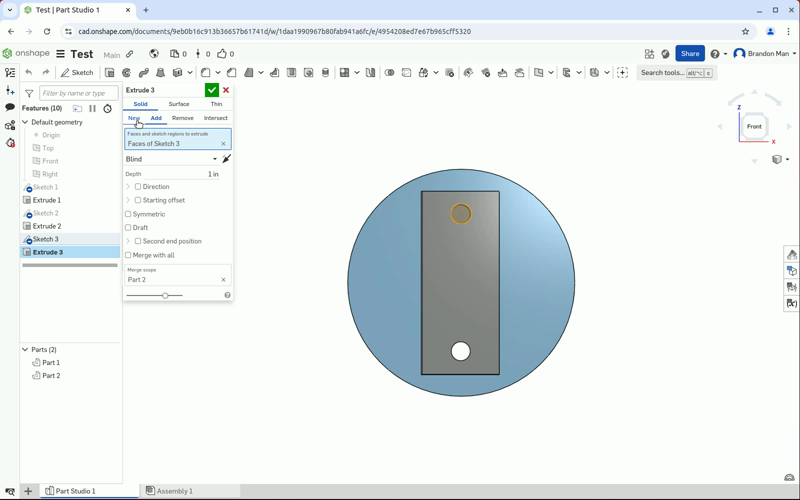
click(137, 120)
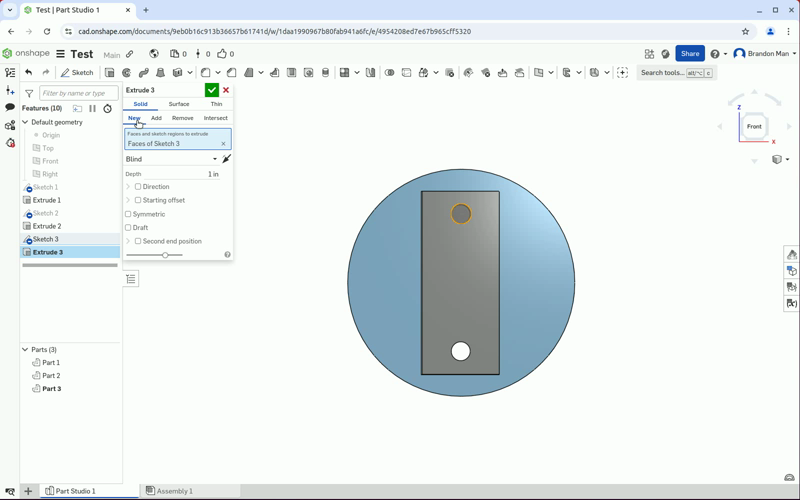
key(tab, 4)
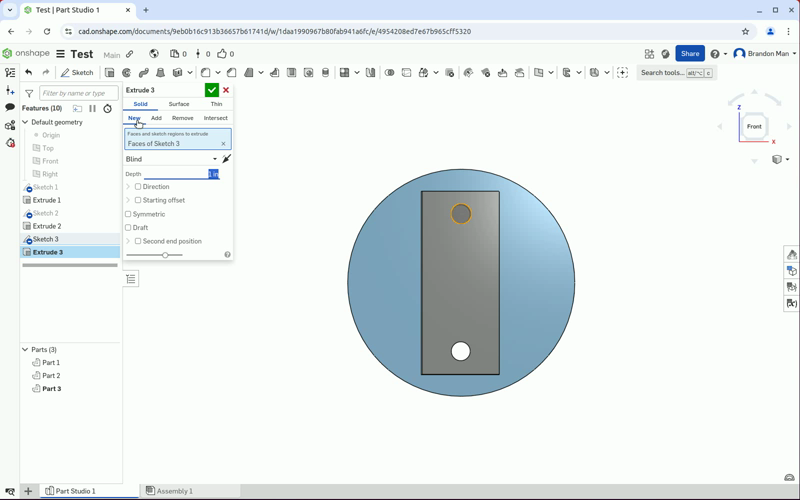
text(17.09)
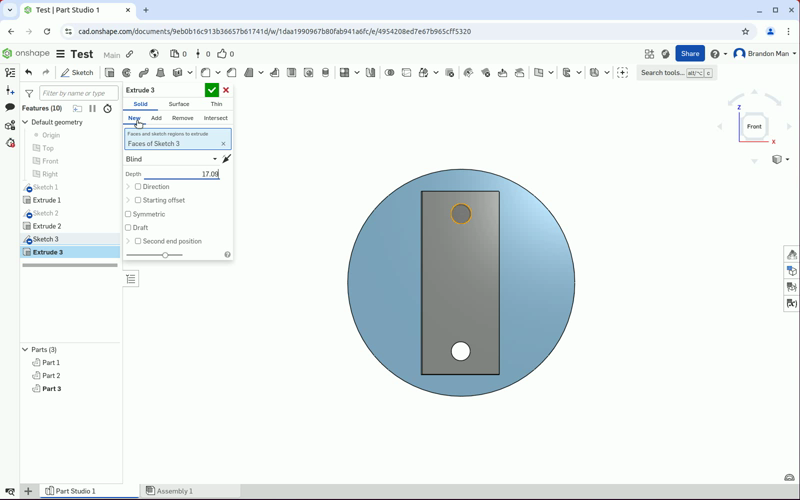
key(enter)
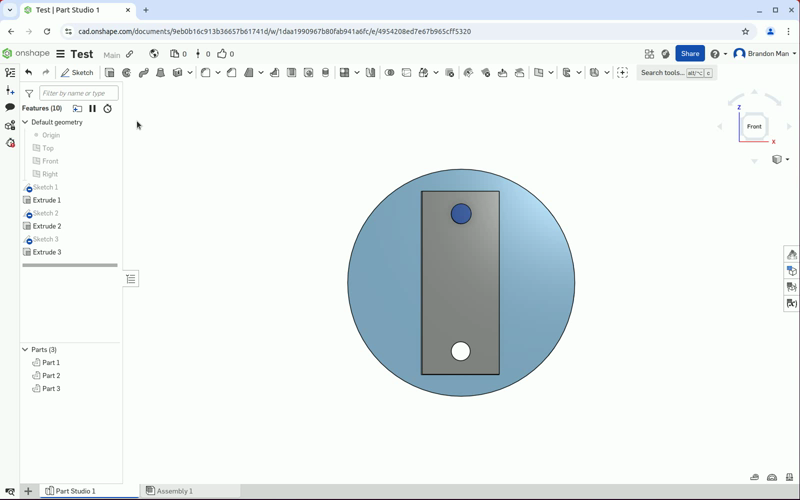
key(shift+h)
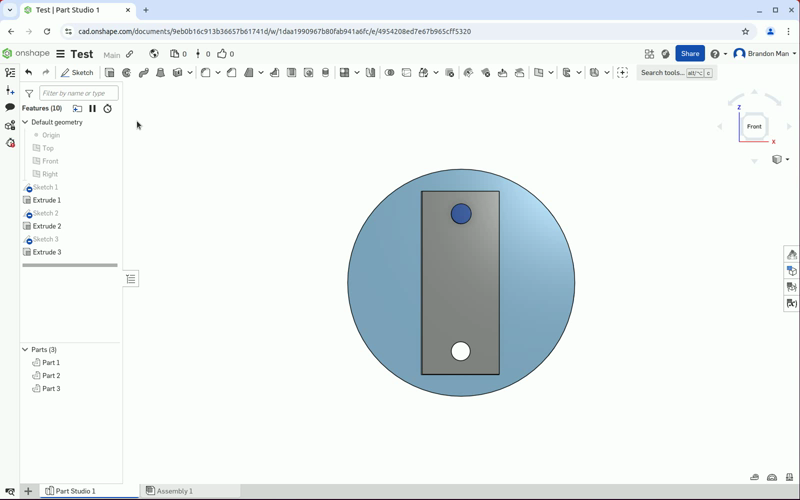
key(shift+h)
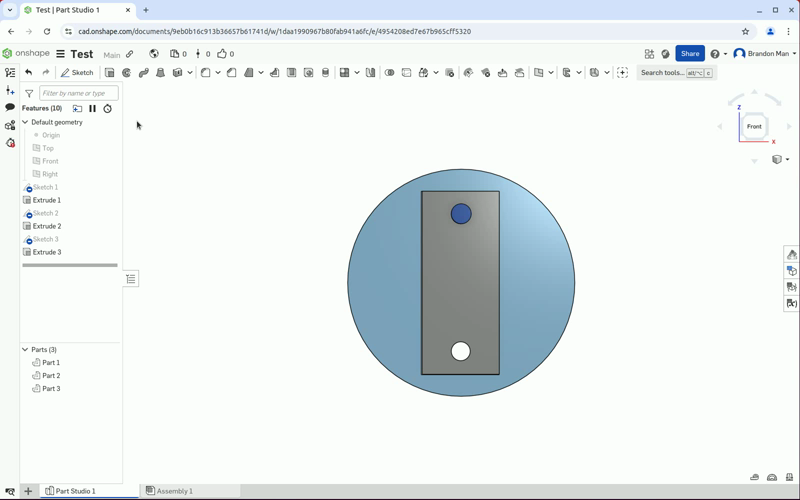
mouse_move(73, 189)
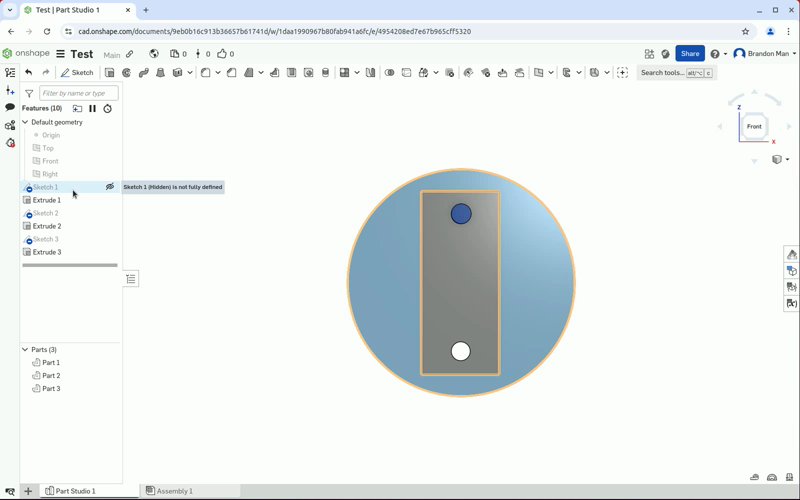
click(73, 189)
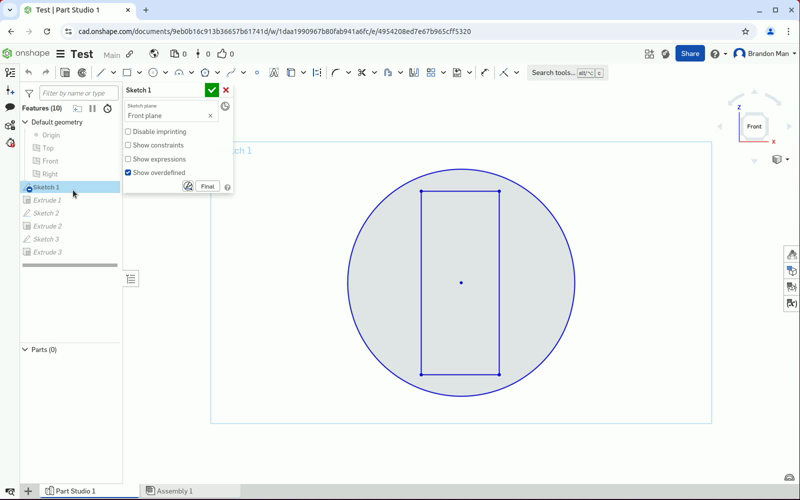
mouse_move(229, 92)
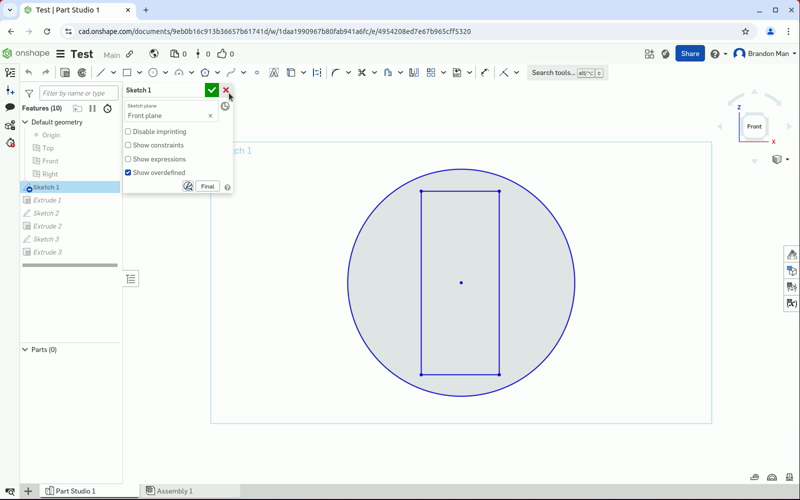
click(229, 92)
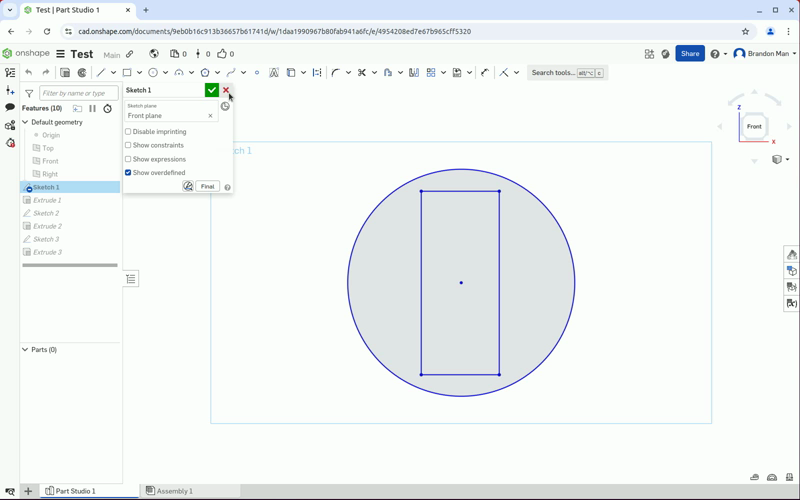
key(shift+s)
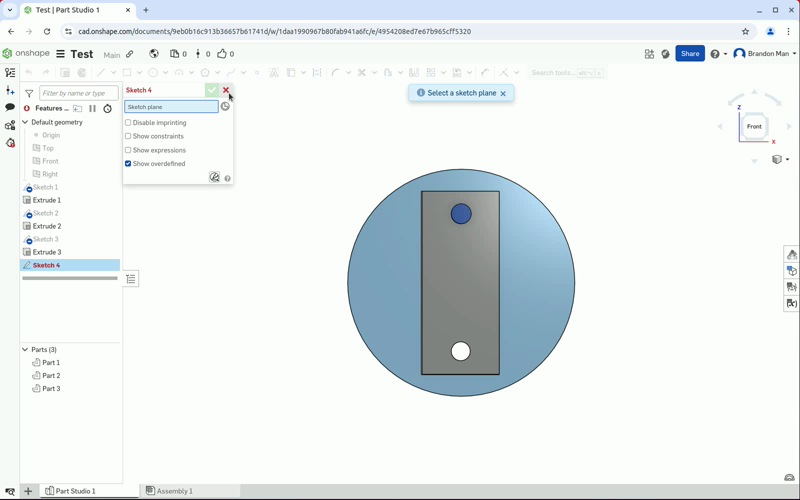
mouse_move(73, 163)
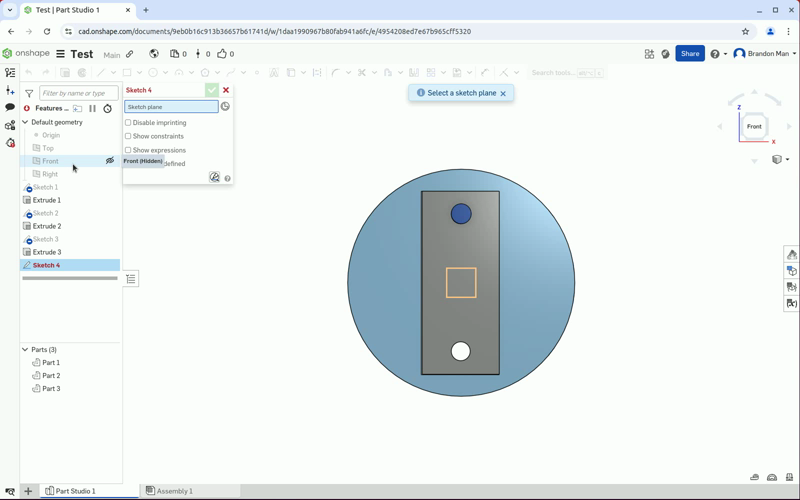
click(73, 163)
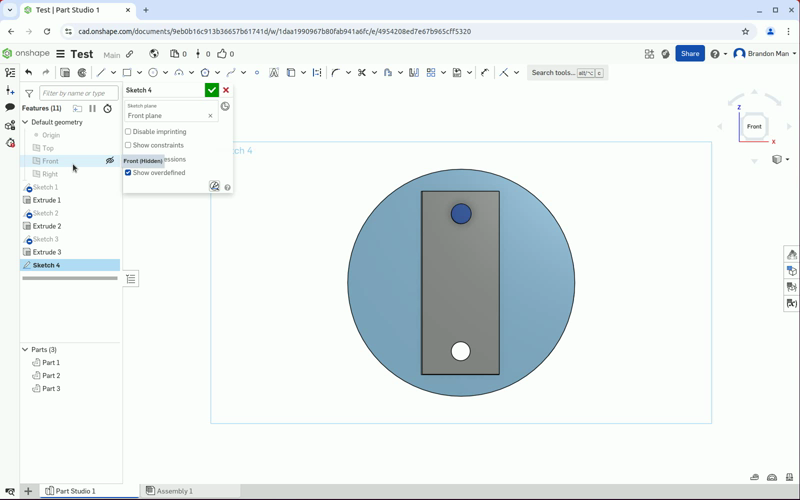
mouse_move(73, 352)
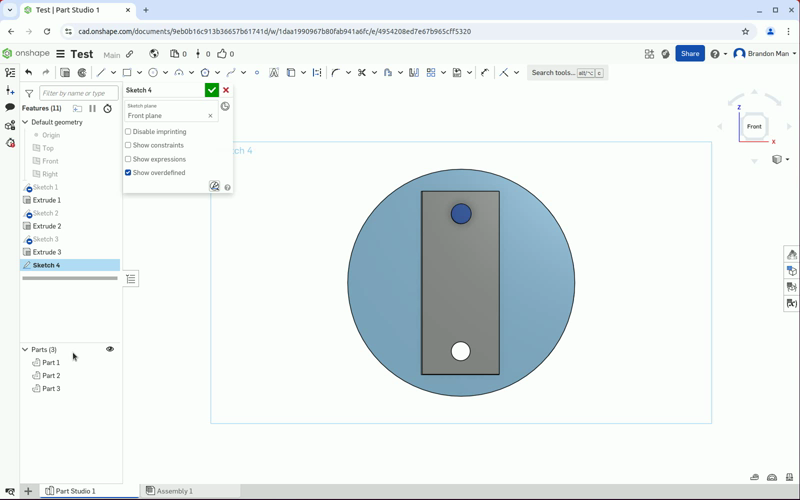
key(y)
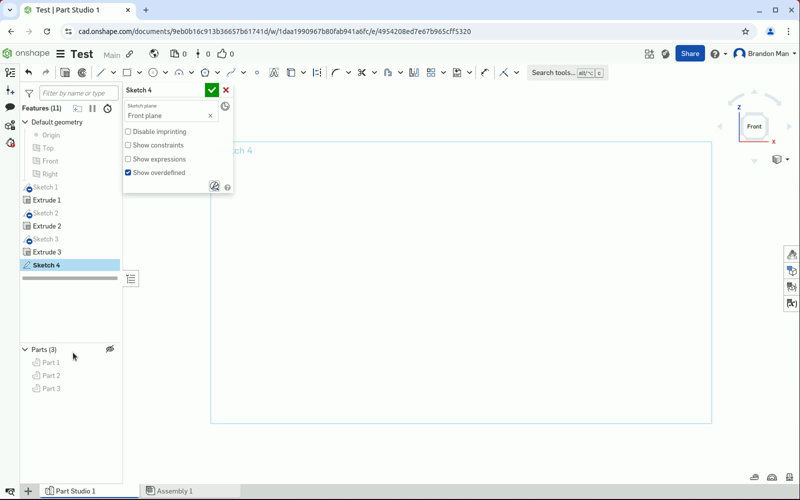
key(c)
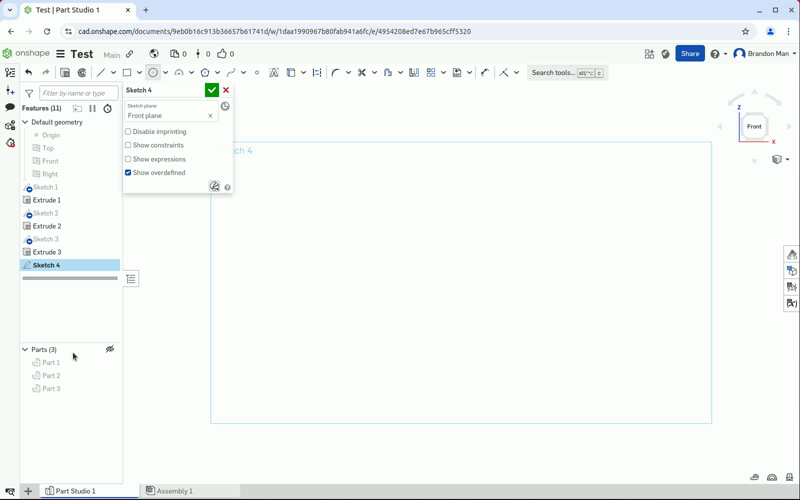
key_down(shift)
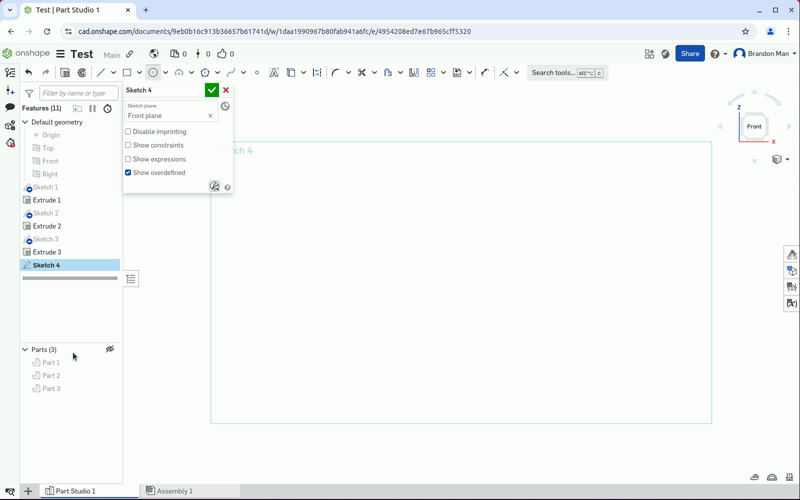
mouse_move(461, 352)
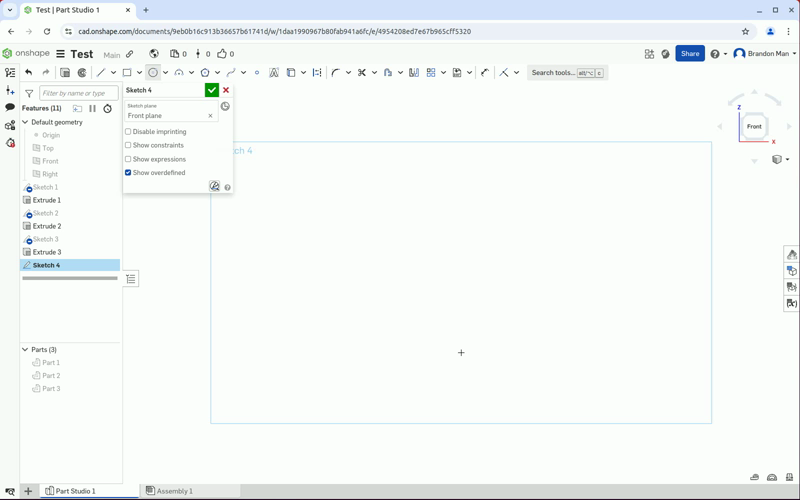
click(461, 352)
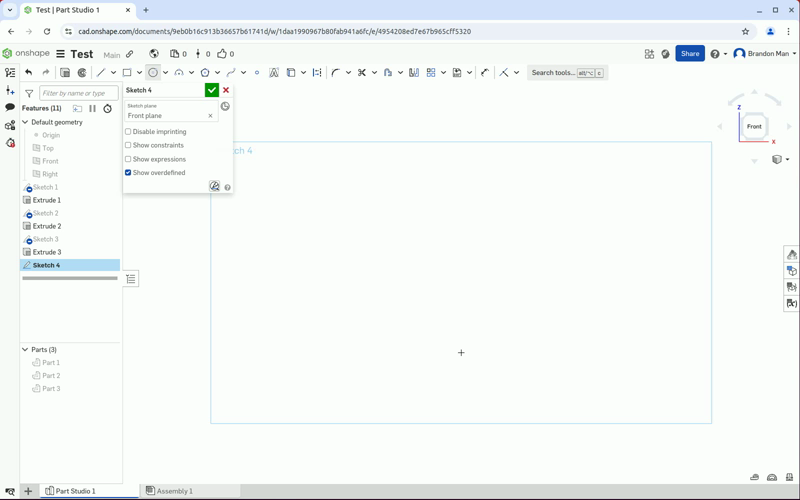
key_up(shift)
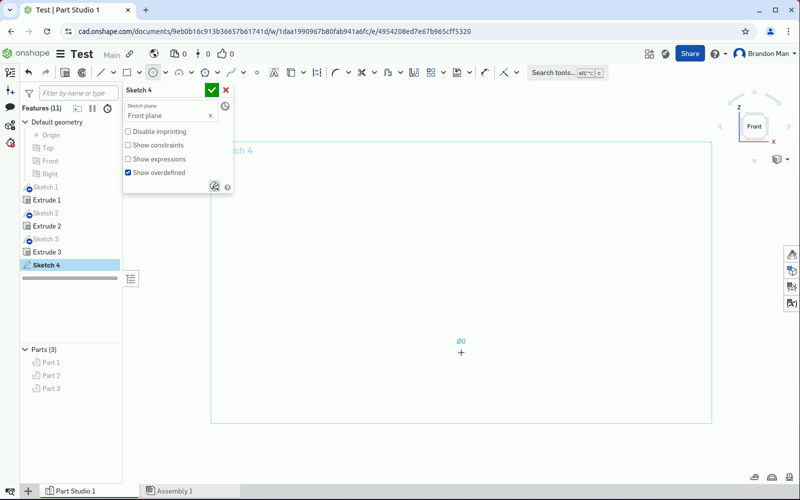
mouse_move(471, 352)
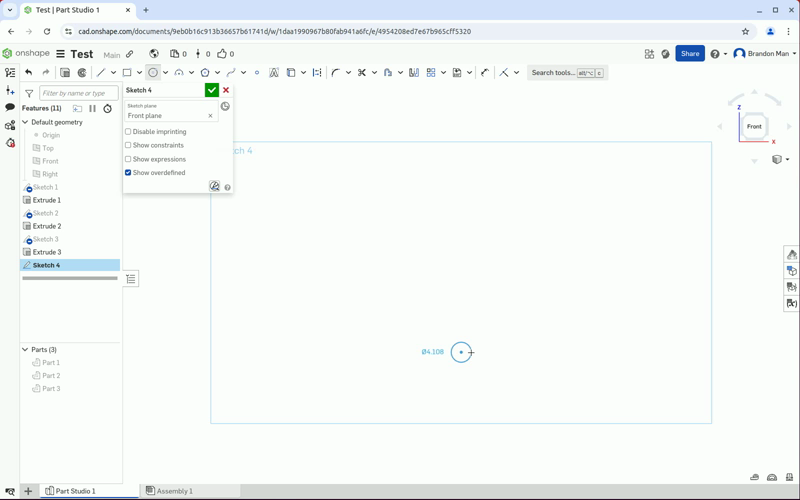
click(471, 352)
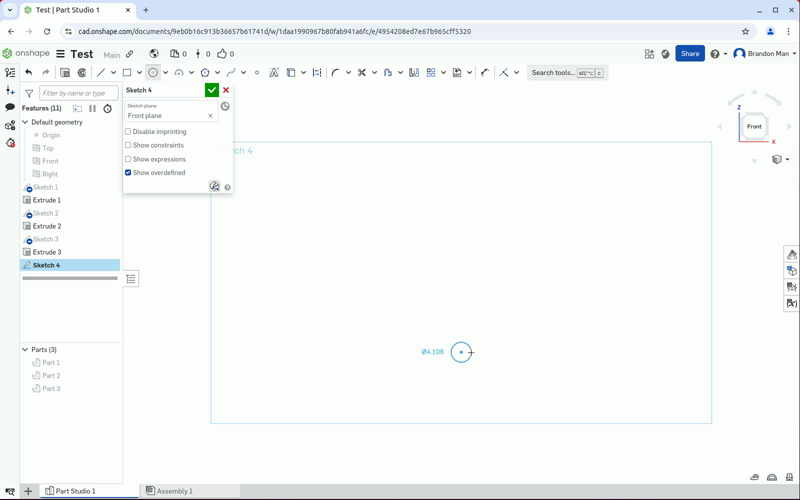
key(esc)
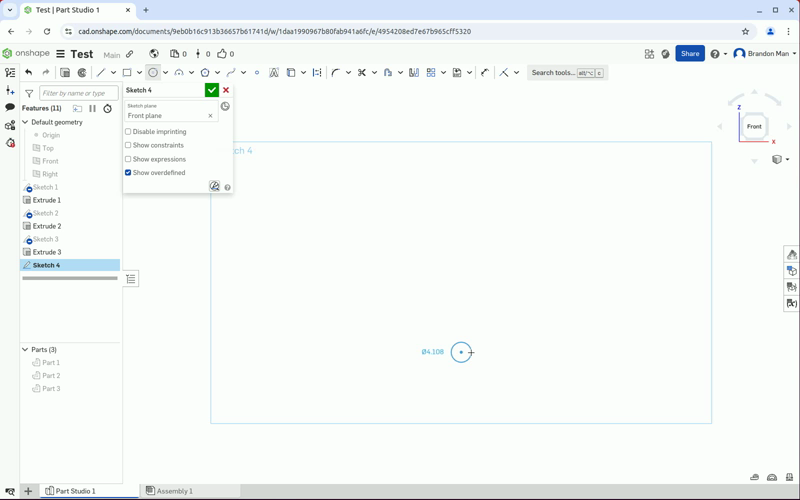
mouse_move(463, 347)
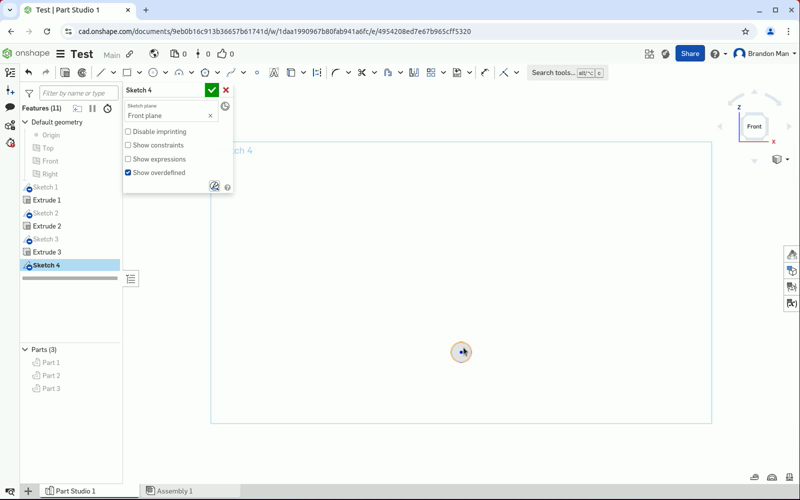
scroll(6)
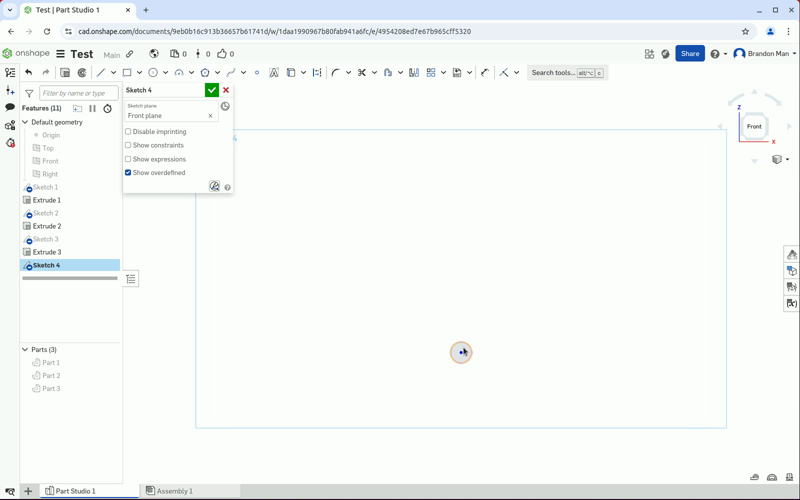
scroll(6)
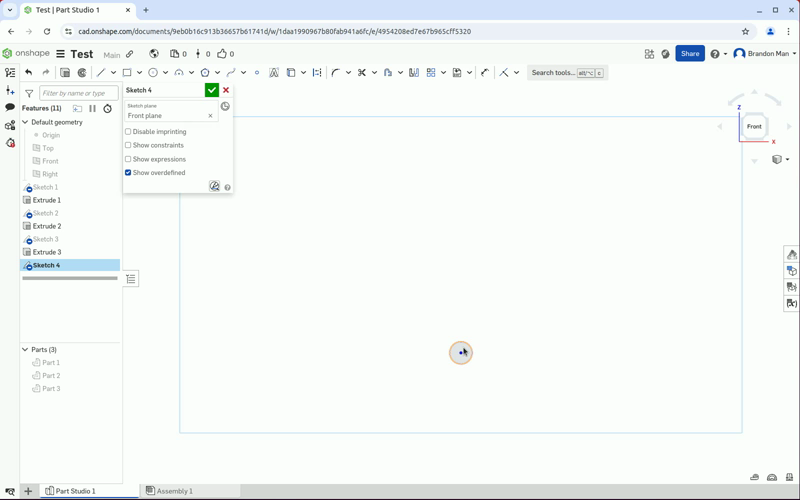
scroll(6)
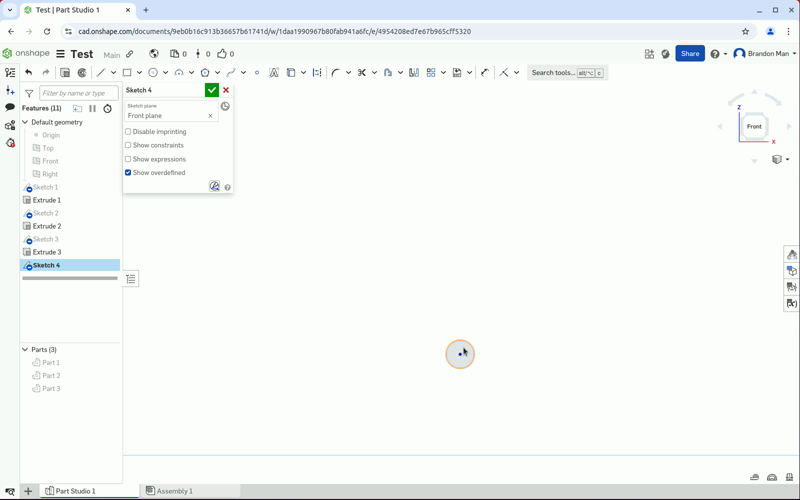
scroll(6)
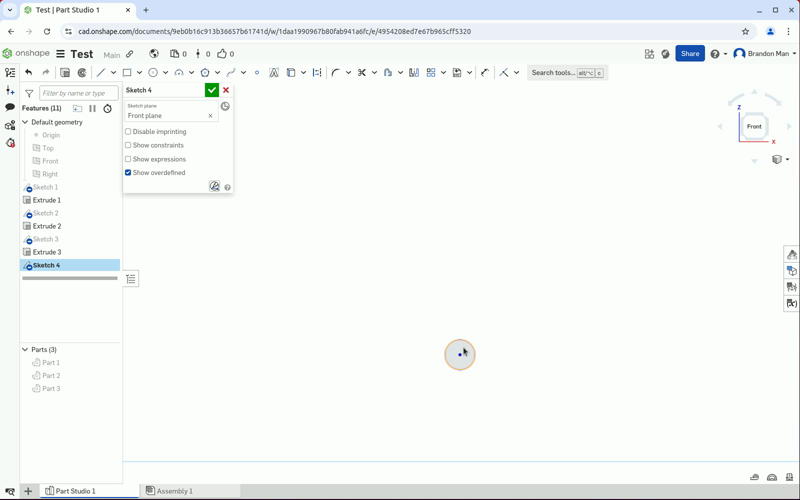
scroll(6)
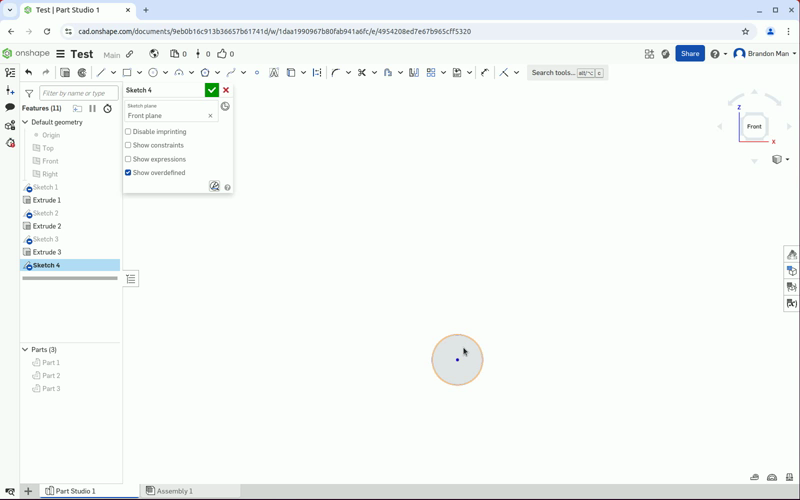
scroll(6)
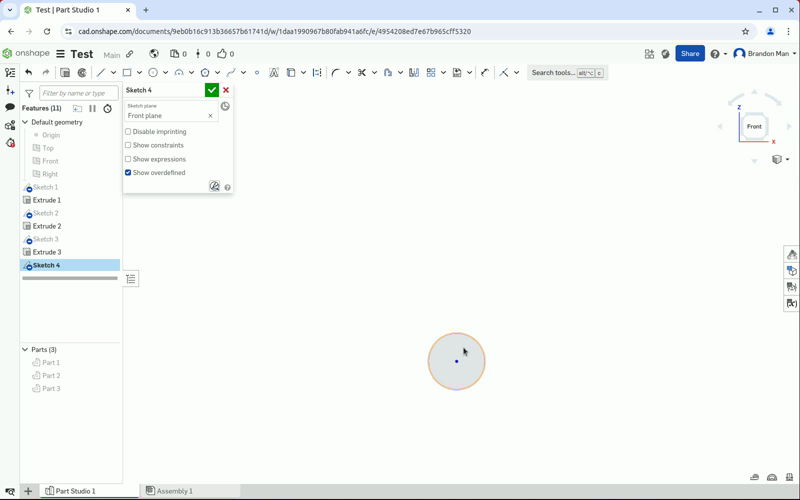
scroll(6)
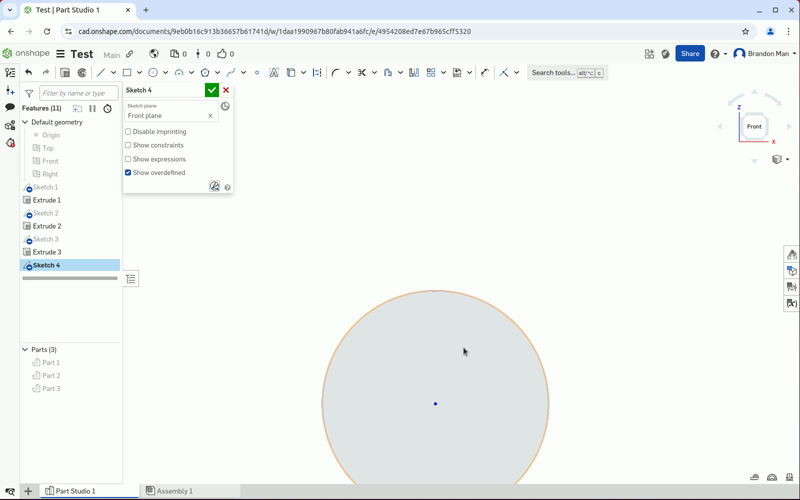
click(463, 347)
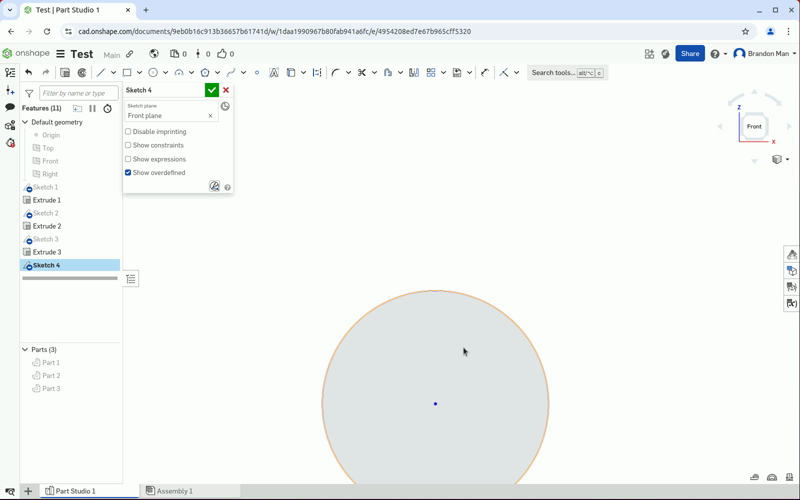
scroll(-6)
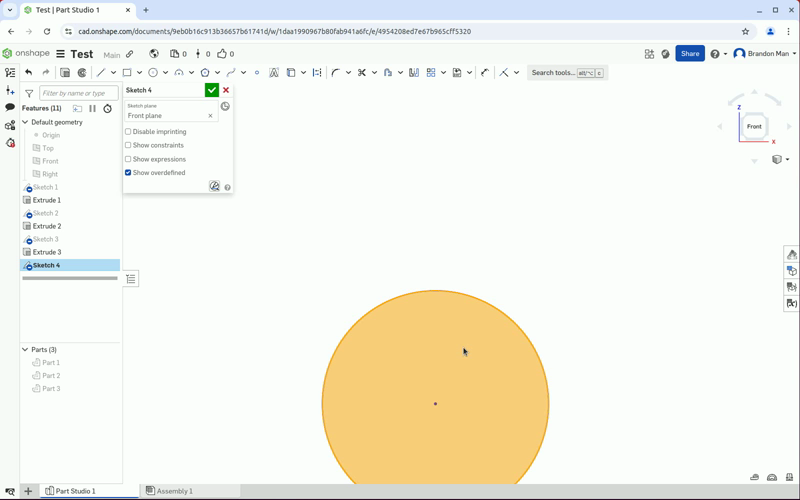
scroll(-6)
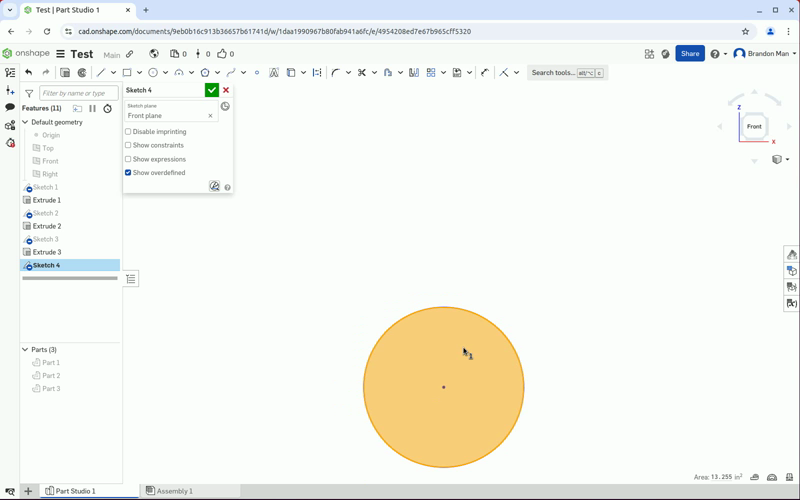
scroll(-6)
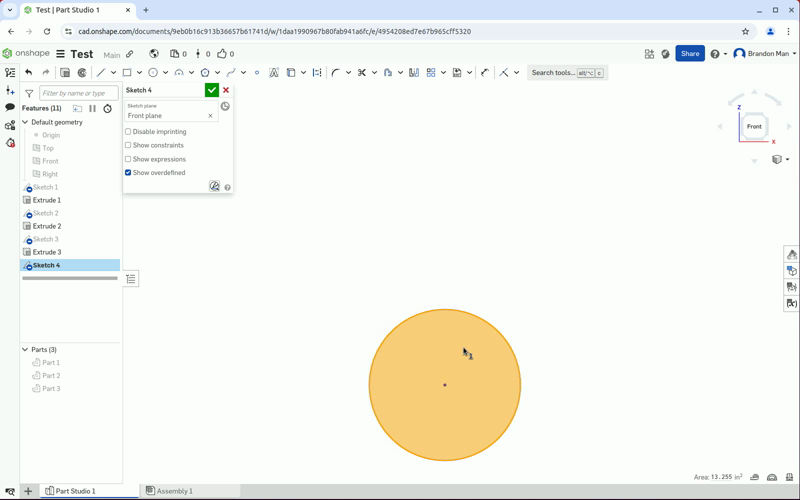
scroll(-6)
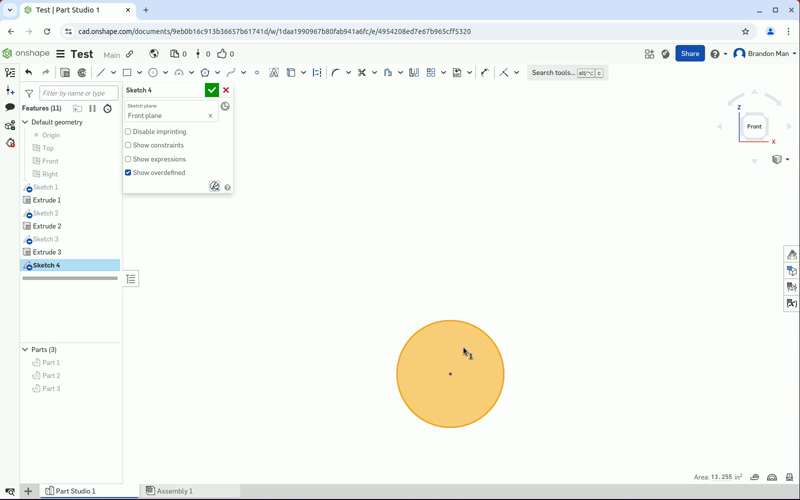
scroll(-6)
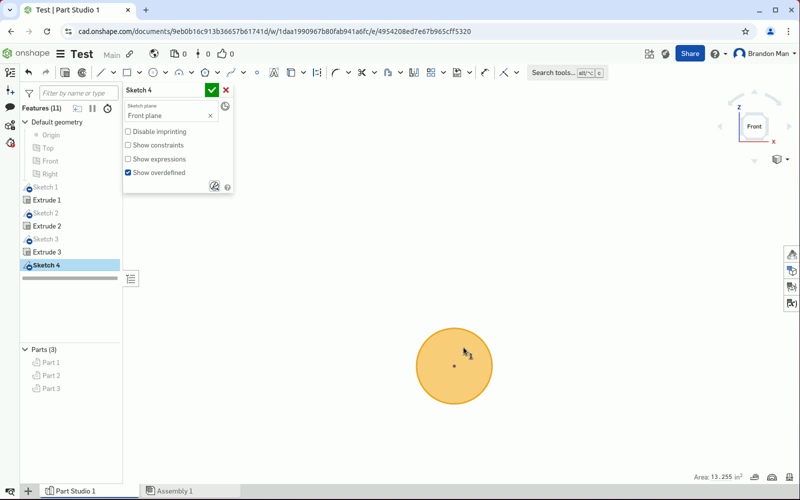
scroll(-6)
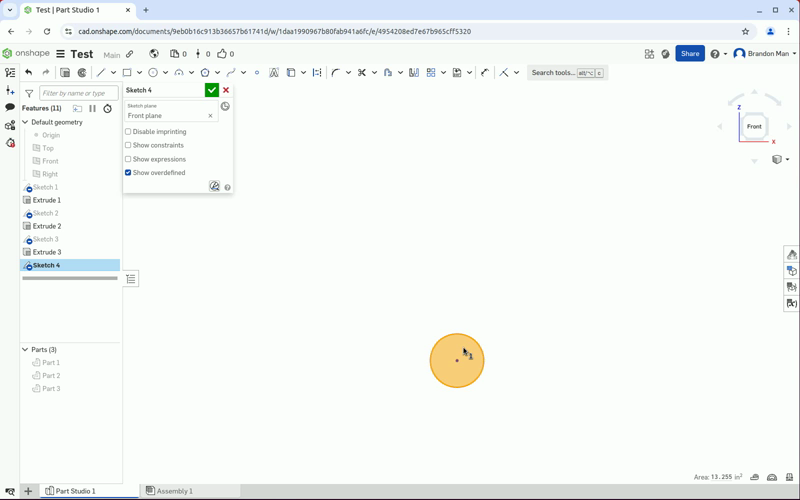
scroll(-6)
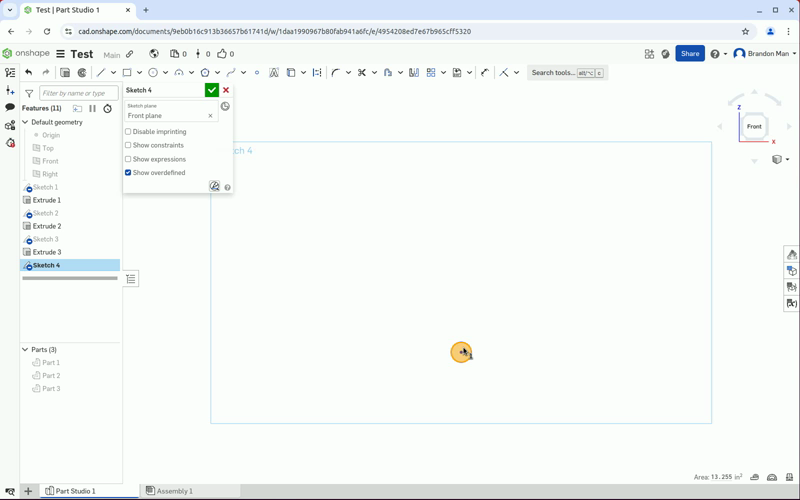
mouse_move(73, 352)
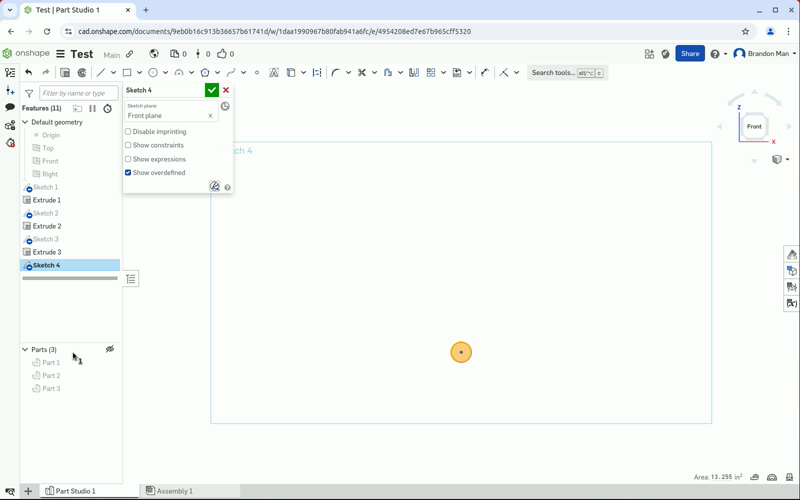
key(shift+y)
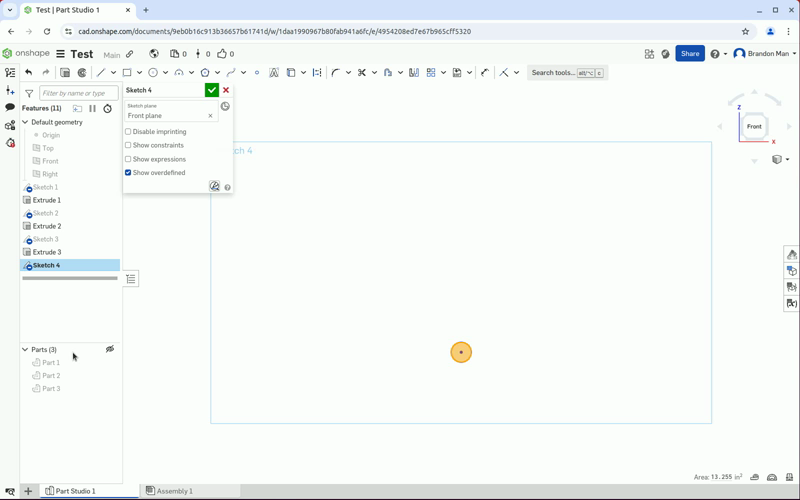
key(shift+e)
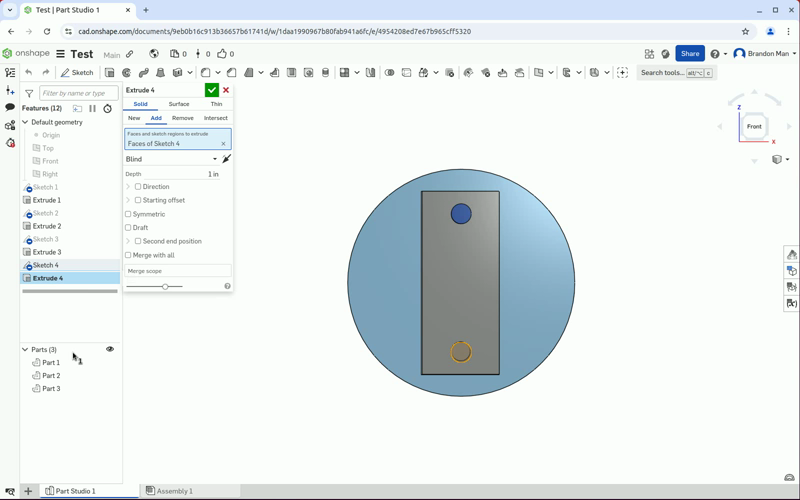
mouse_move(143, 106)
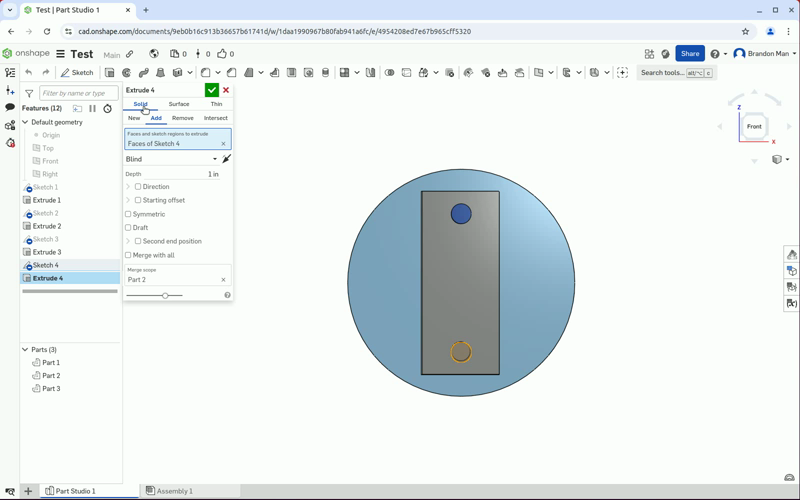
click(143, 106)
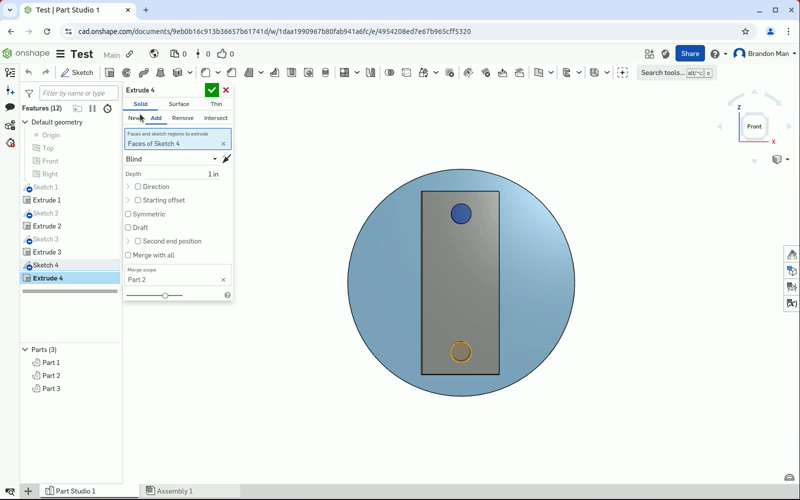
mouse_move(137, 120)
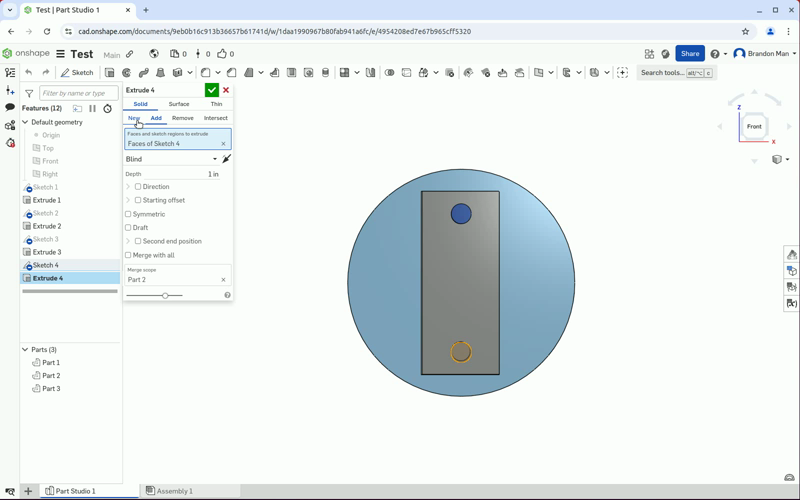
click(137, 120)
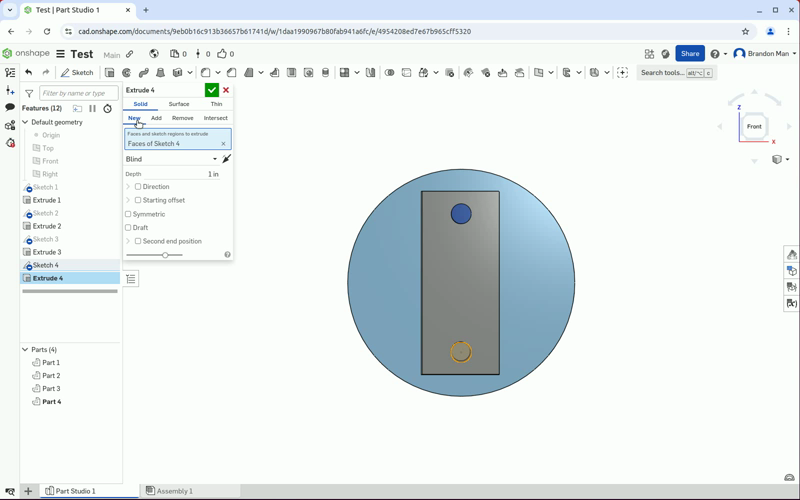
key(tab, 4)
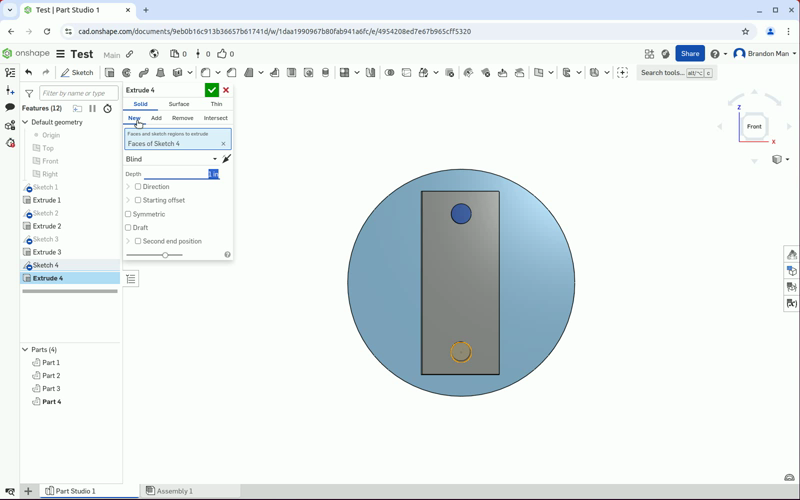
text(17.09)
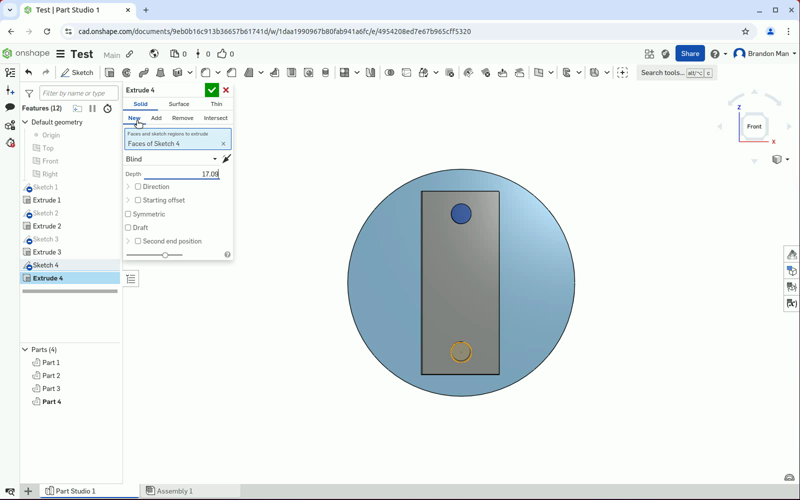
key(enter)
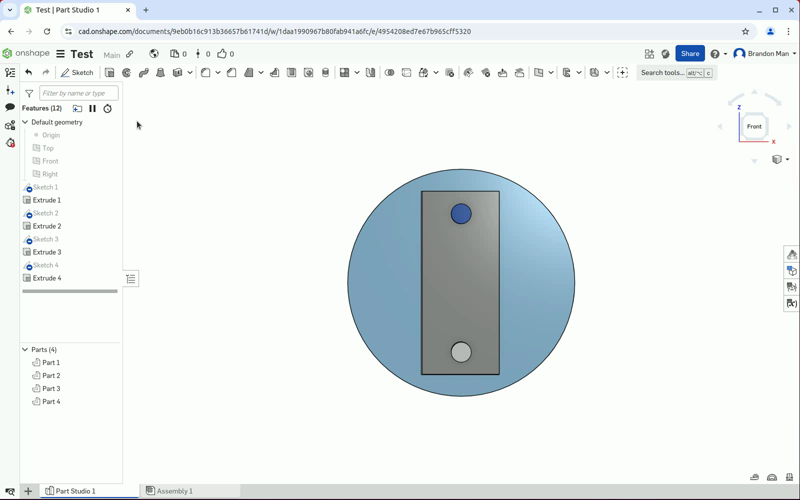
key(shift+h)
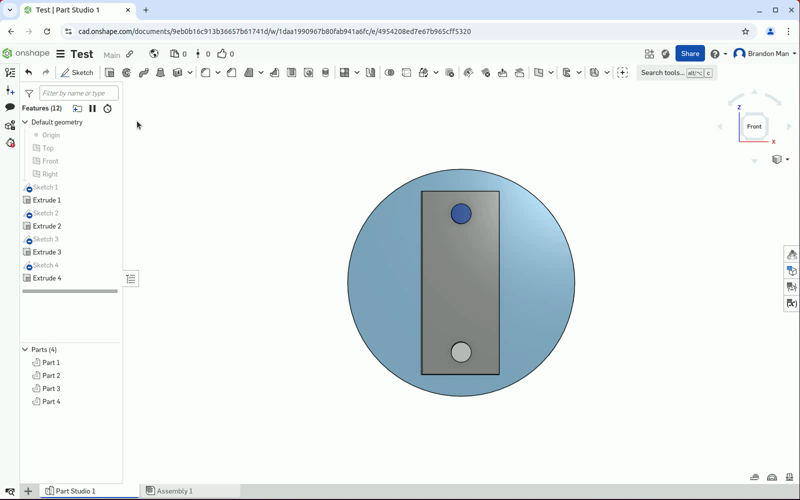
key(shift+h)
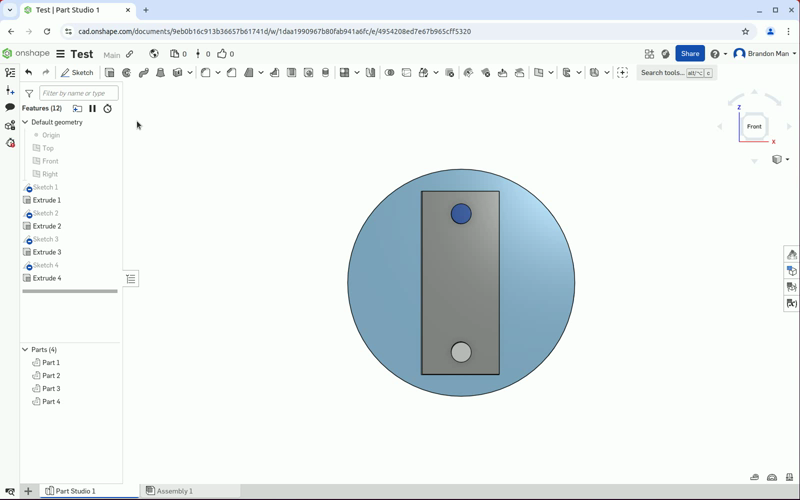
key(shift+7)
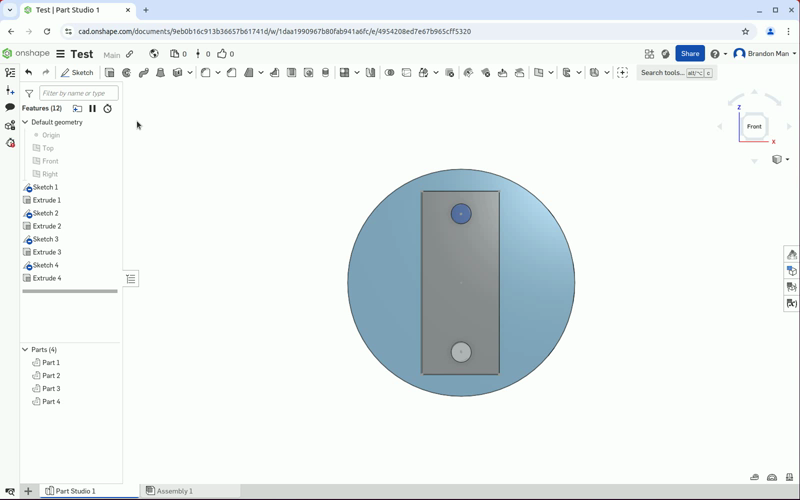
key(left, 2)
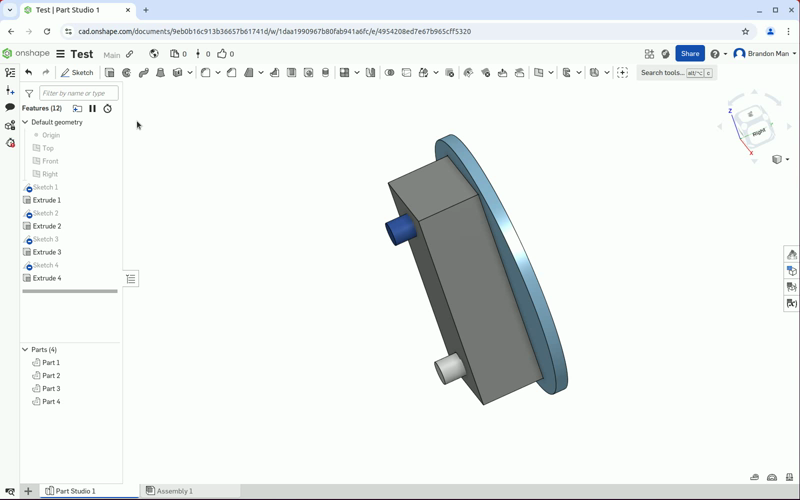
key(down, 2)
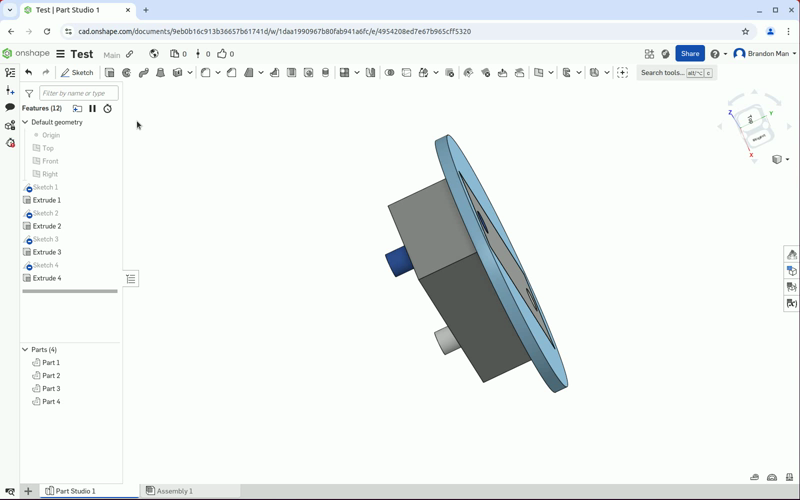
key(up, 2)
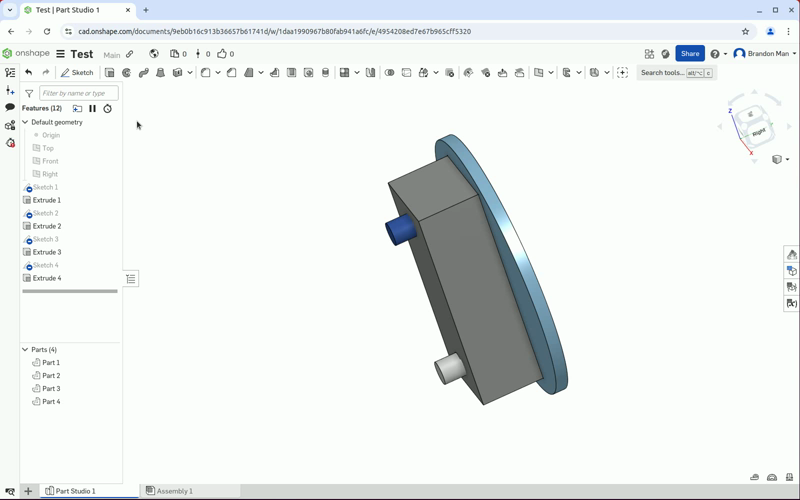
key(right, 2)
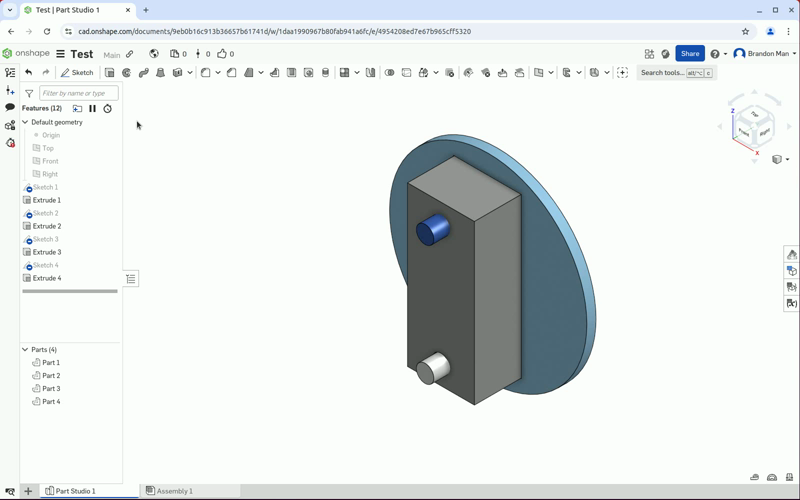
mouse_move(73, 189)
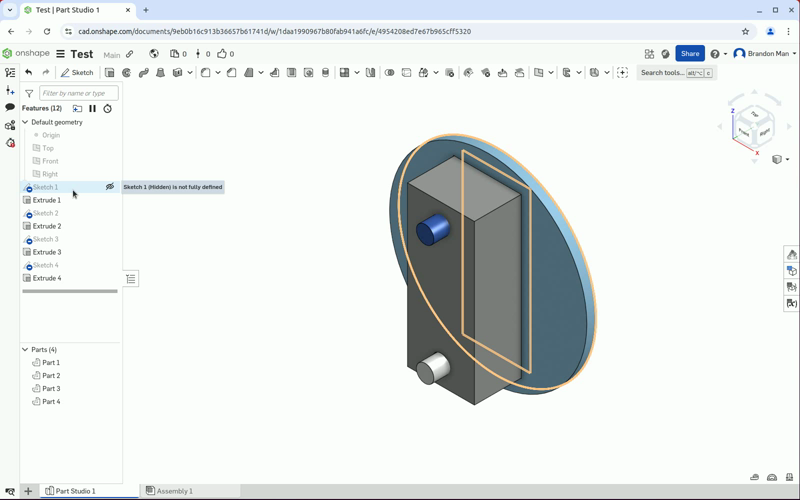
click(73, 189)